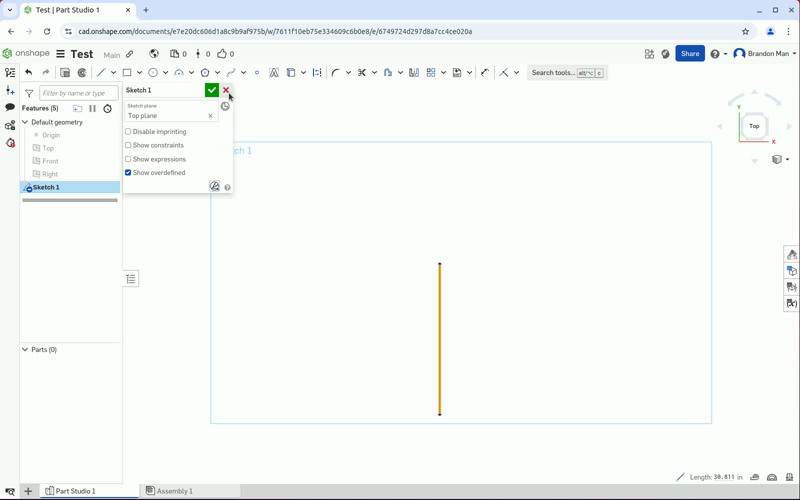
key(shift+h)
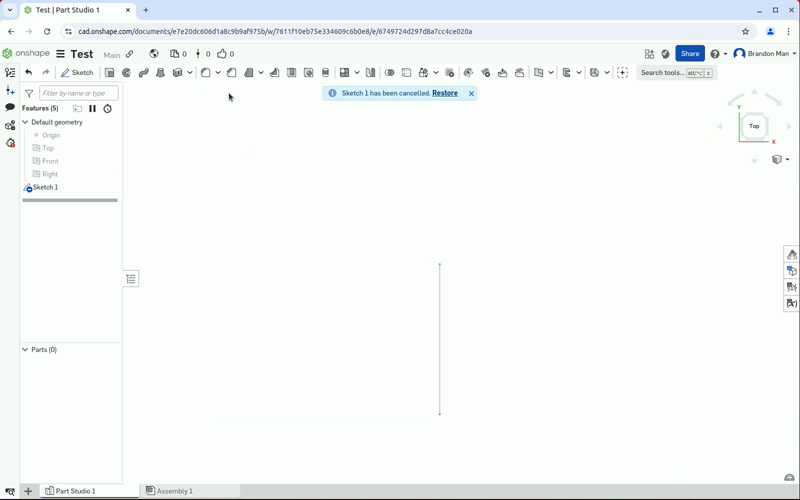
key(shift+s)
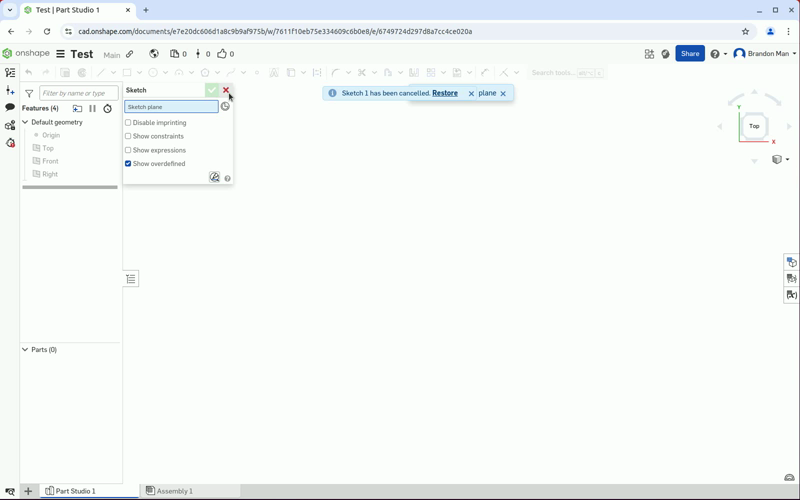
mouse_move(73, 150)
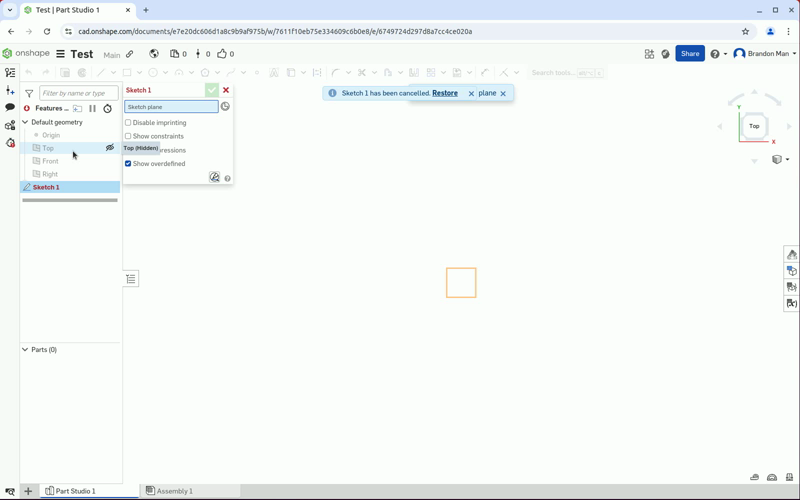
click(73, 150)
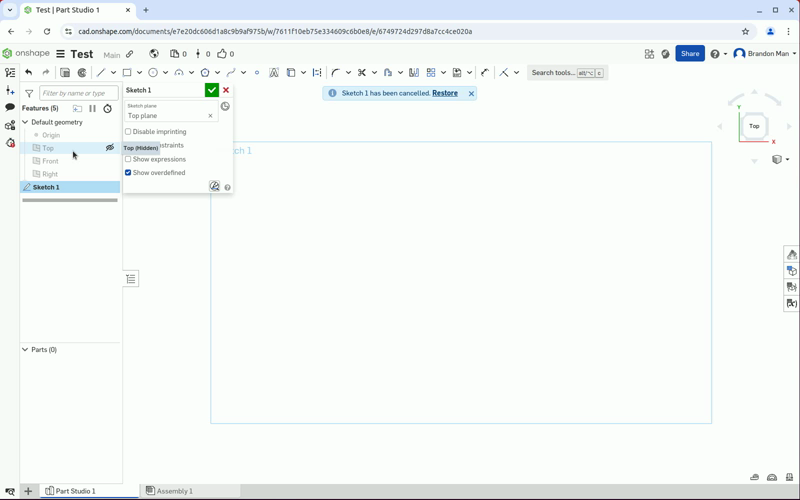
mouse_move(73, 352)
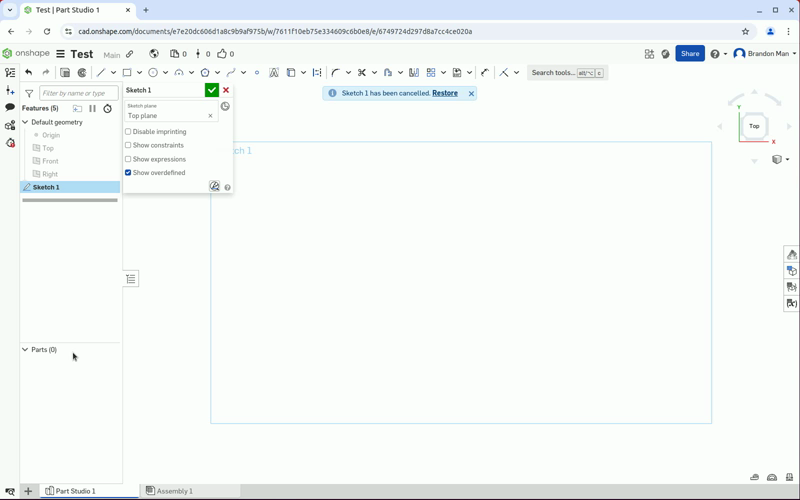
key(y)
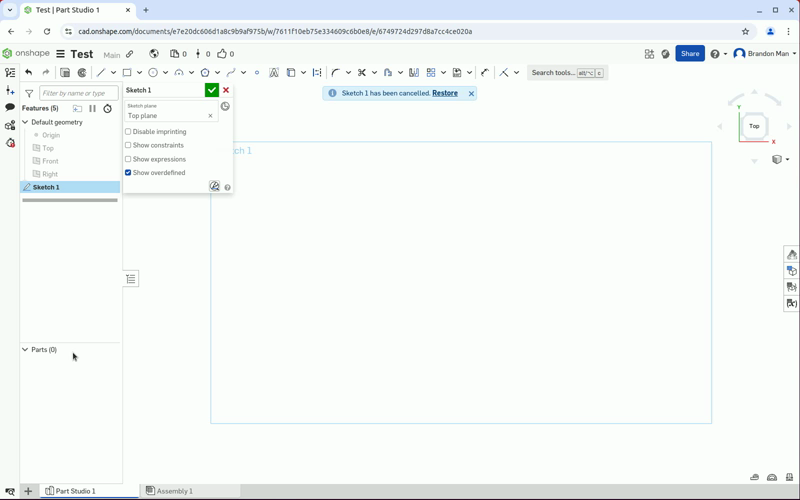
key(l)
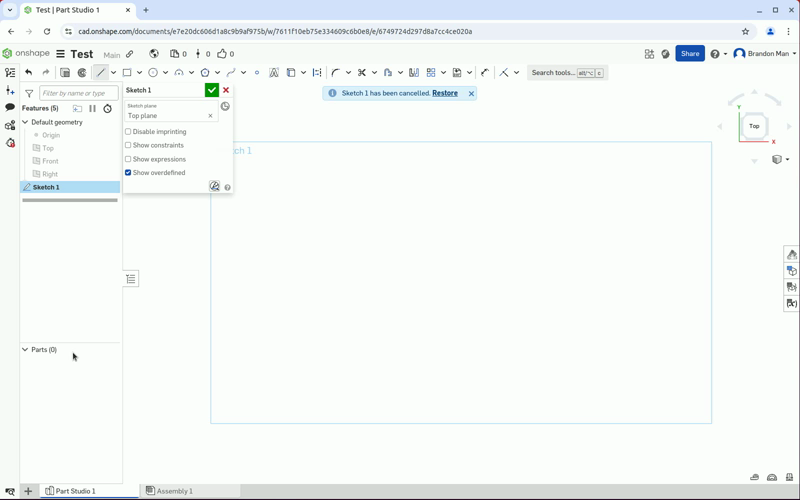
key_down(shift)
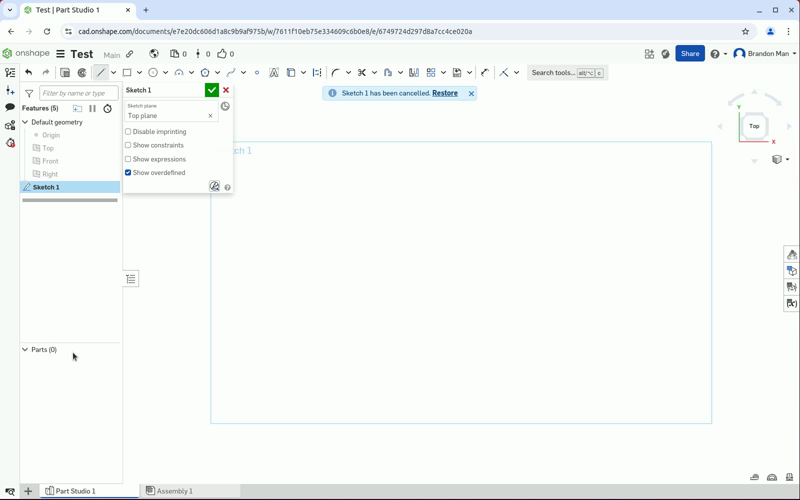
mouse_move(385, 357)
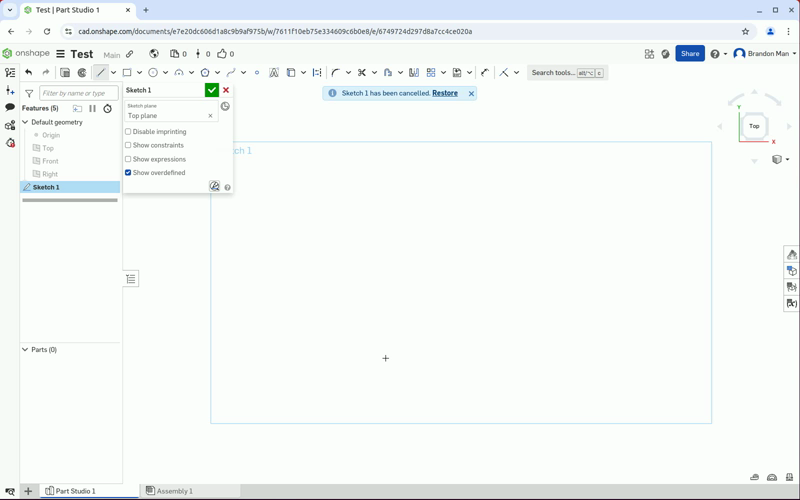
click(385, 357)
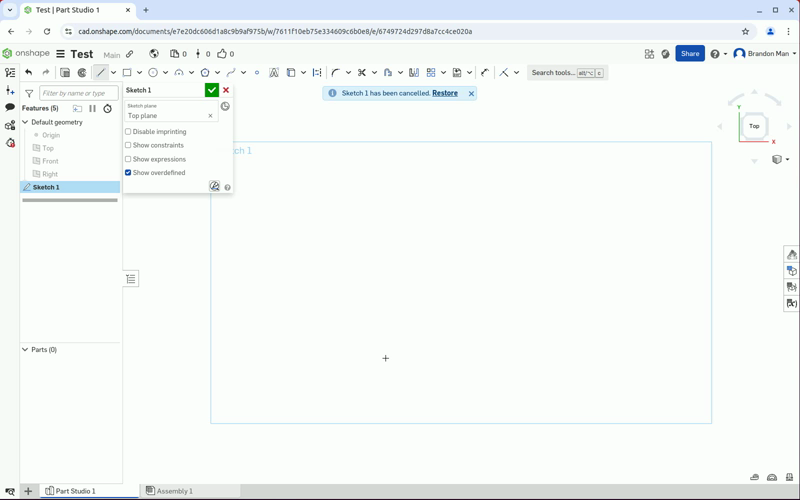
key_up(shift)
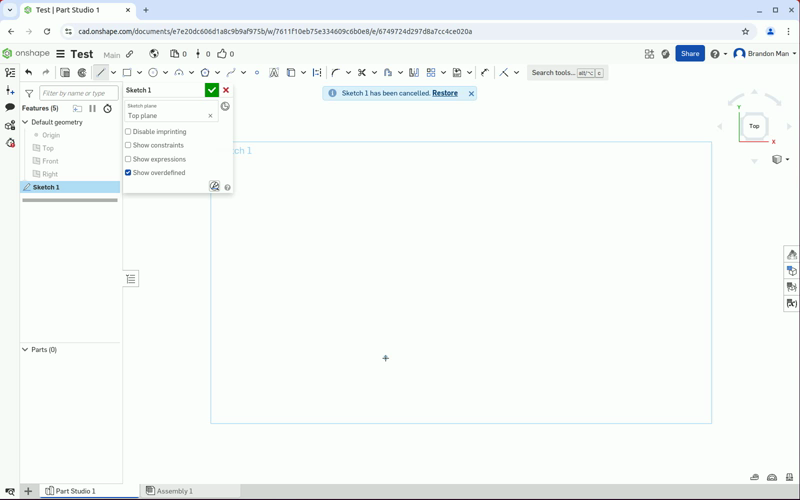
key_down(shift)
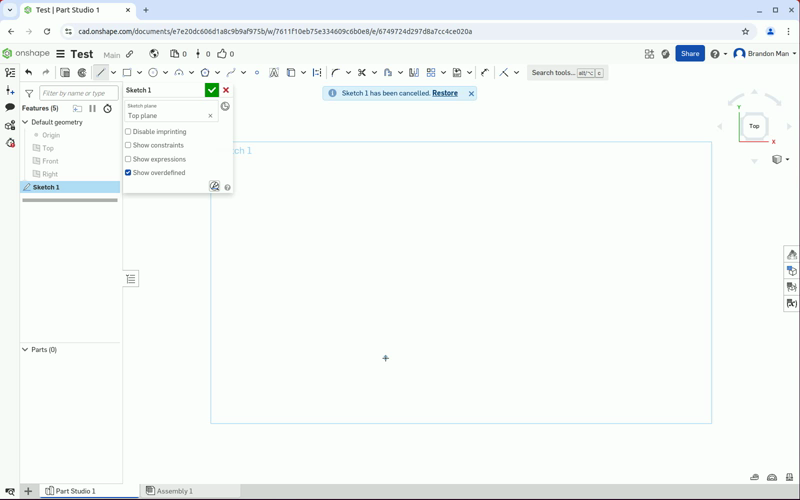
mouse_move(535, 357)
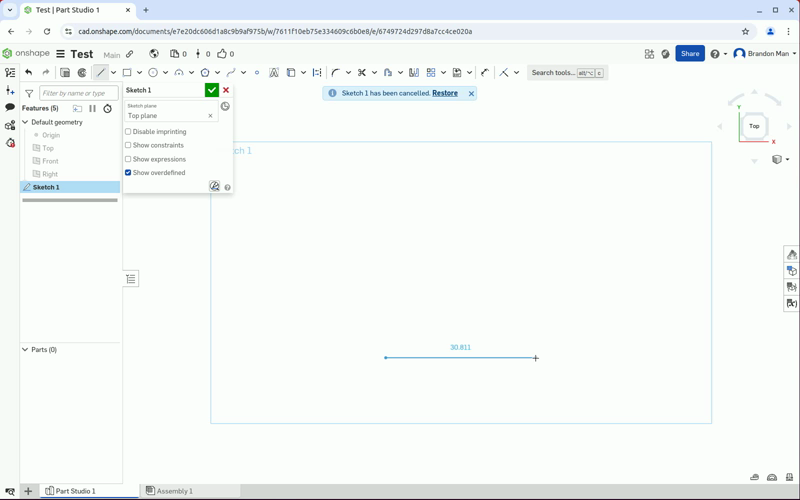
click(535, 357)
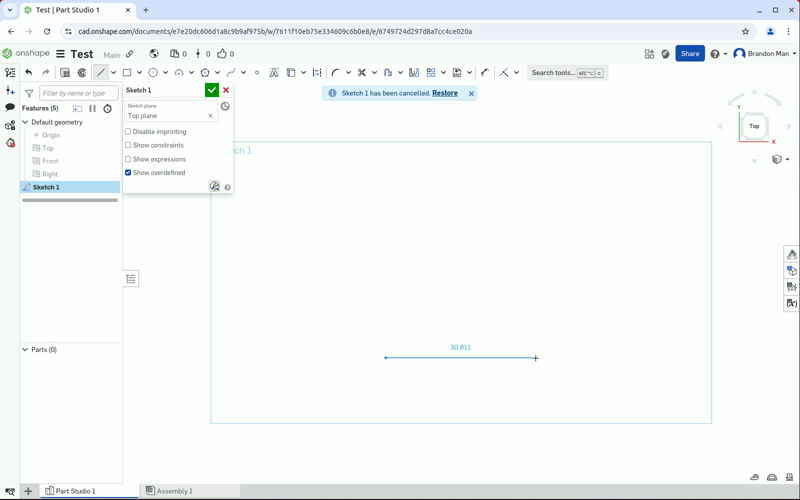
key_up(shift)
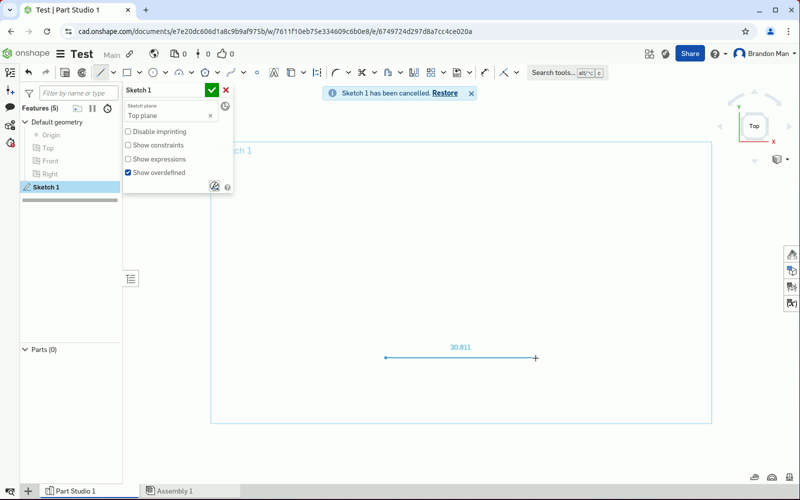
key_down(shift)
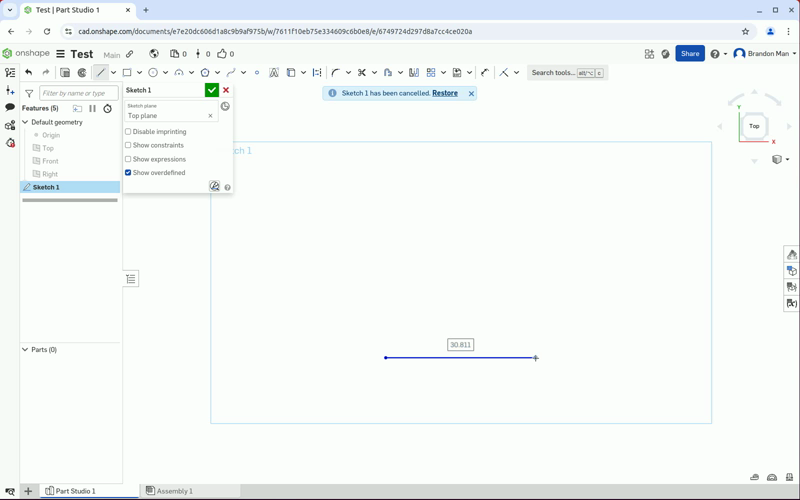
mouse_move(535, 208)
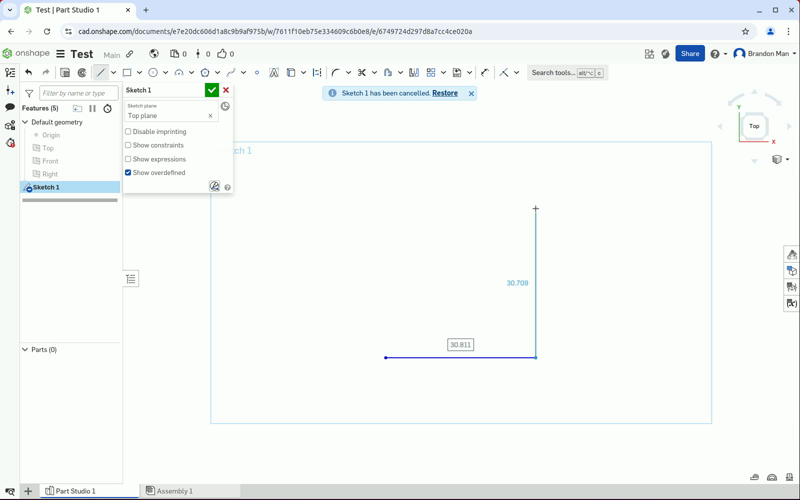
click(535, 208)
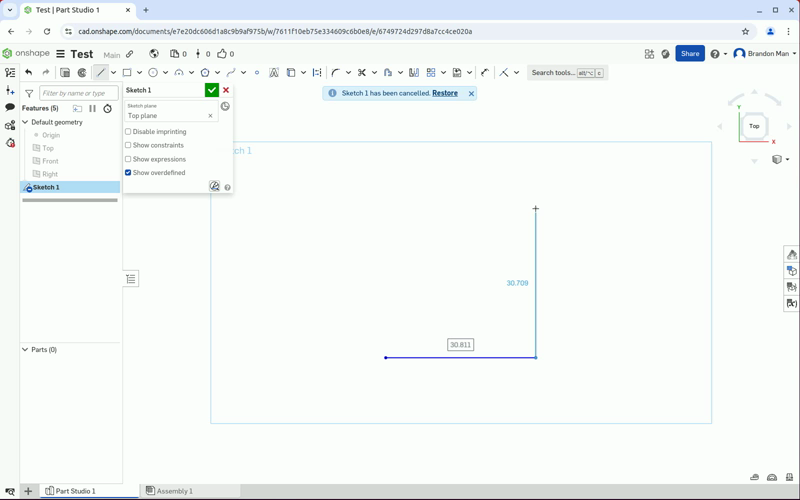
key_up(shift)
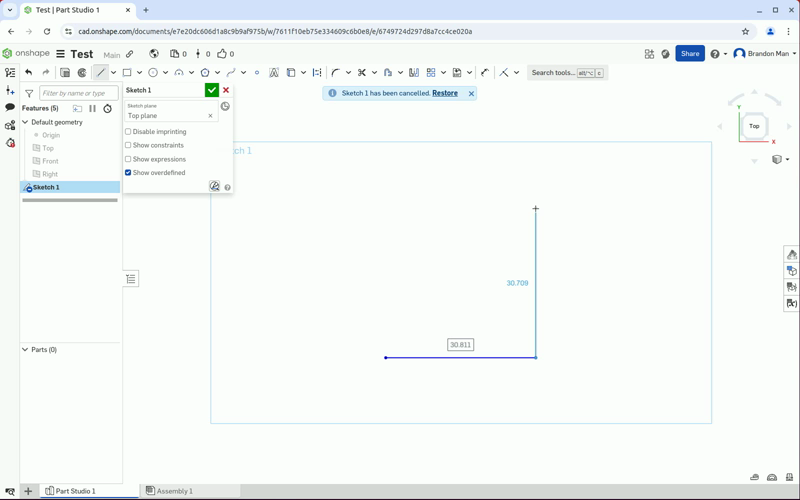
key_down(shift)
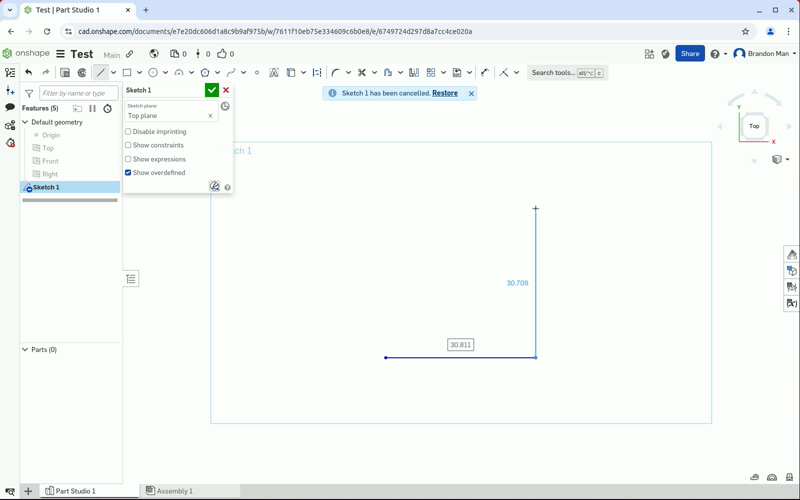
mouse_move(385, 208)
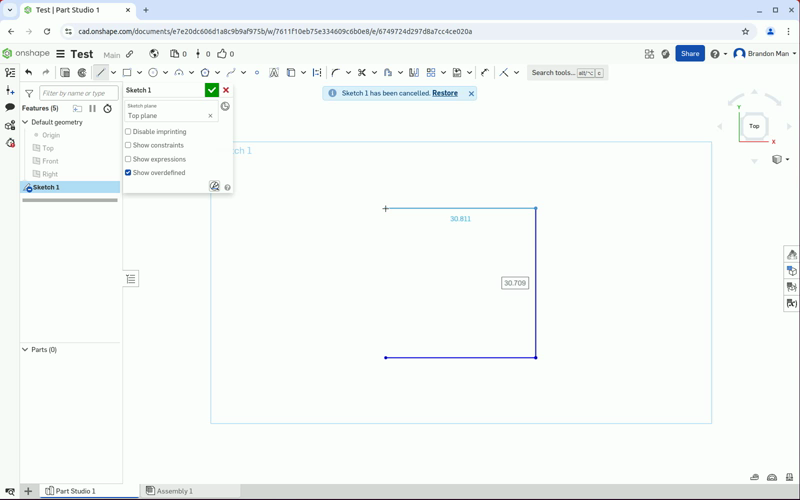
click(385, 208)
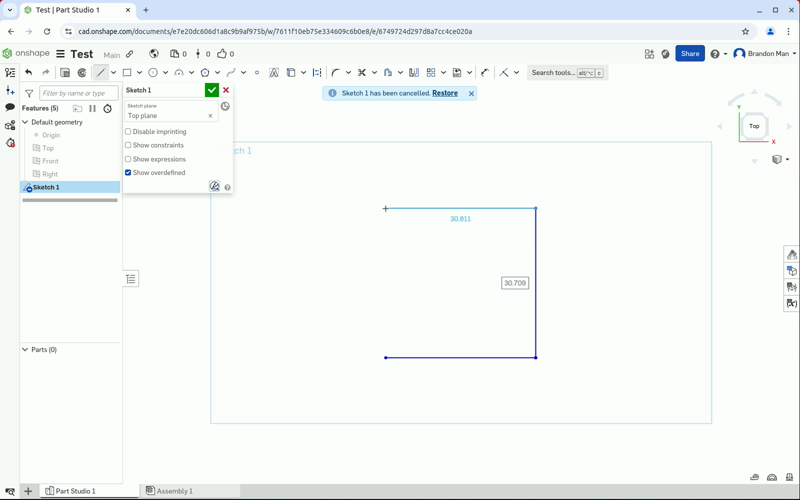
key_up(shift)
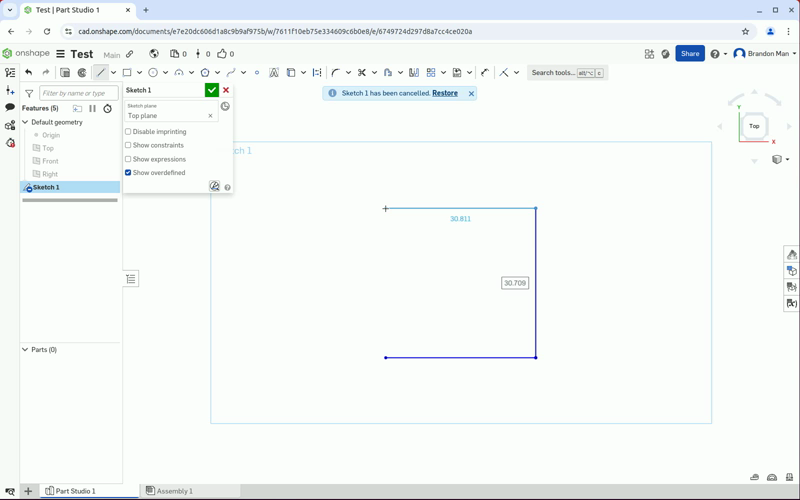
key_down(shift)
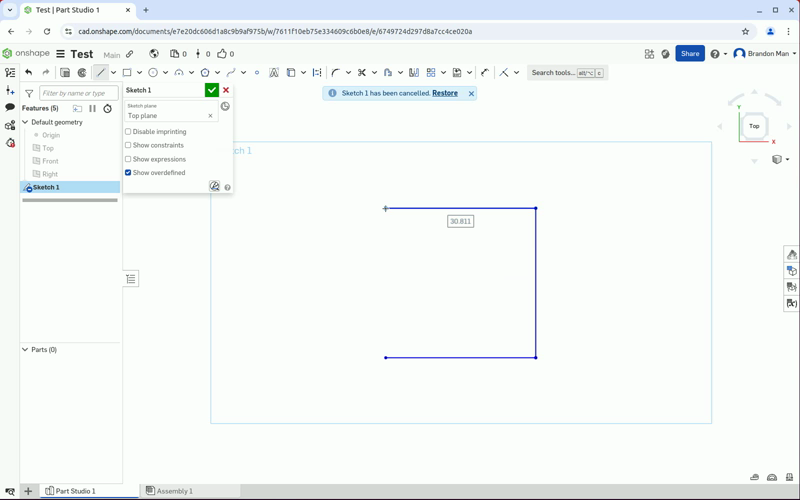
mouse_move(385, 357)
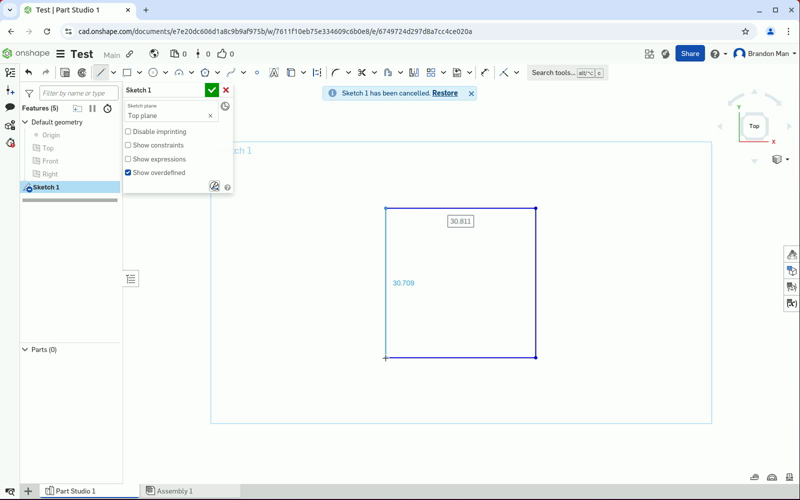
key_up(shift)
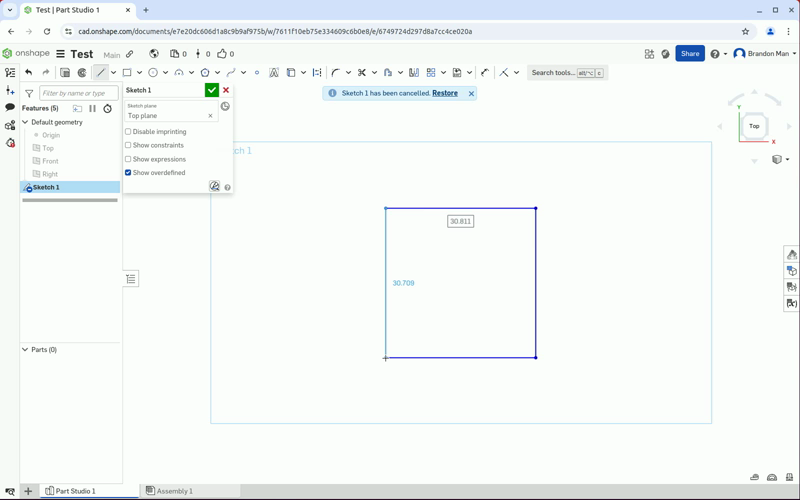
click(385, 357)
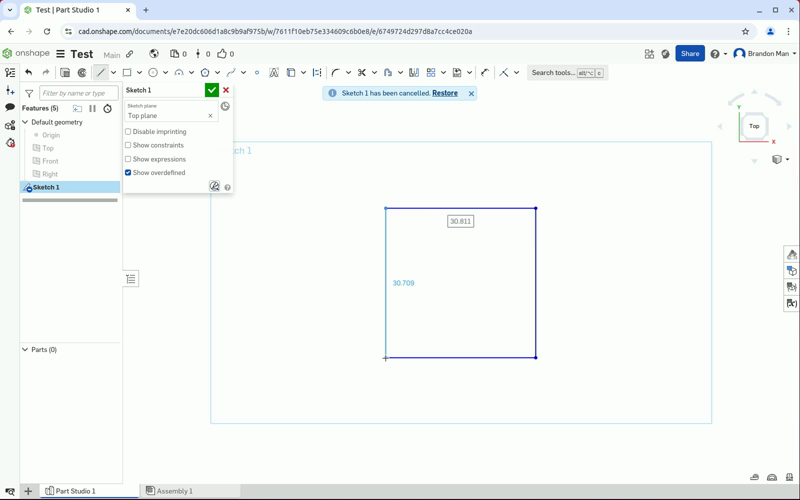
key(esc)
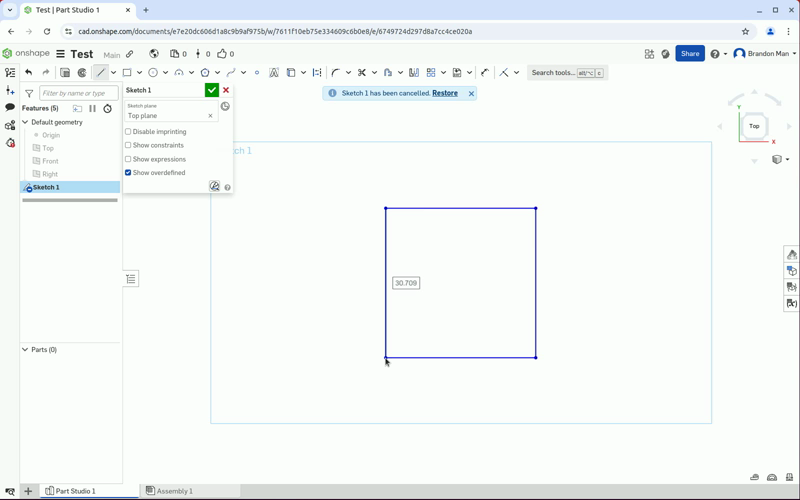
mouse_move(508, 300)
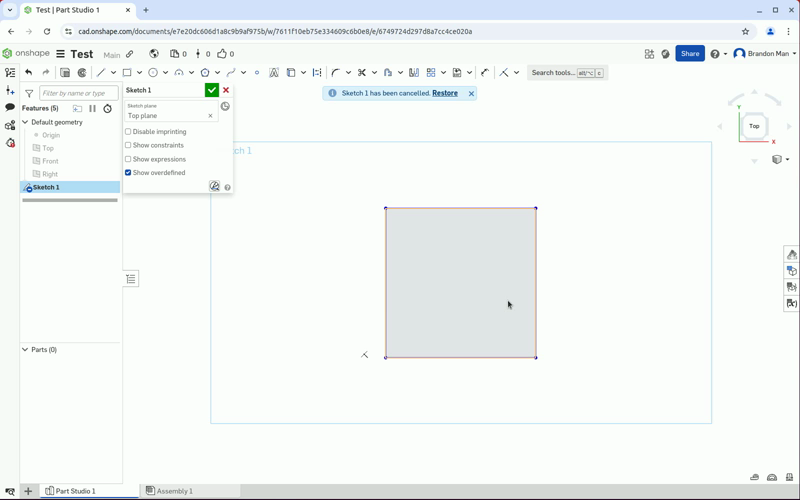
click(508, 300)
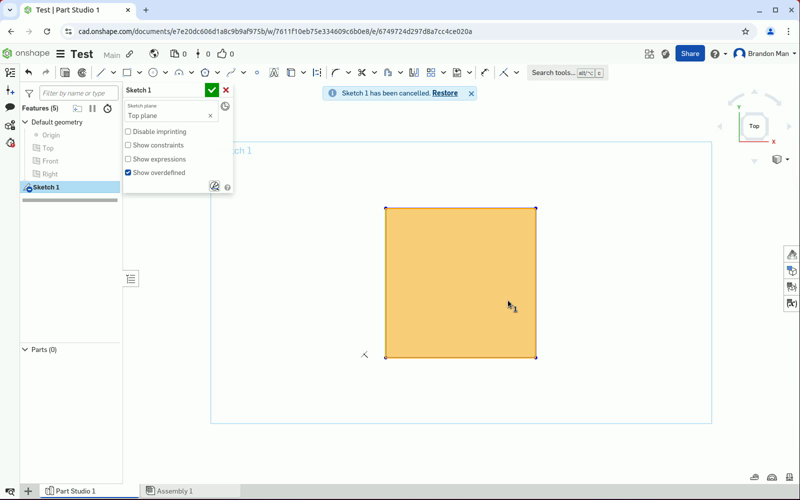
mouse_move(73, 352)
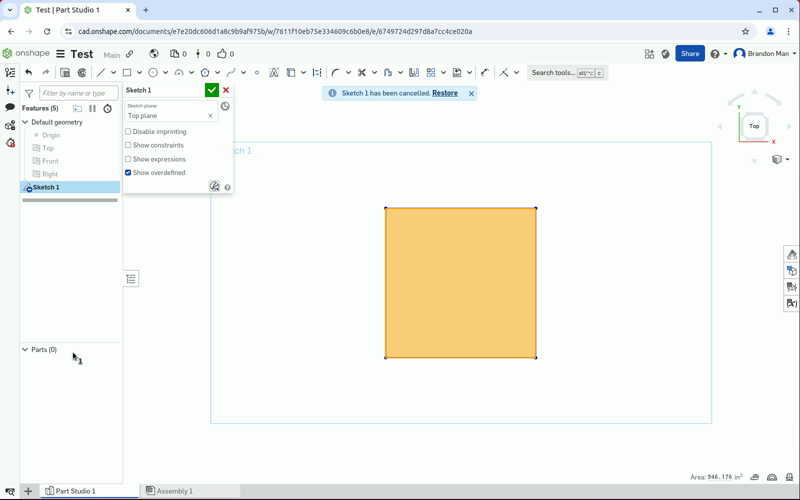
key(shift+y)
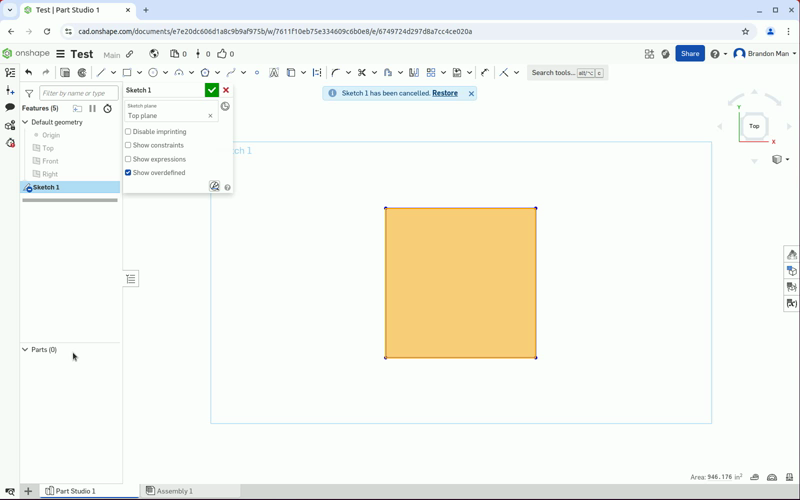
key(shift+e)
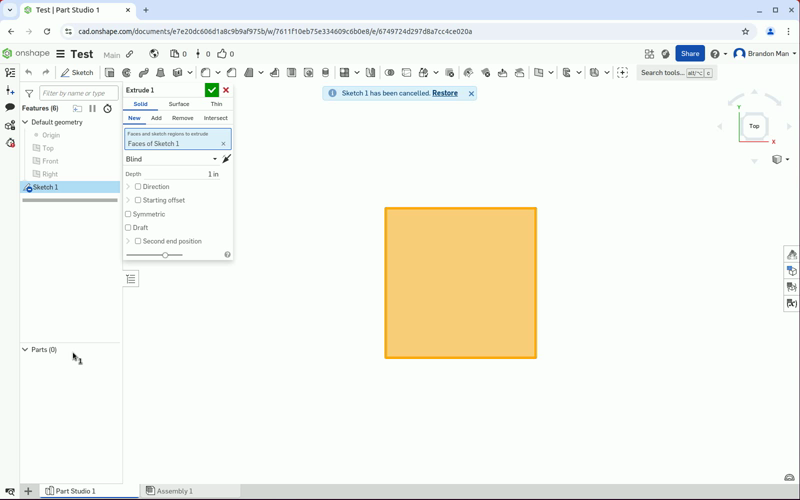
mouse_move(143, 106)
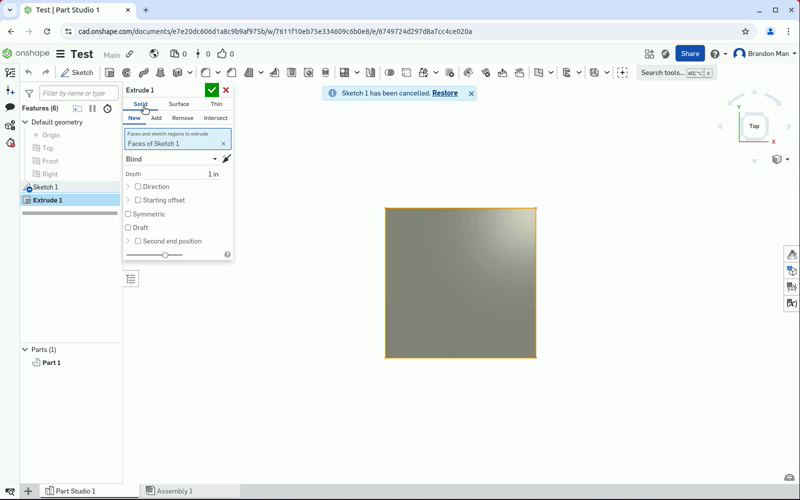
click(143, 106)
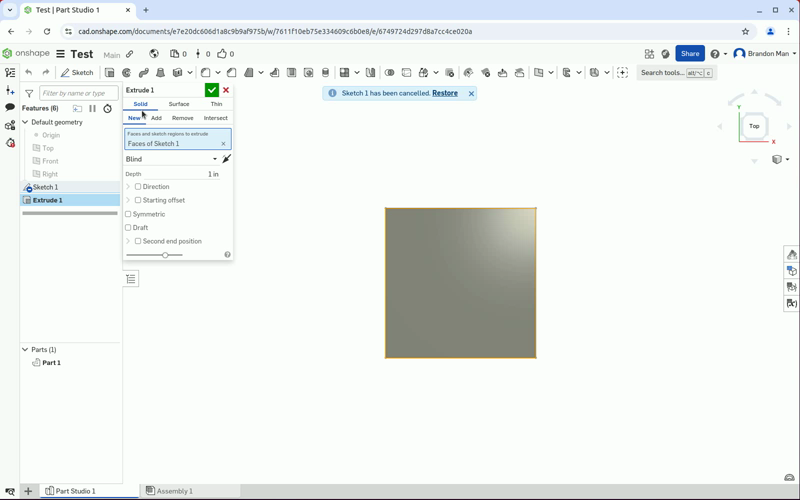
mouse_move(137, 120)
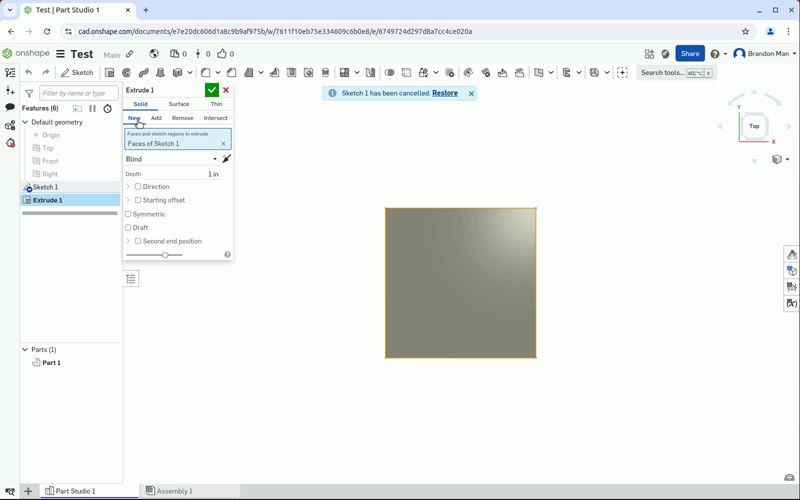
click(137, 120)
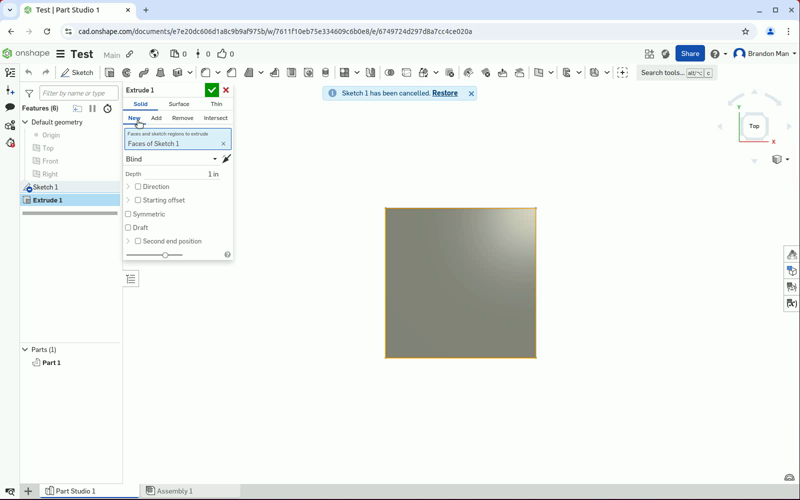
key(tab, 4)
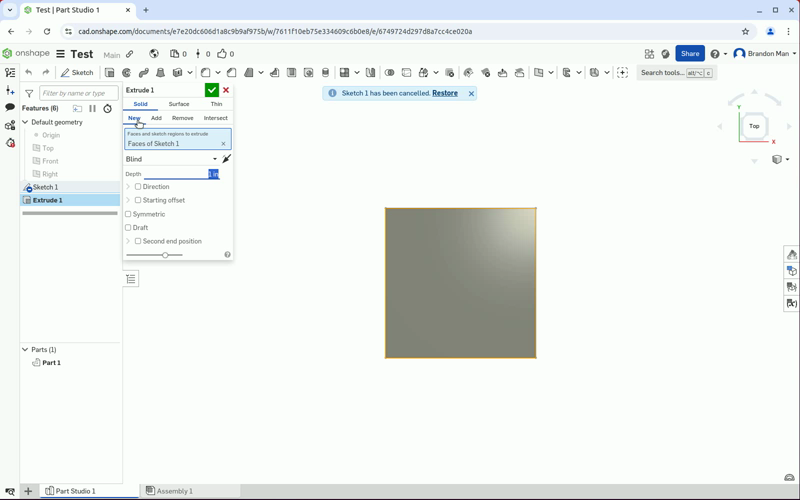
text(18.535)
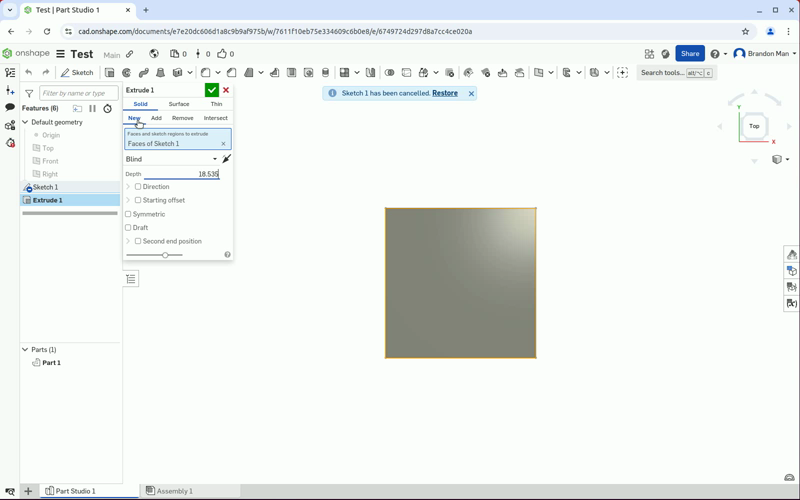
key(enter)
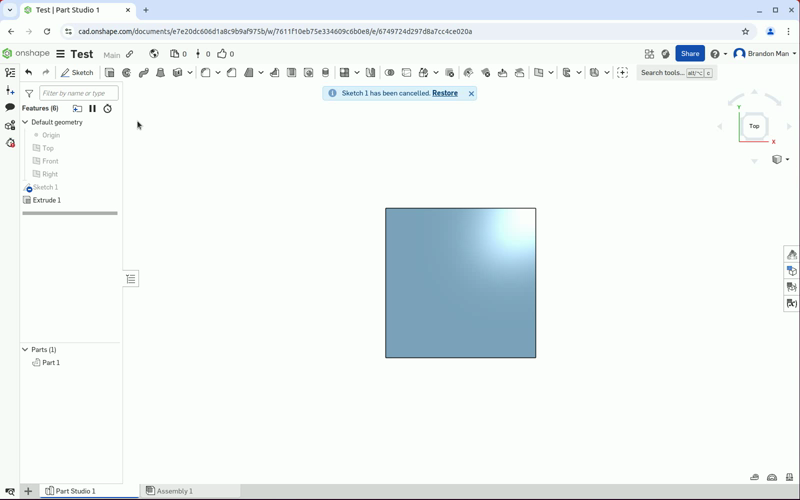
key(shift+h)
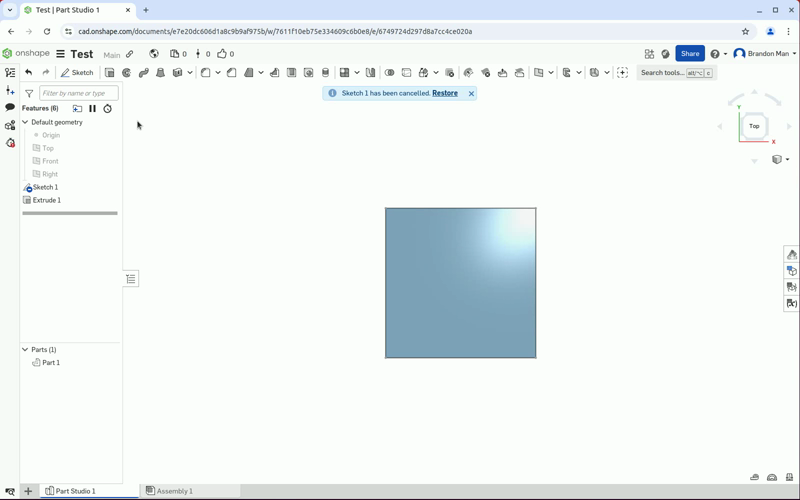
key(shift+h)
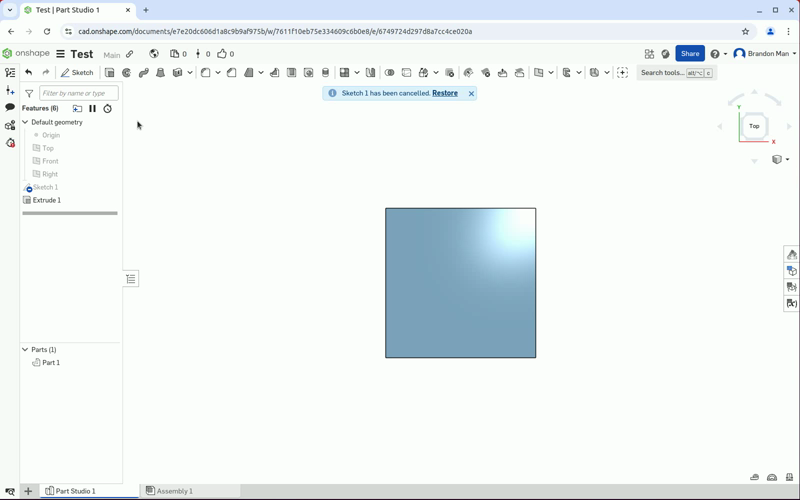
mouse_move(73, 189)
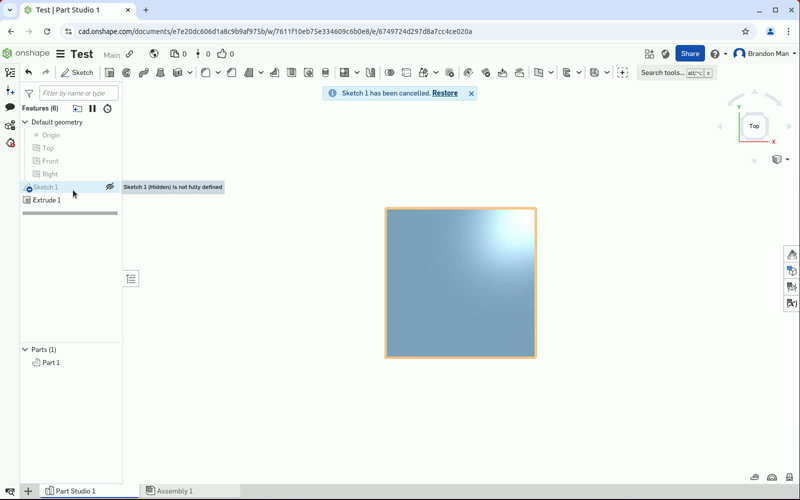
click(73, 189)
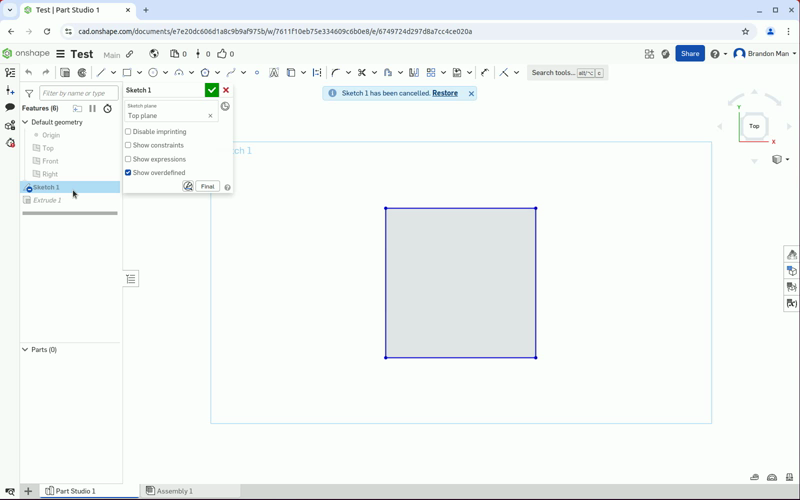
mouse_move(229, 92)
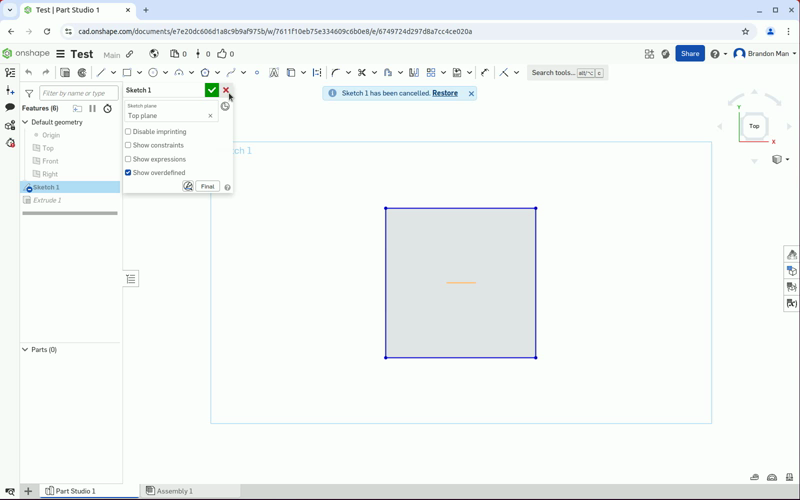
click(229, 92)
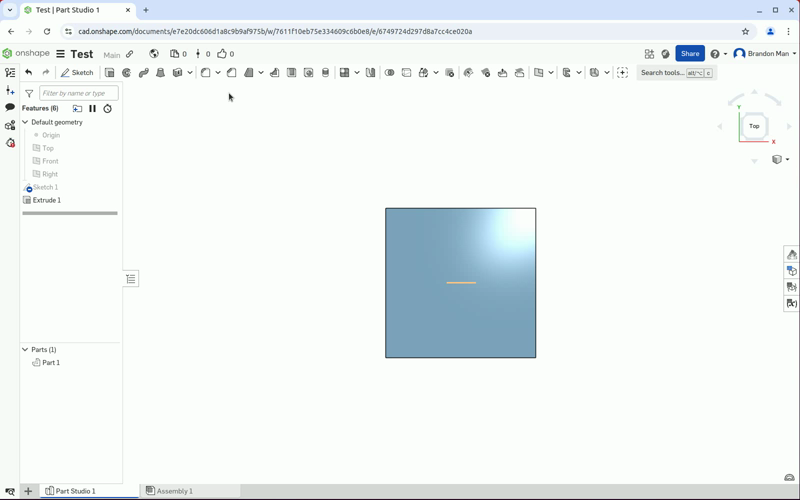
mouse_move(541, 75)
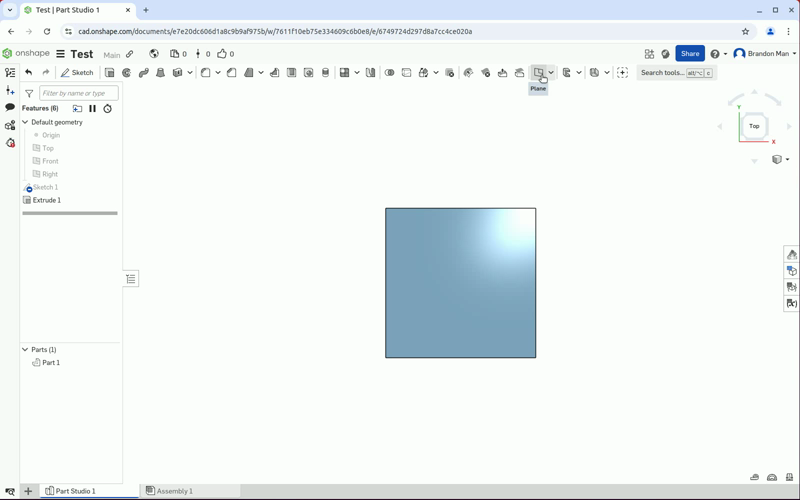
click(541, 75)
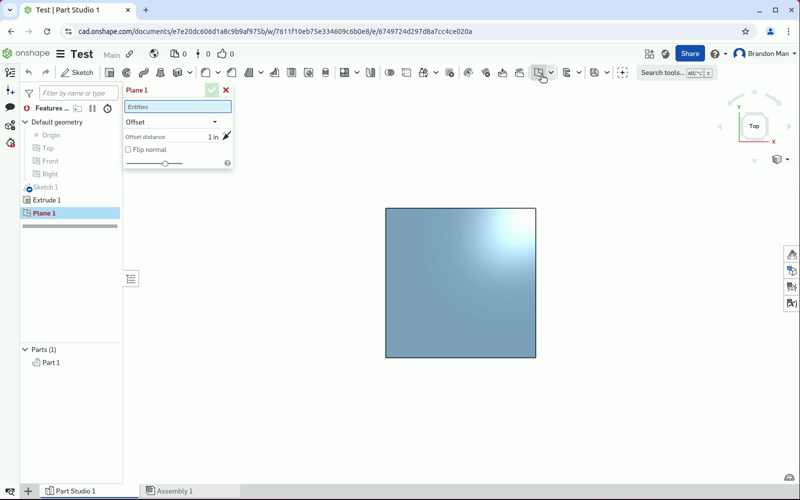
mouse_move(73, 150)
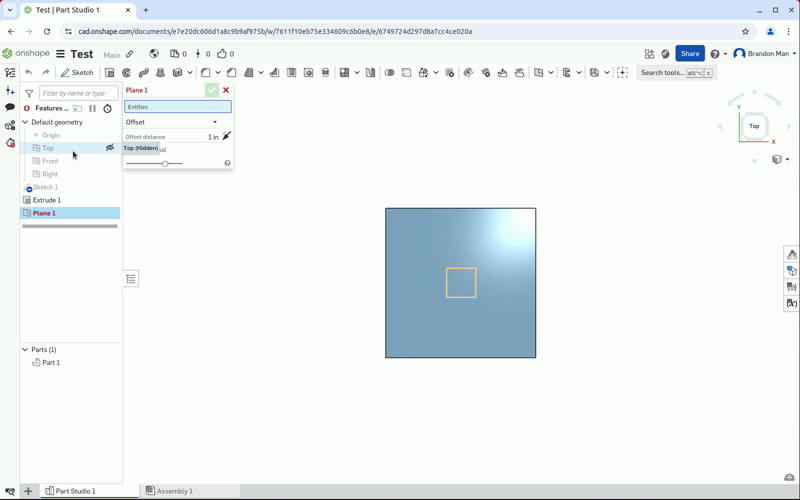
click(73, 150)
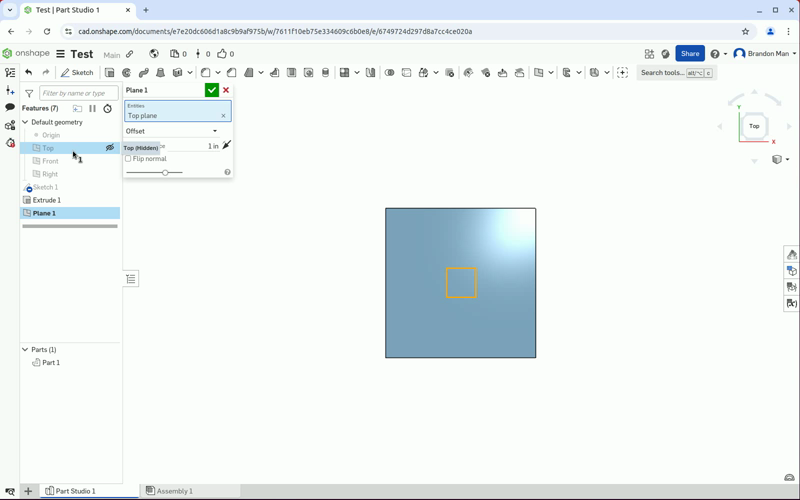
key(tab, 2)
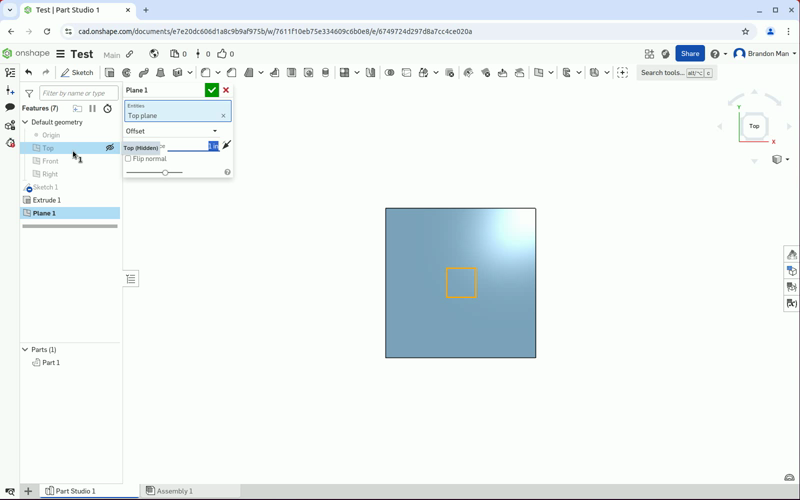
text(18.548)
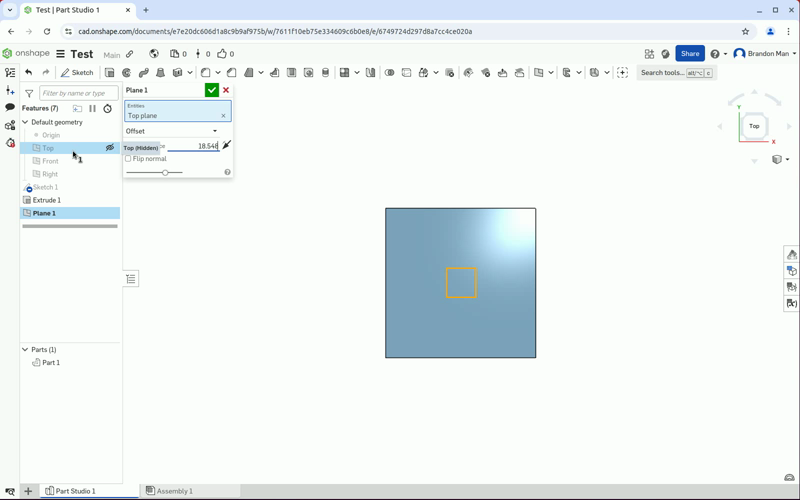
key(enter, 2)
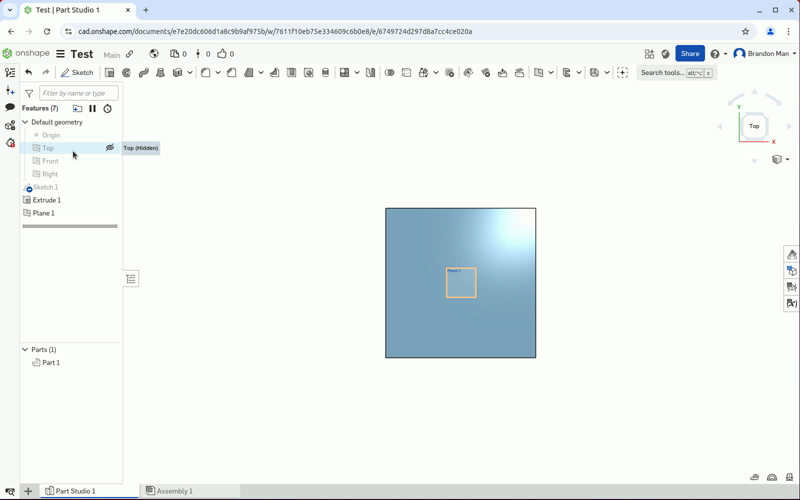
key(shift+s)
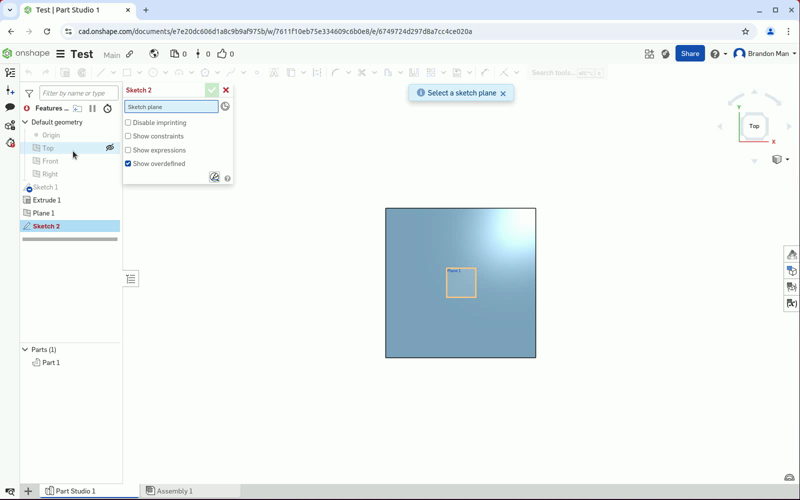
mouse_move(73, 215)
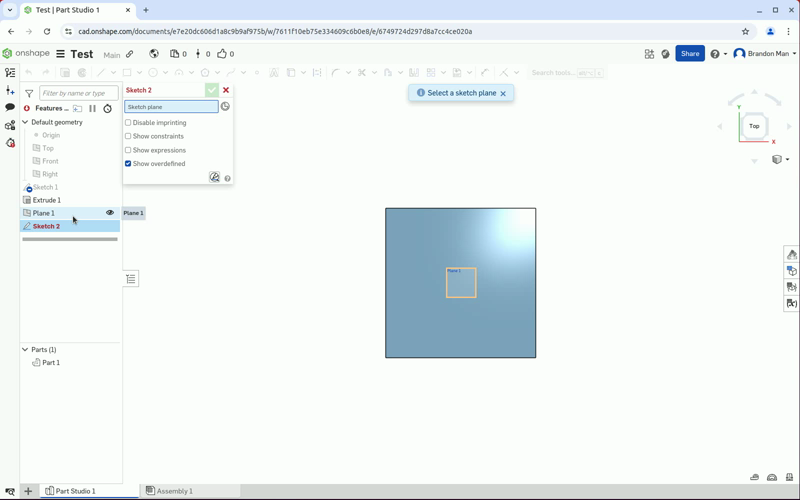
click(73, 215)
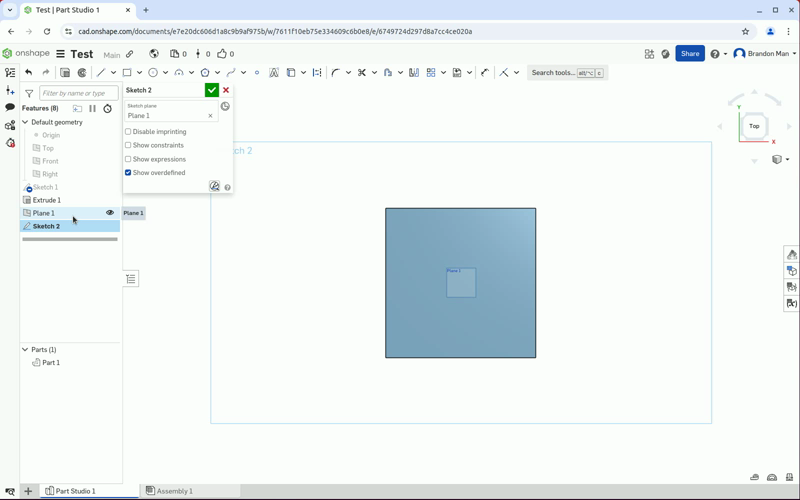
mouse_move(73, 352)
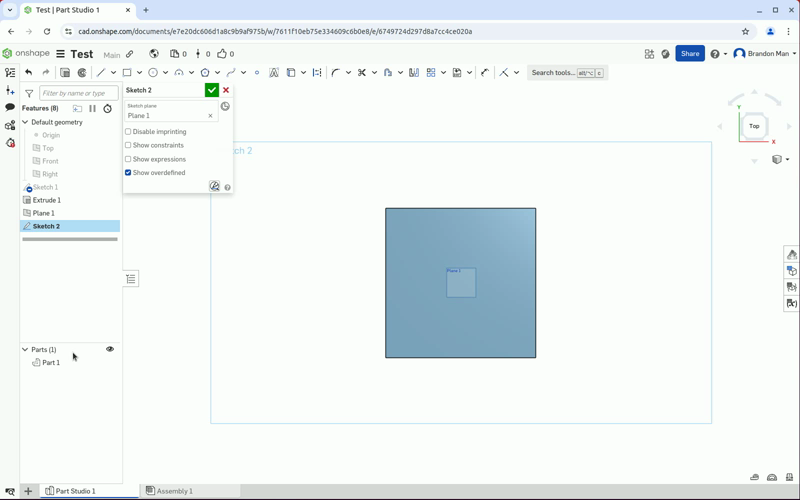
key(y)
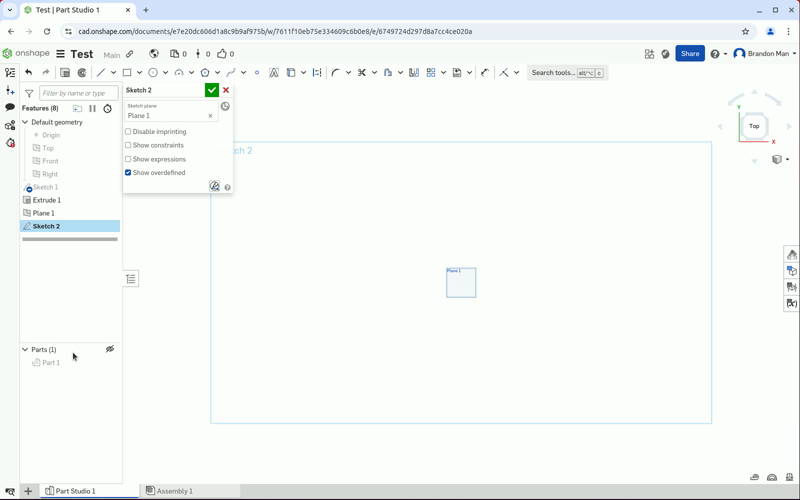
key(c)
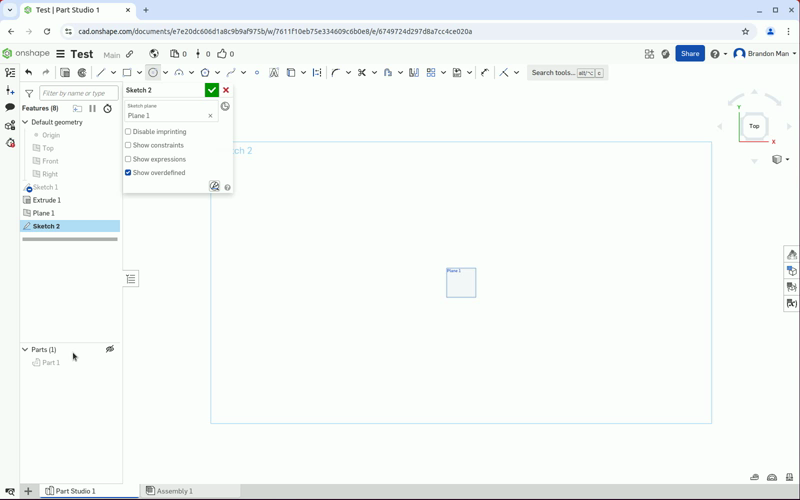
key_down(shift)
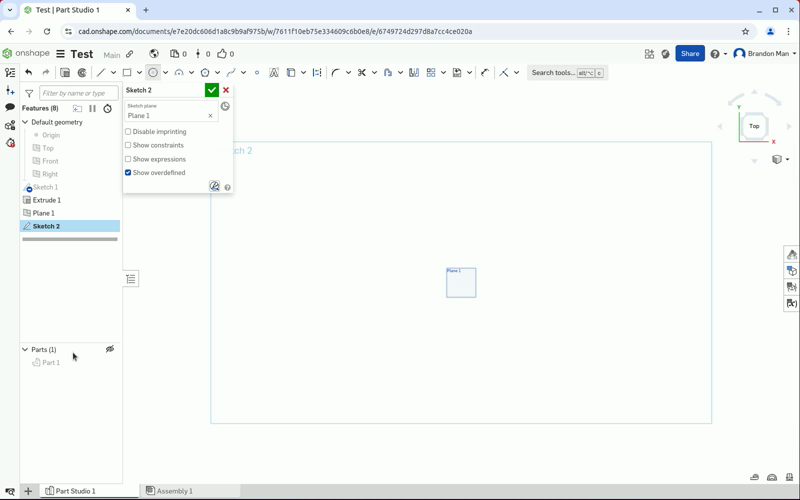
mouse_move(425, 245)
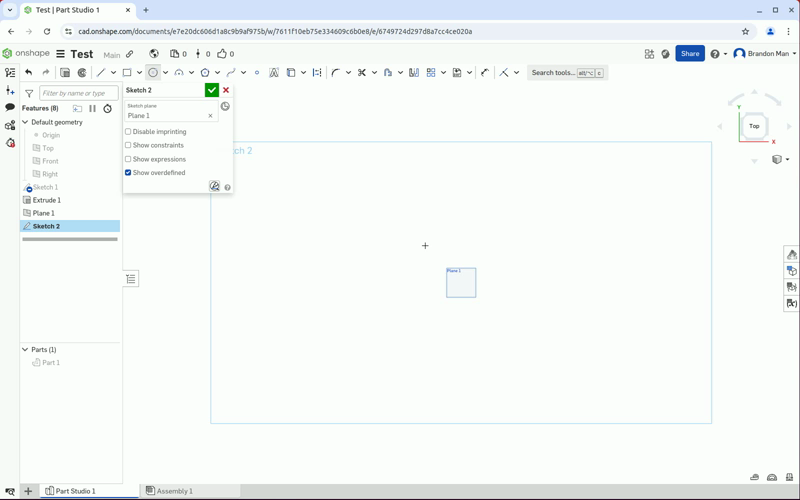
click(425, 245)
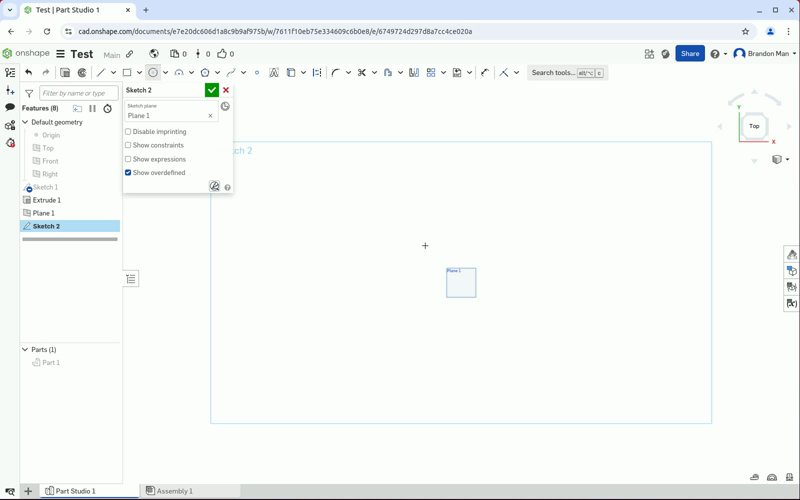
key_up(shift)
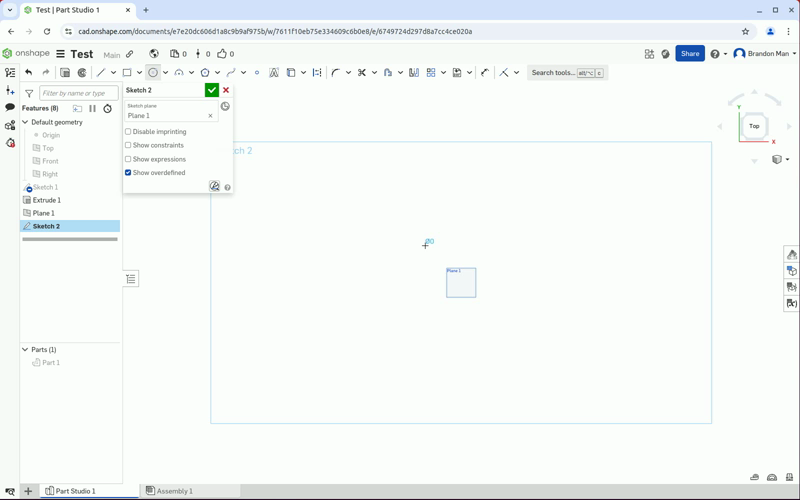
mouse_move(447, 245)
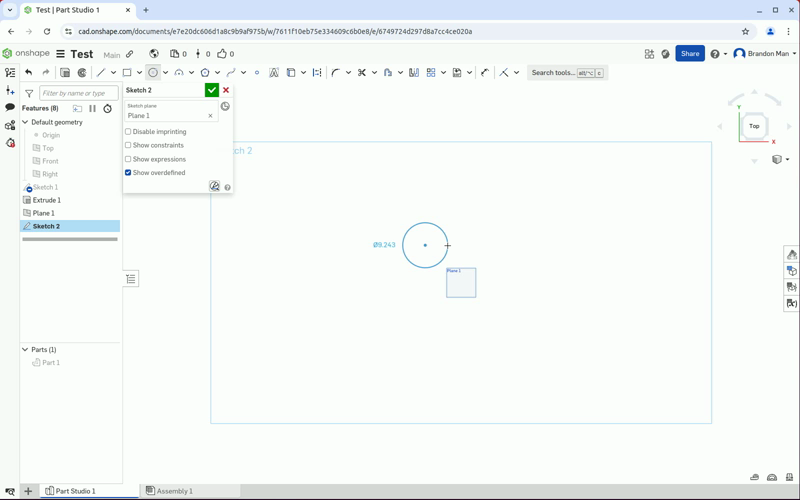
click(447, 245)
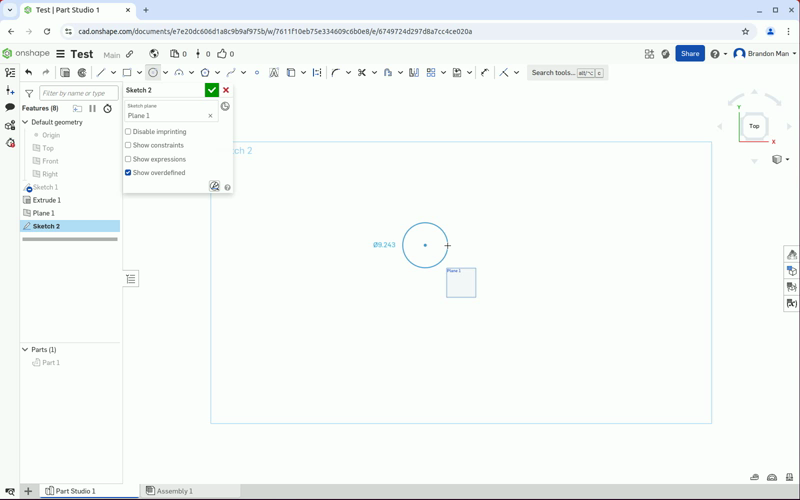
key(esc)
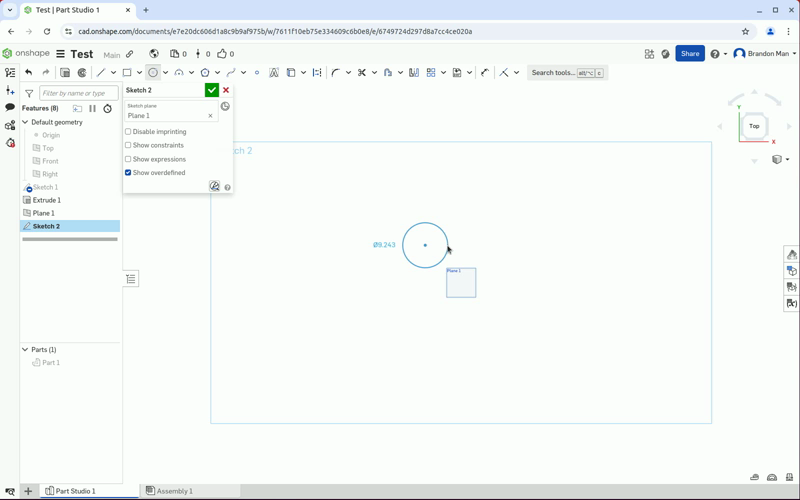
key(c)
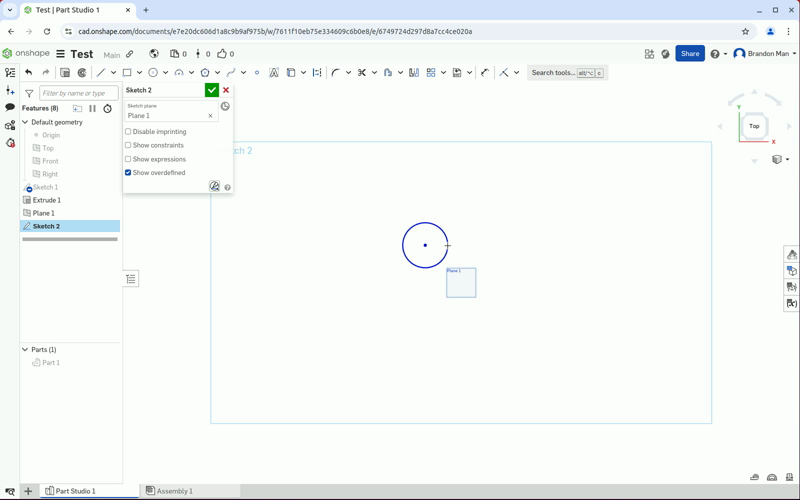
key_down(shift)
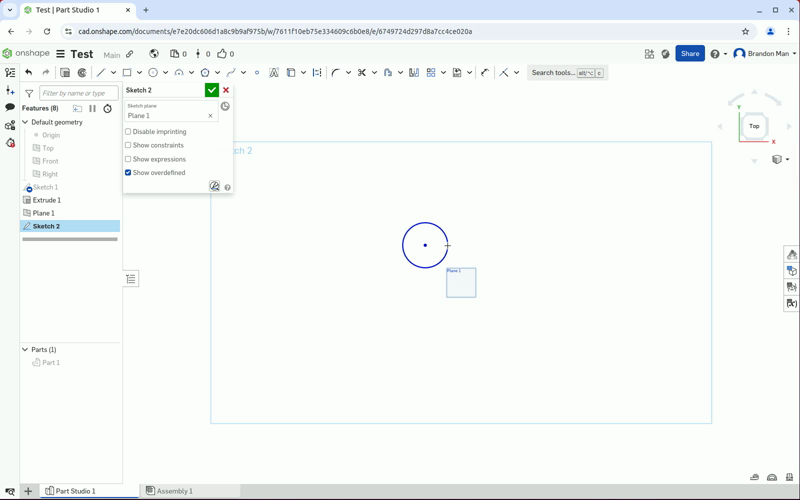
mouse_move(425, 245)
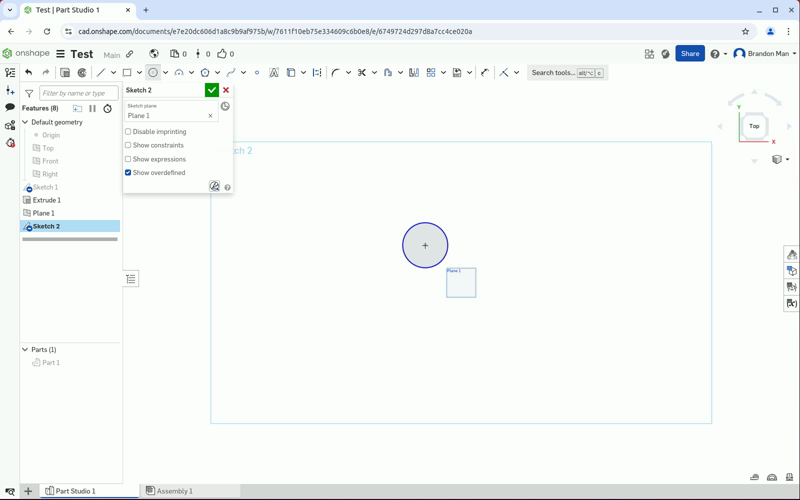
click(425, 245)
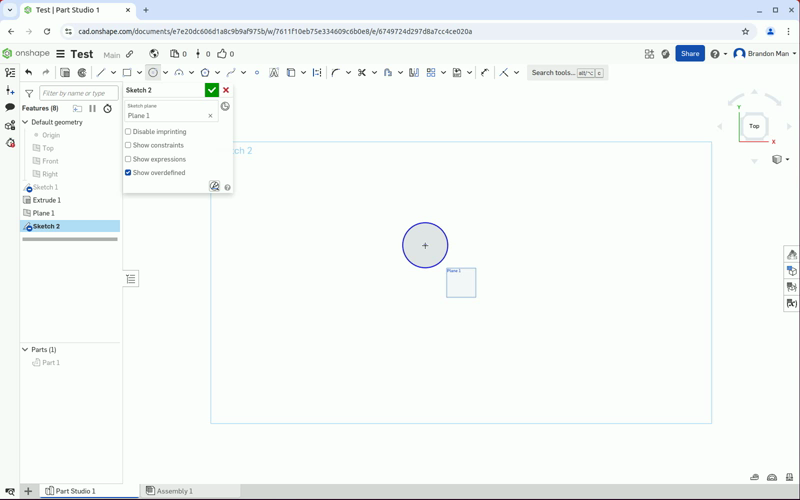
key_up(shift)
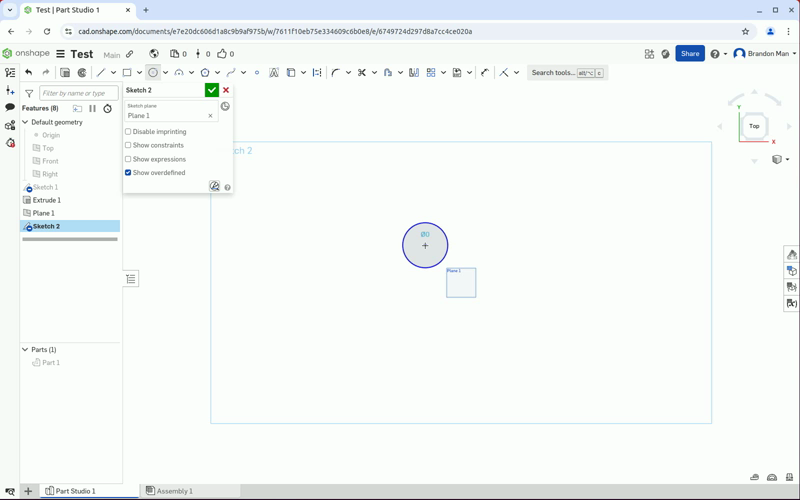
mouse_move(441, 245)
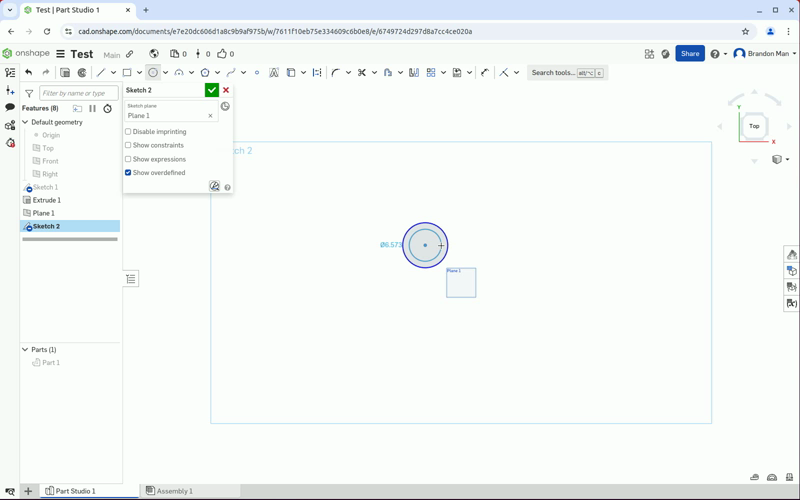
click(441, 245)
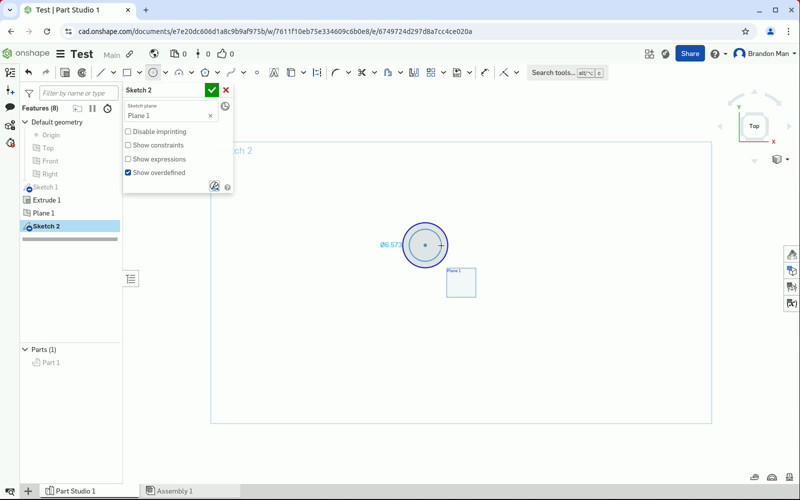
key(esc)
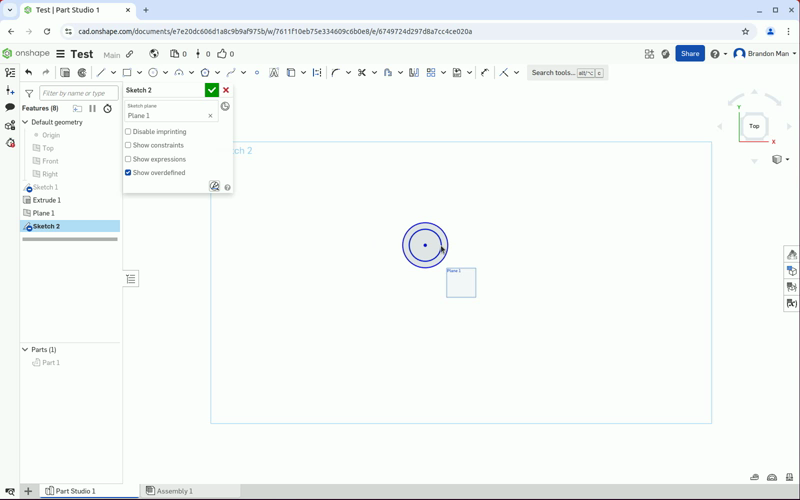
mouse_move(433, 265)
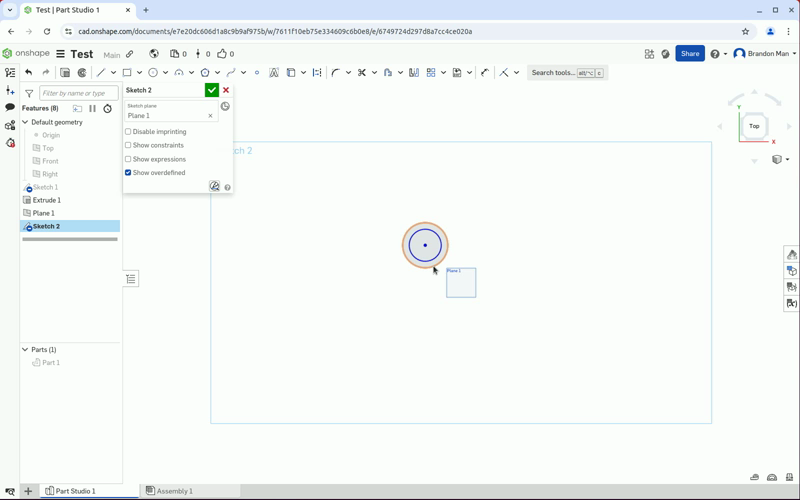
scroll(6)
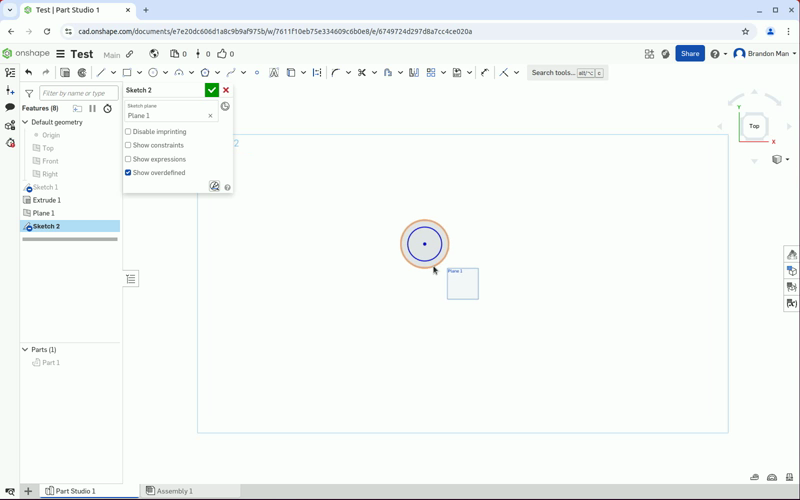
scroll(6)
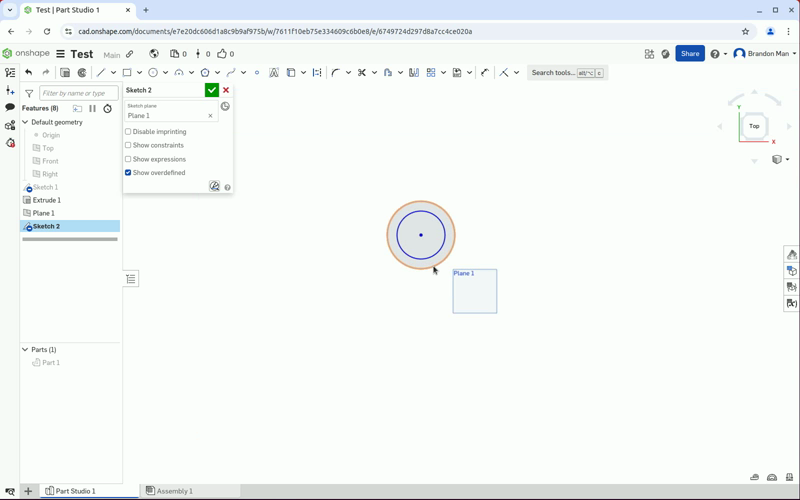
scroll(6)
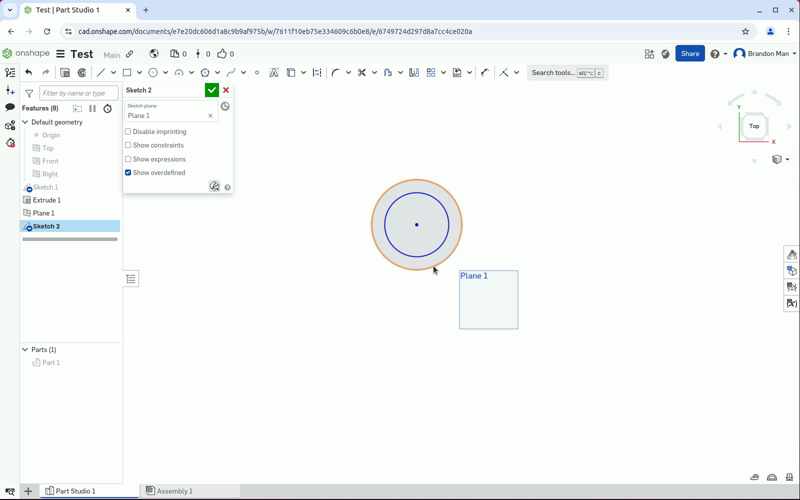
scroll(6)
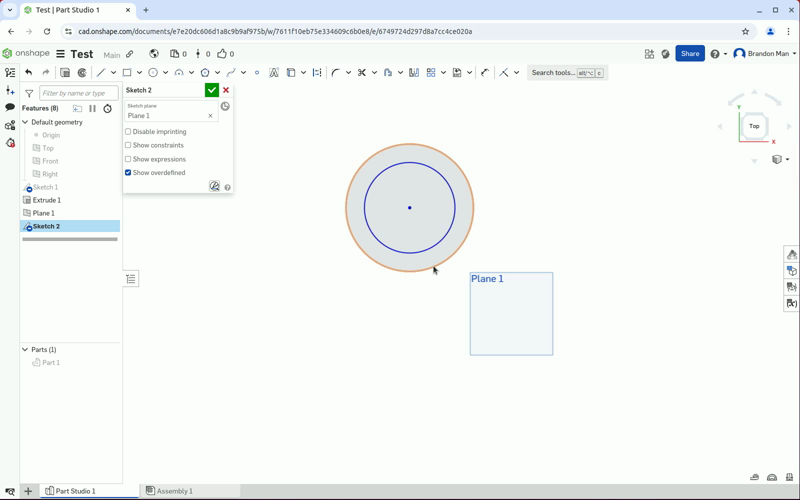
scroll(6)
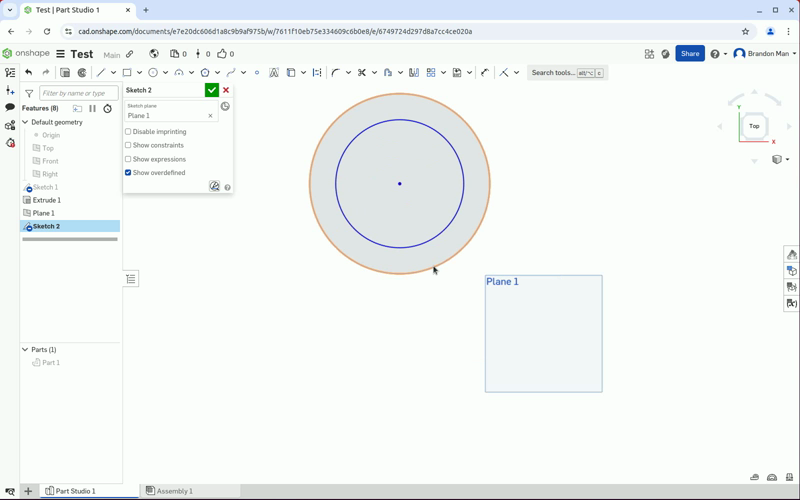
scroll(6)
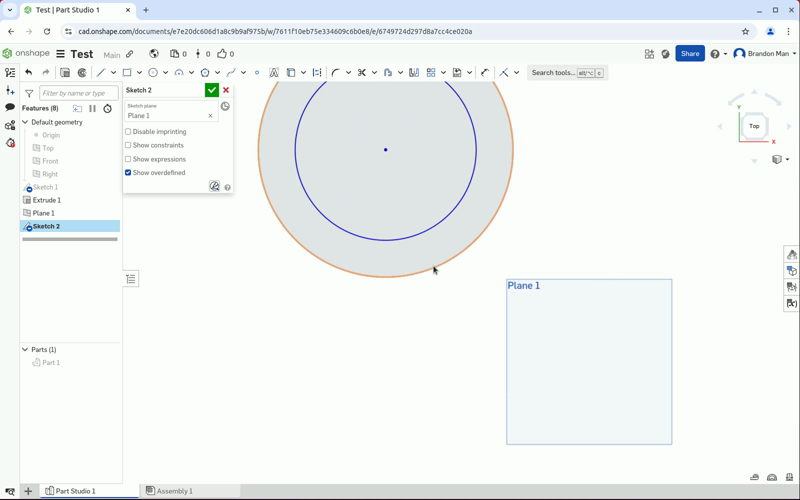
scroll(6)
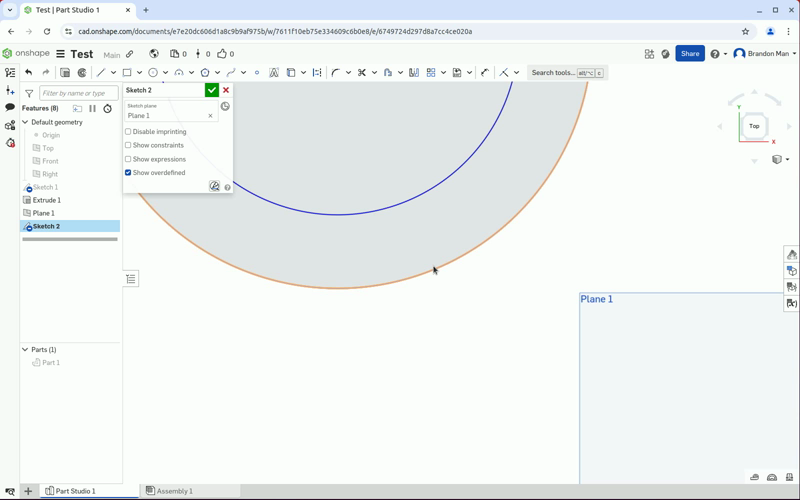
click(433, 265)
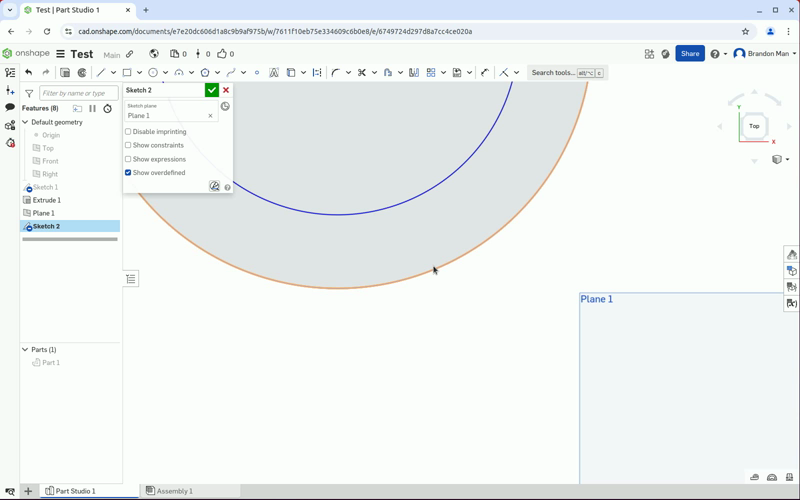
scroll(-6)
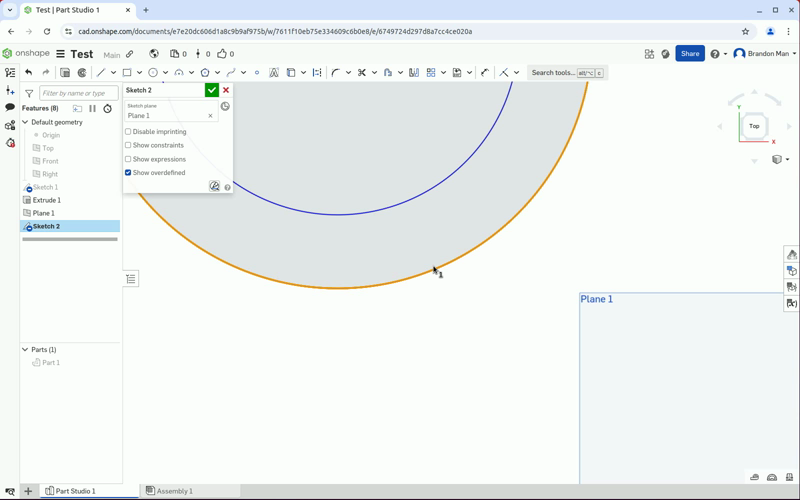
scroll(-6)
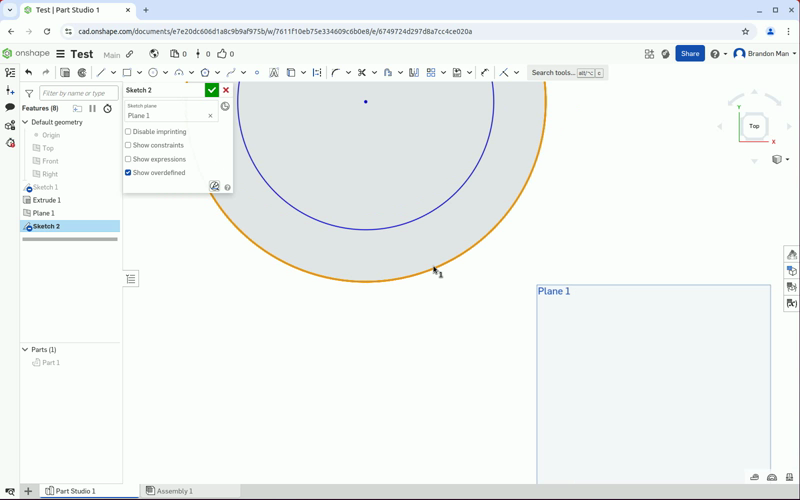
scroll(-6)
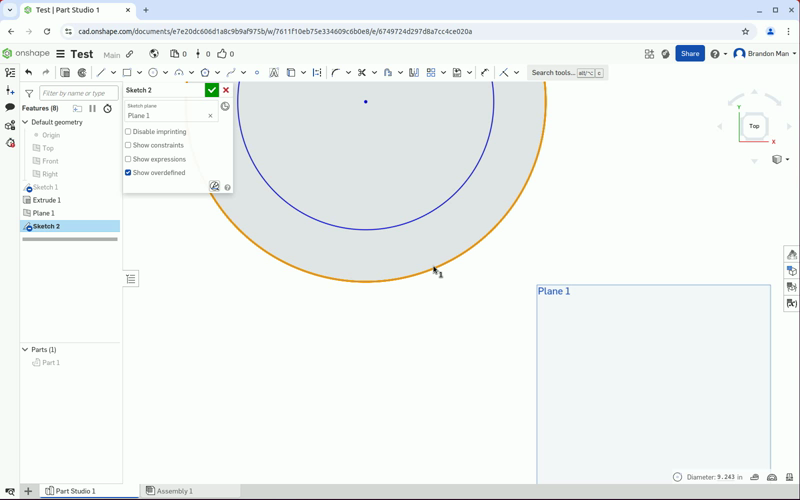
scroll(-6)
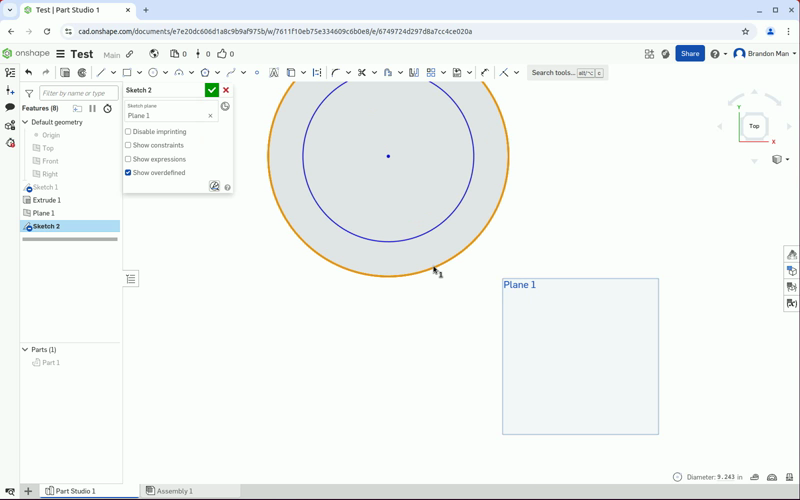
scroll(-6)
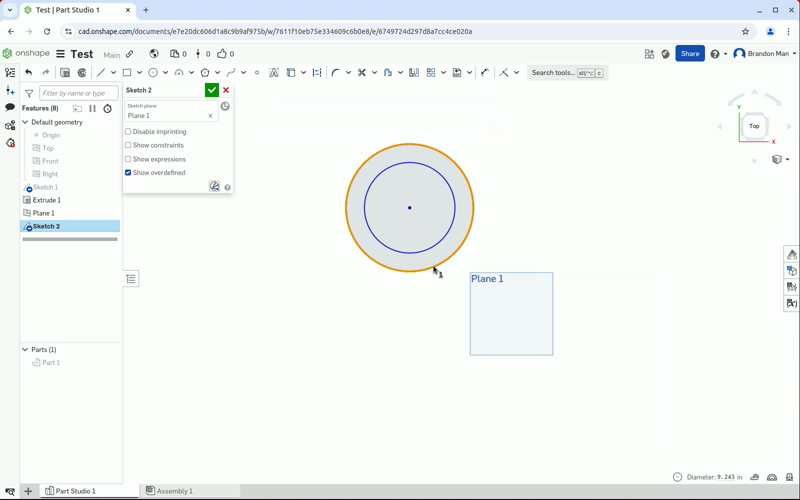
scroll(-6)
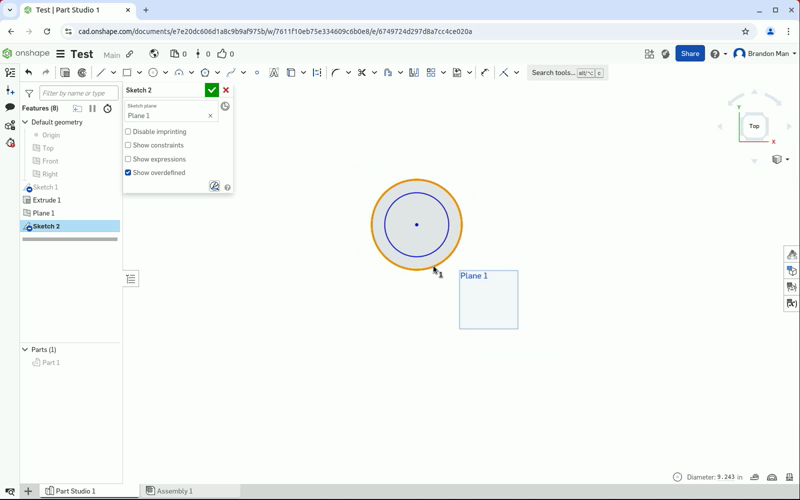
scroll(-6)
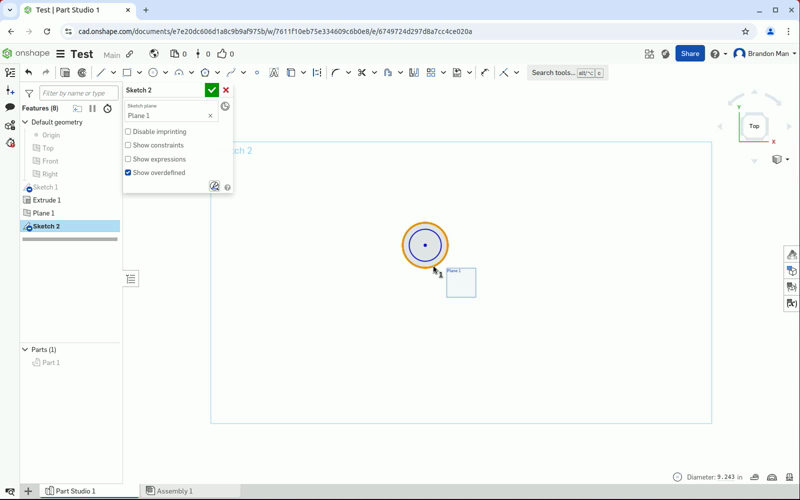
mouse_move(73, 352)
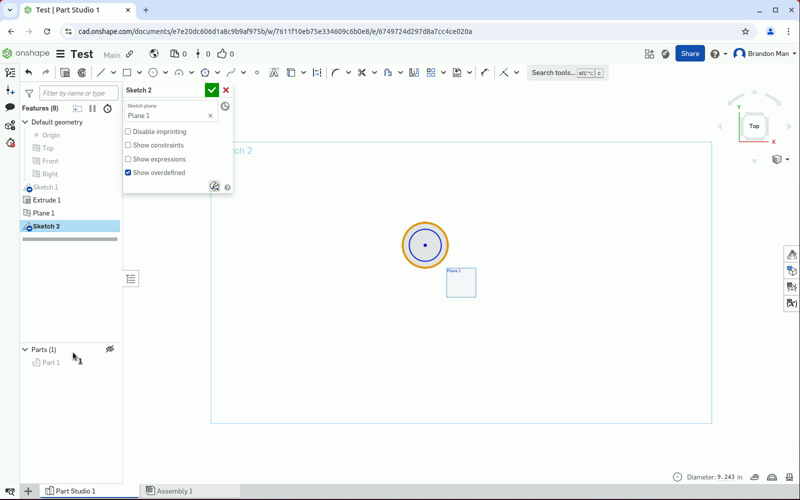
key(shift+y)
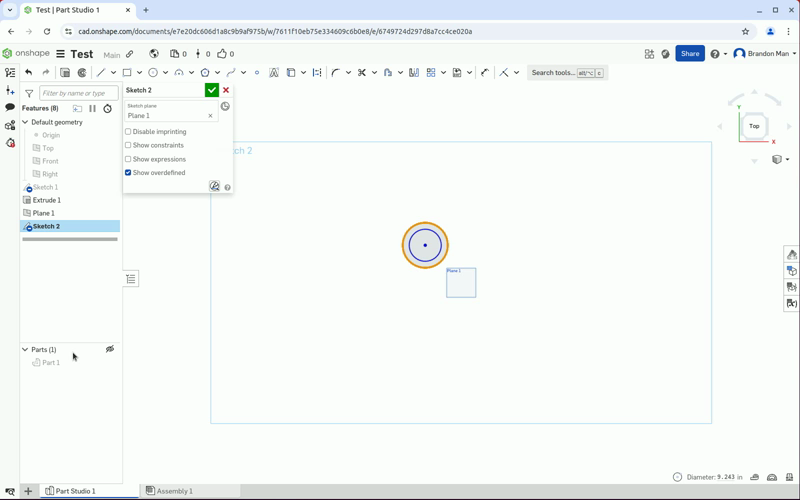
key(shift+e)
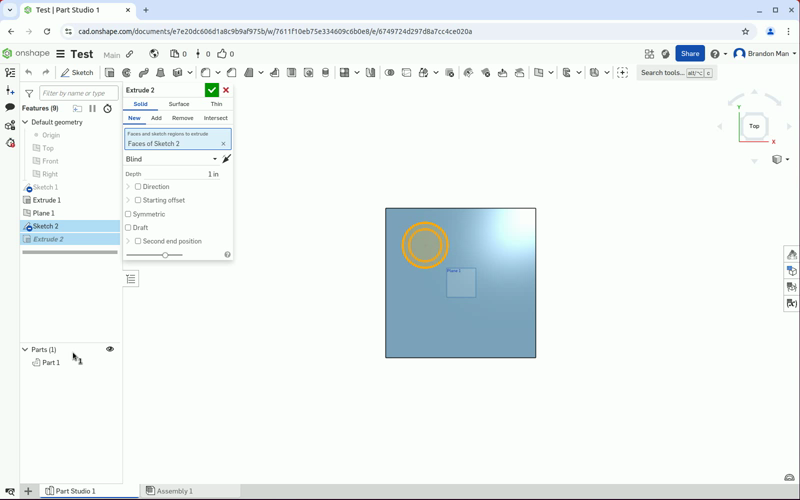
mouse_move(143, 106)
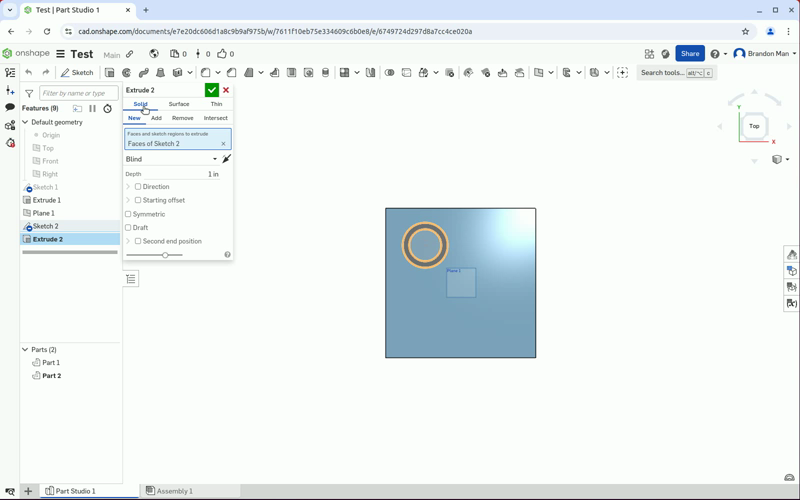
click(143, 106)
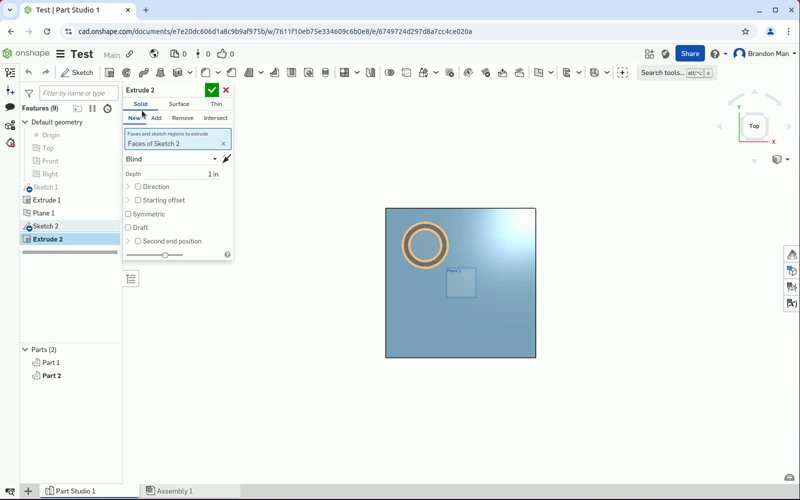
mouse_move(137, 120)
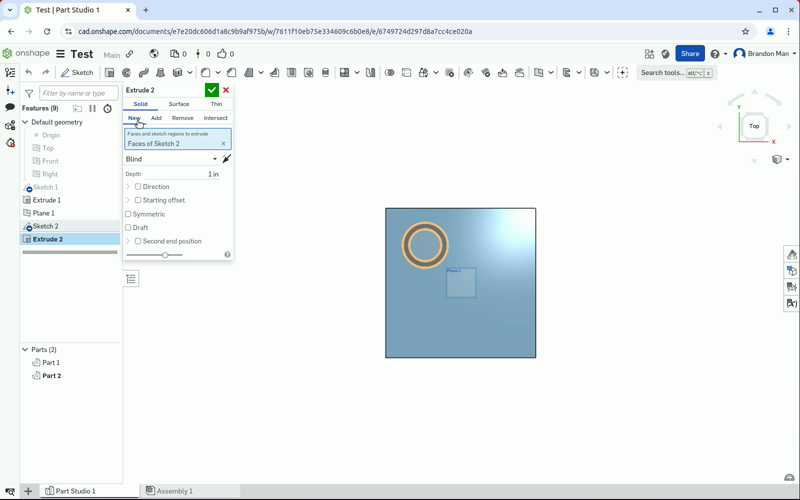
click(137, 120)
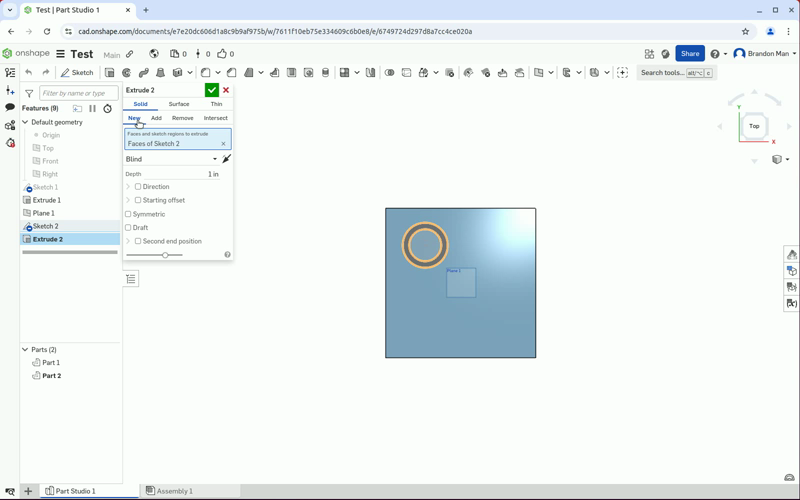
key(tab, 4)
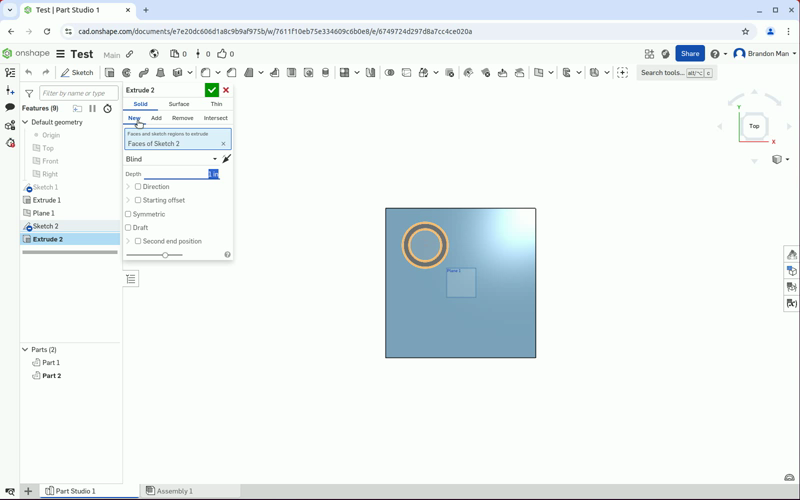
text(4.574)
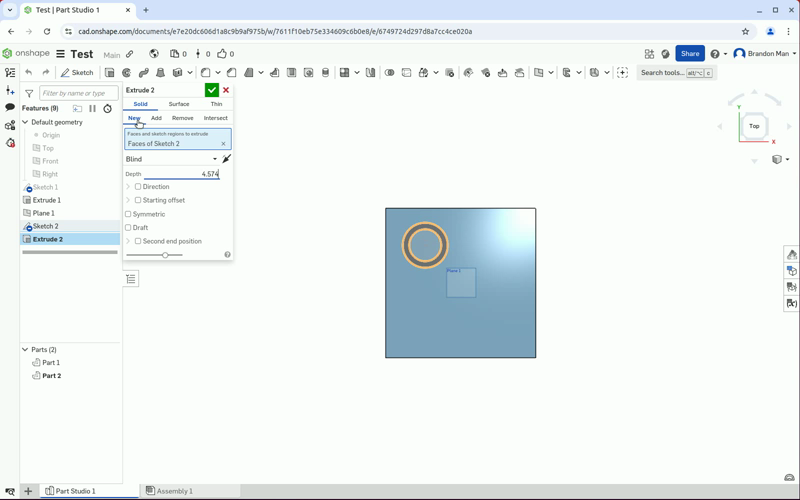
key(enter)
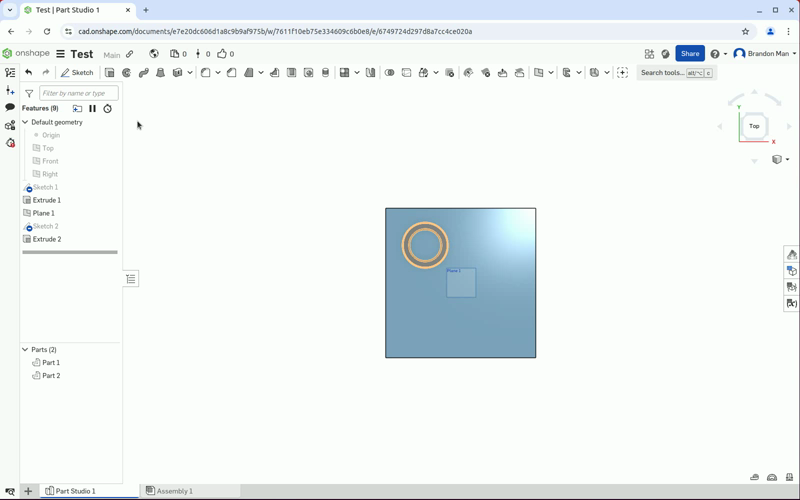
key(shift+h)
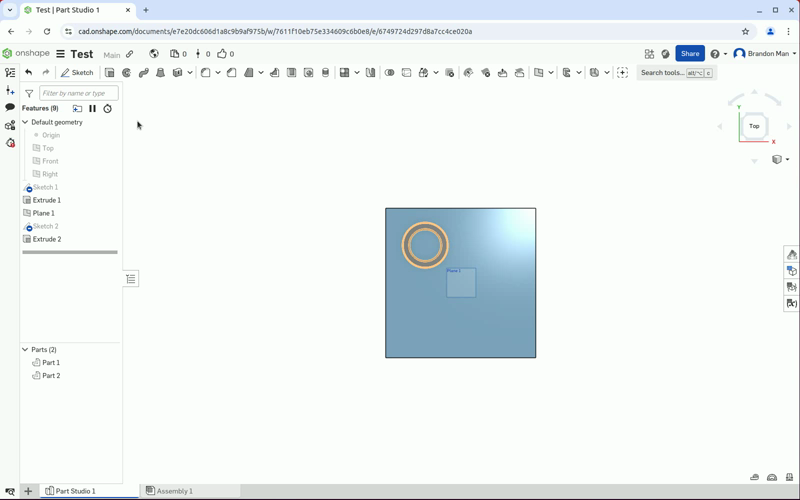
key(shift+h)
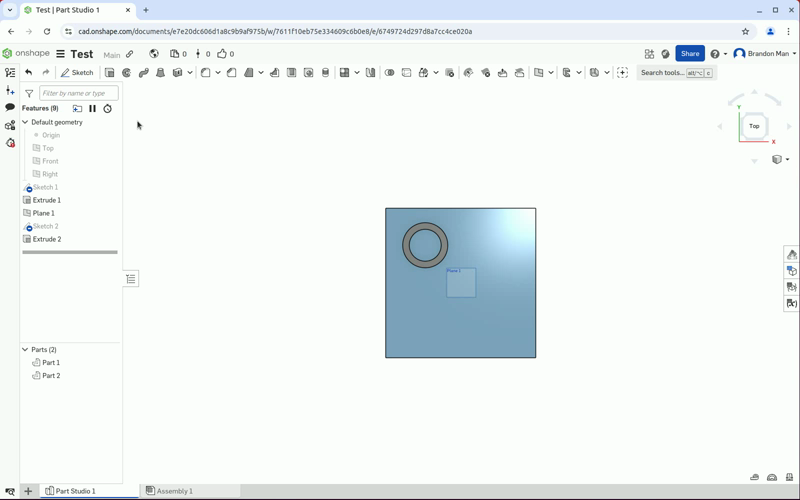
mouse_move(73, 189)
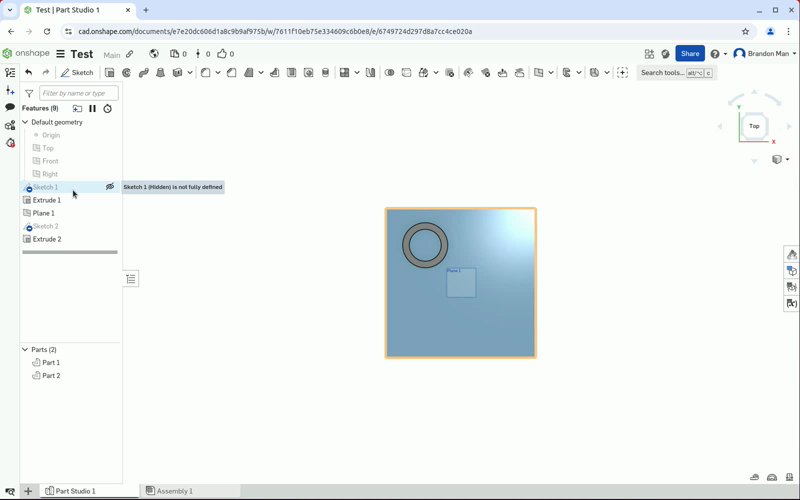
click(73, 189)
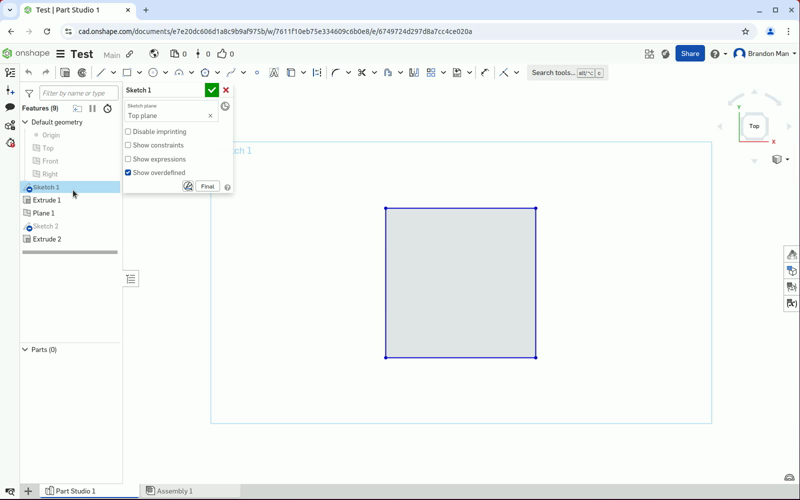
mouse_move(229, 92)
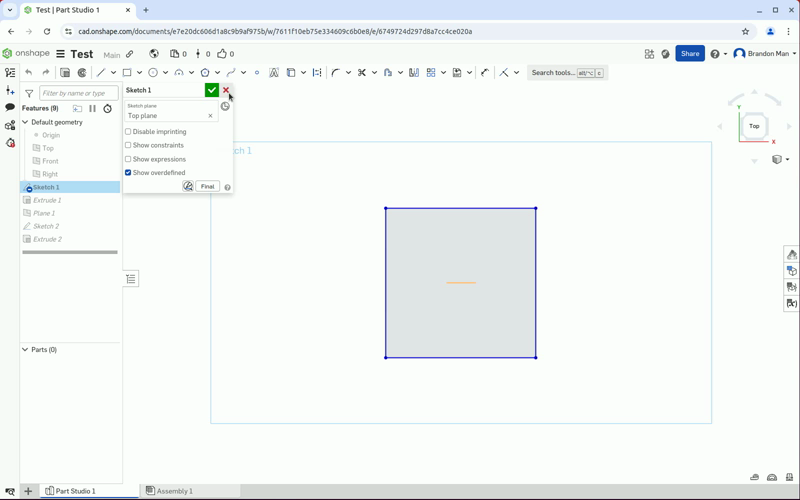
click(229, 92)
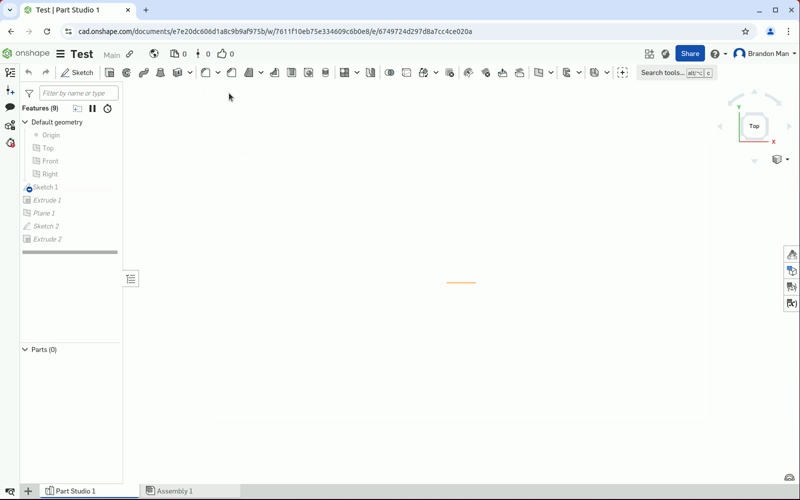
key(shift+s)
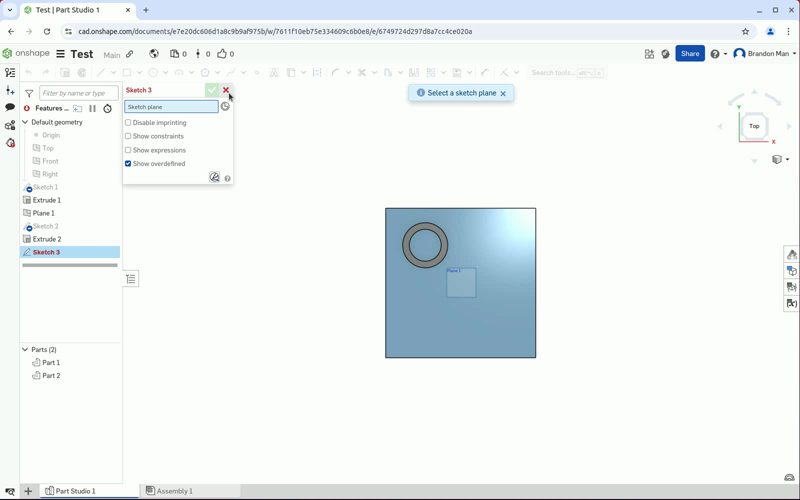
mouse_move(73, 215)
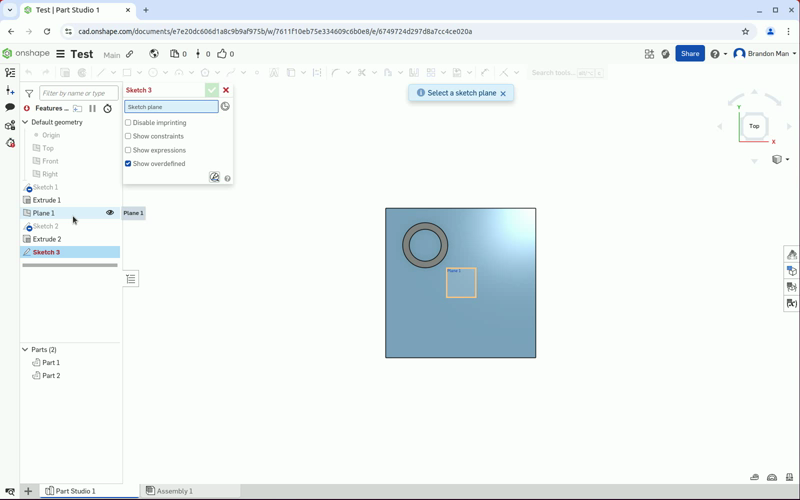
click(73, 215)
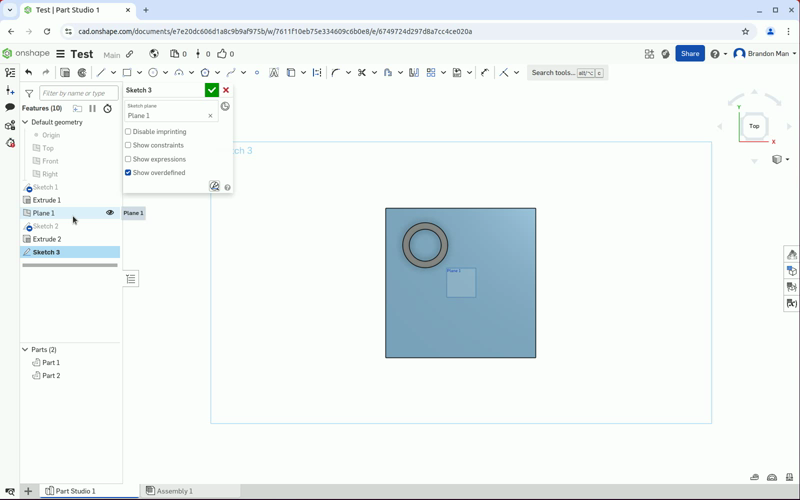
mouse_move(73, 352)
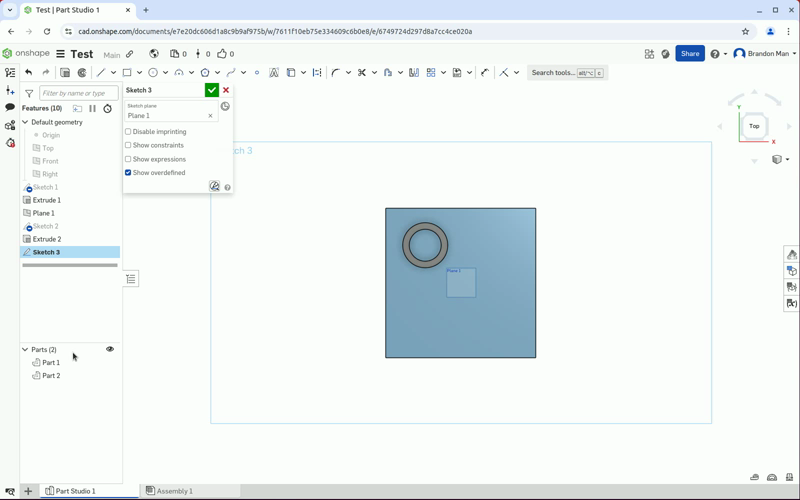
key(y)
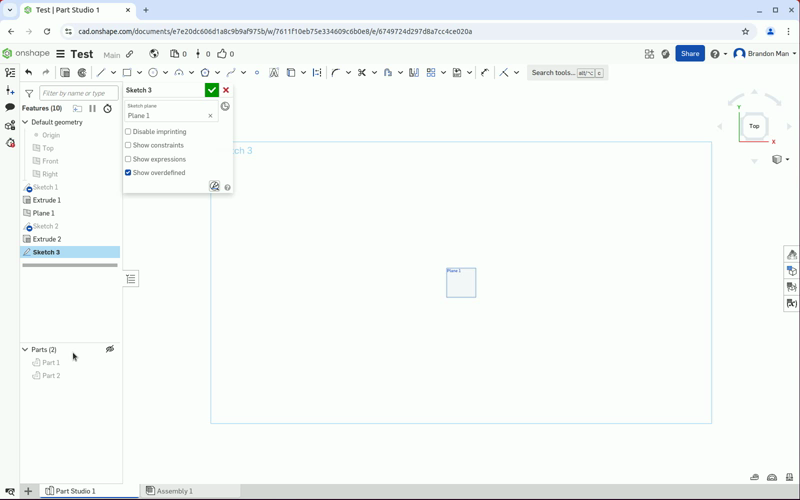
key(c)
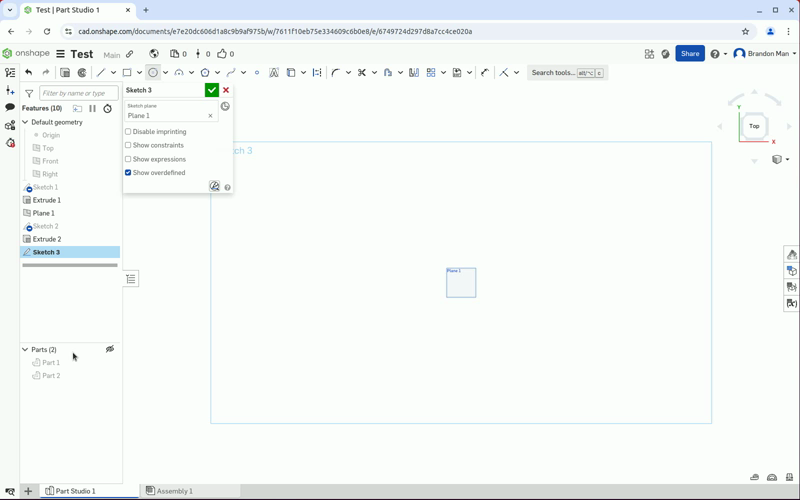
key_down(shift)
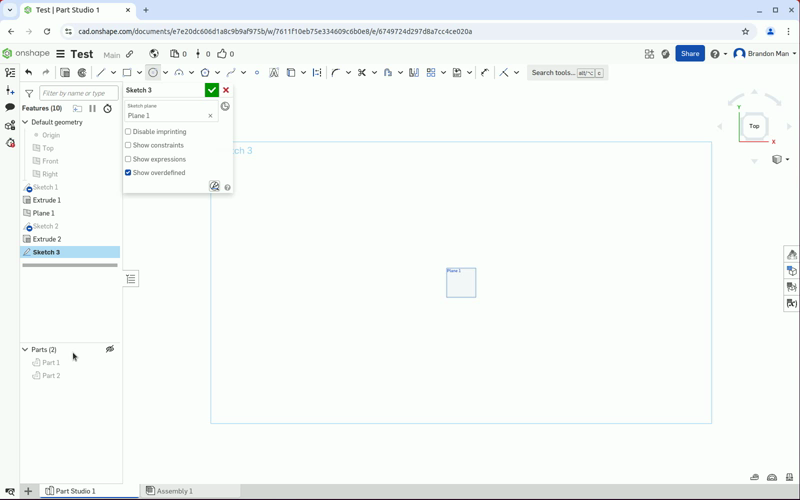
mouse_move(497, 245)
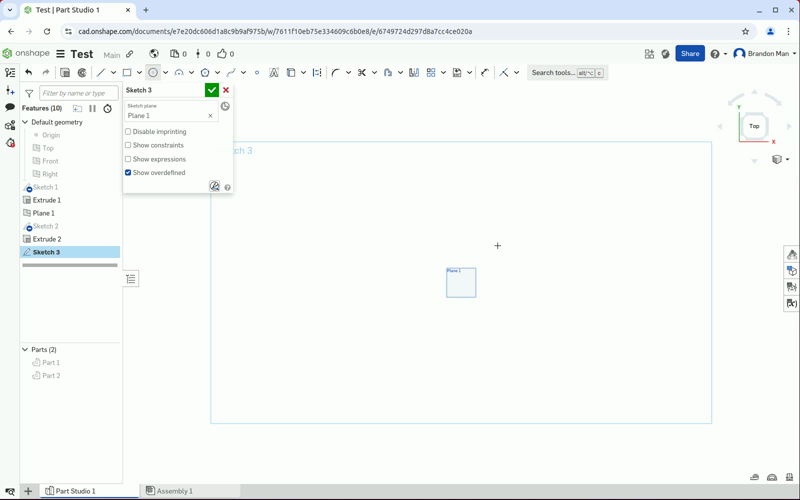
click(497, 245)
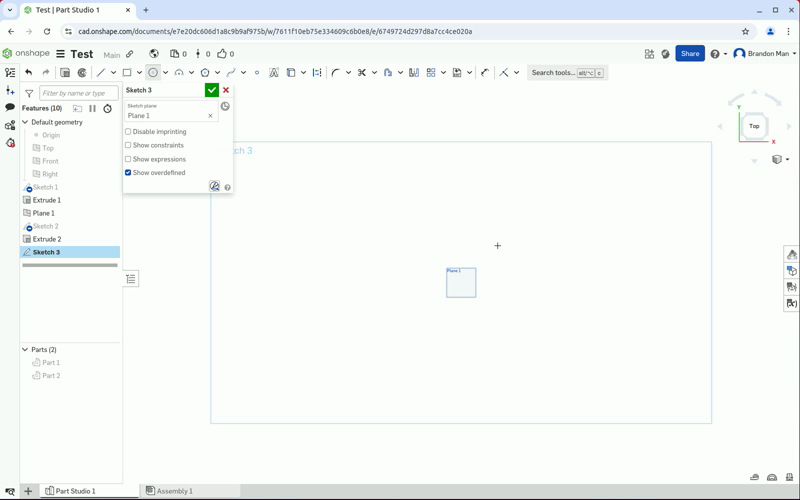
key_up(shift)
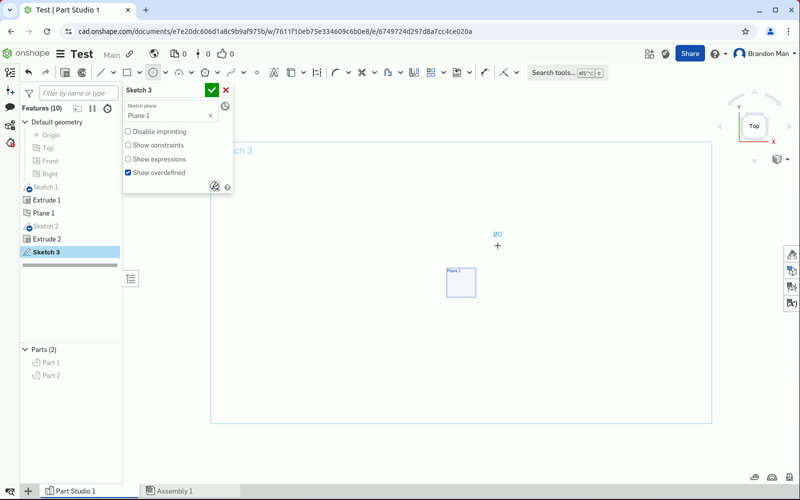
mouse_move(520, 245)
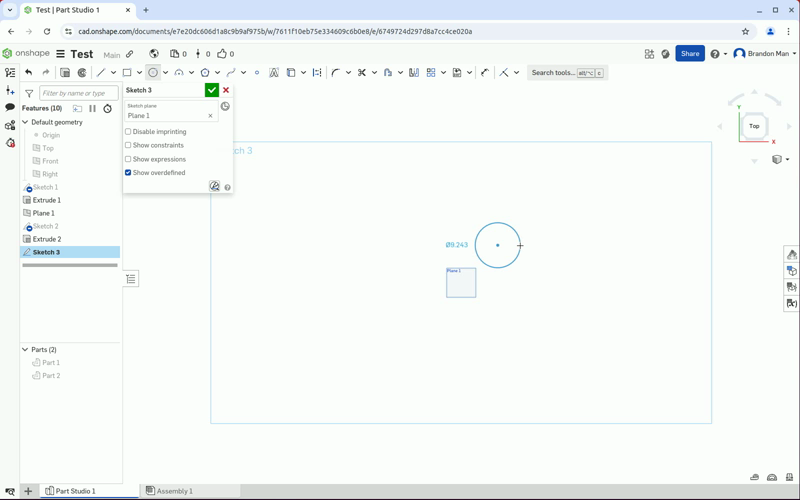
click(520, 245)
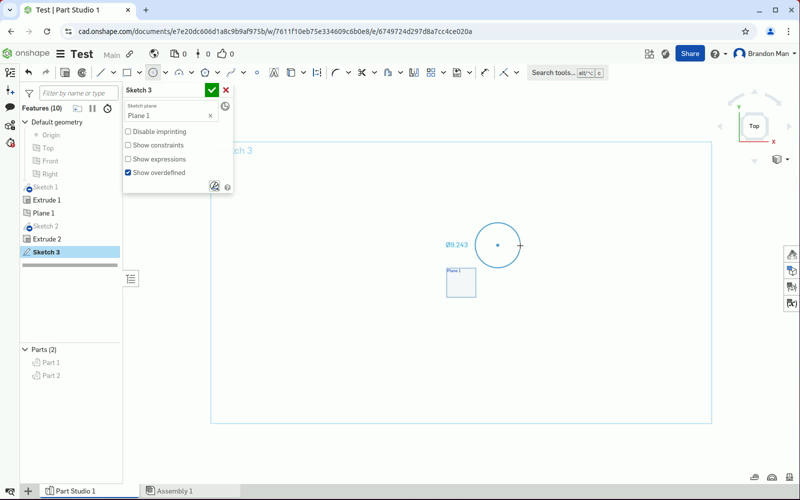
key(esc)
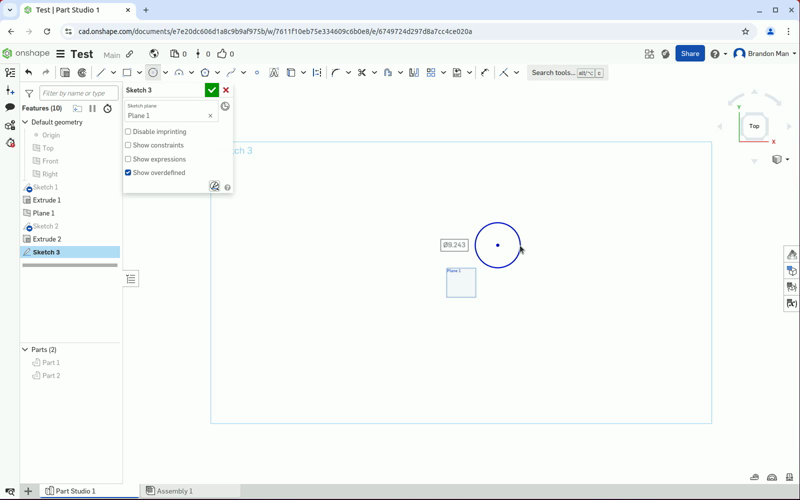
key(c)
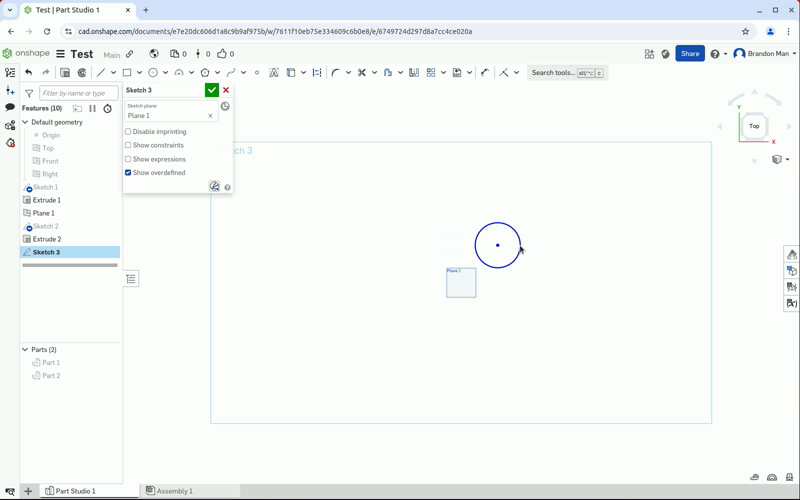
key_down(shift)
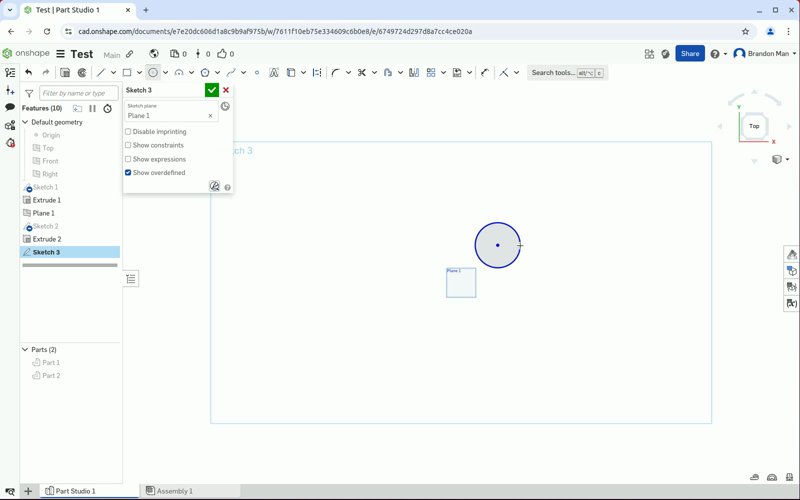
mouse_move(497, 245)
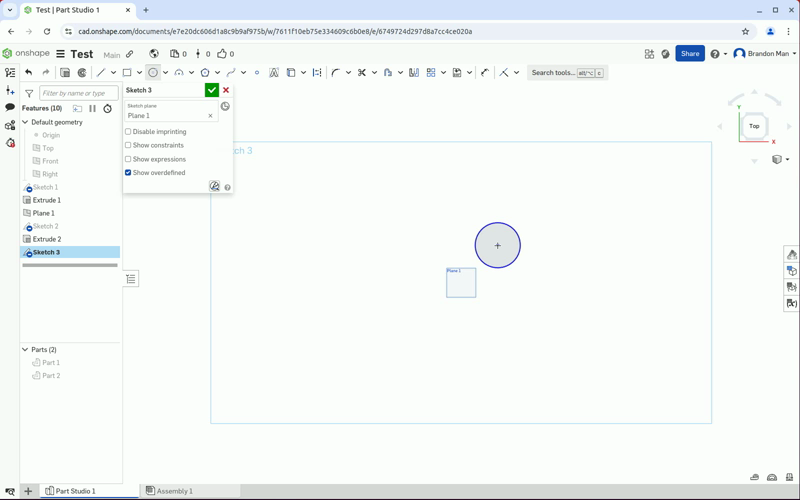
click(497, 245)
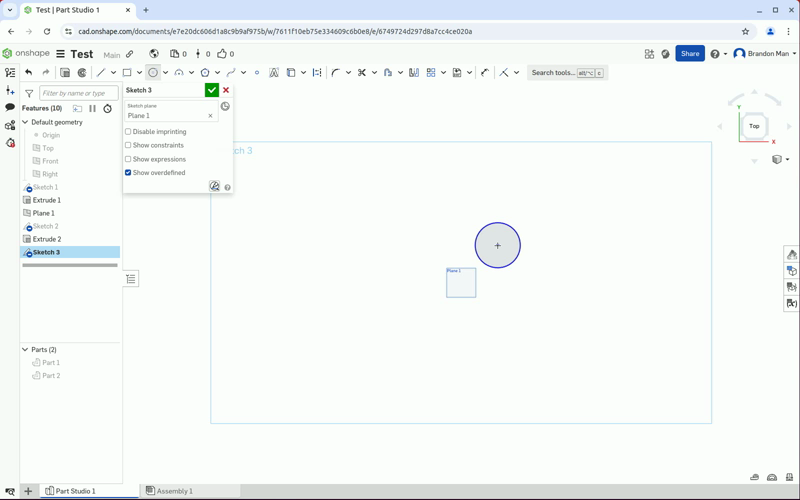
key_up(shift)
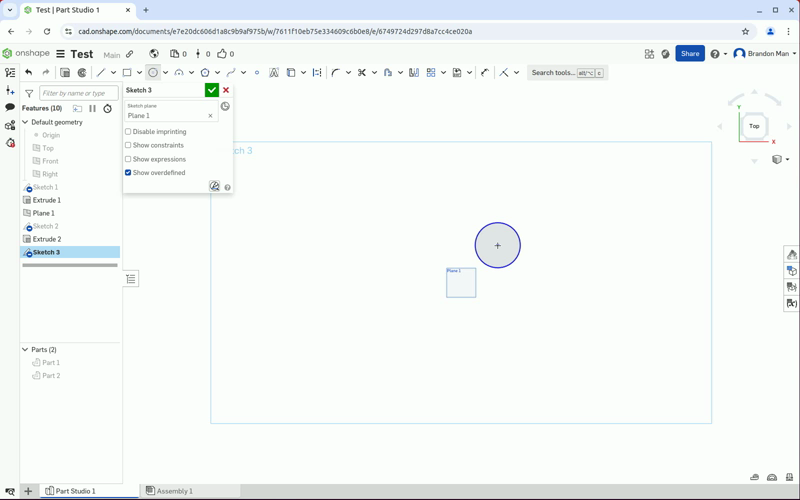
mouse_move(513, 245)
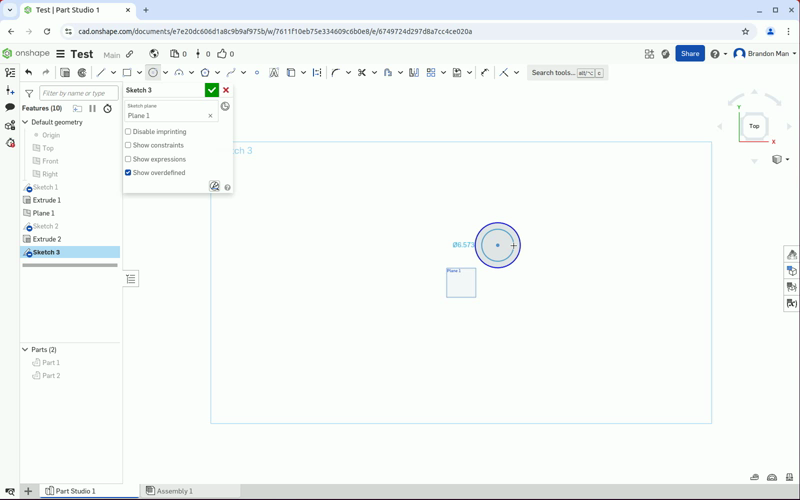
click(513, 245)
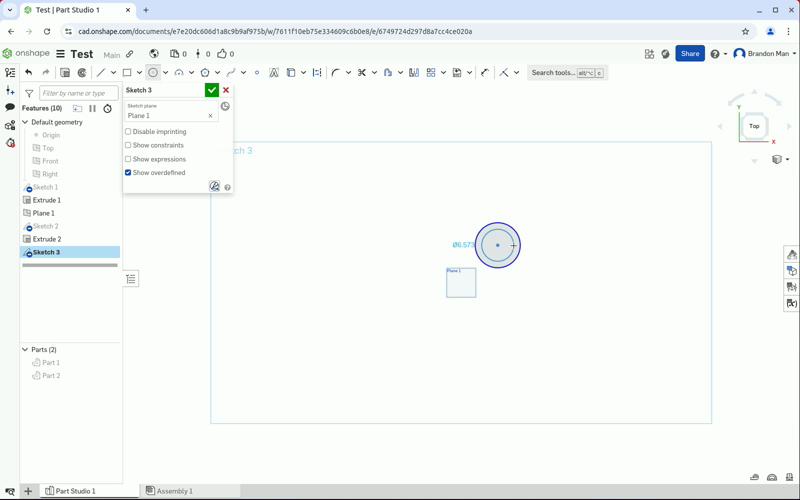
key(esc)
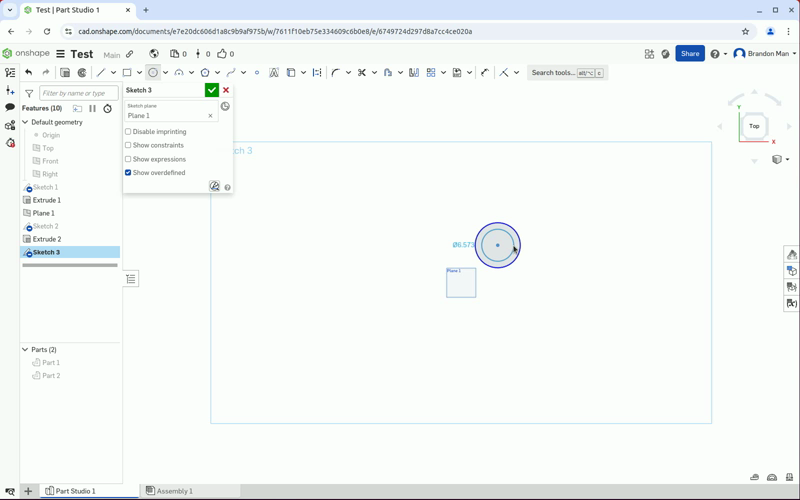
mouse_move(476, 252)
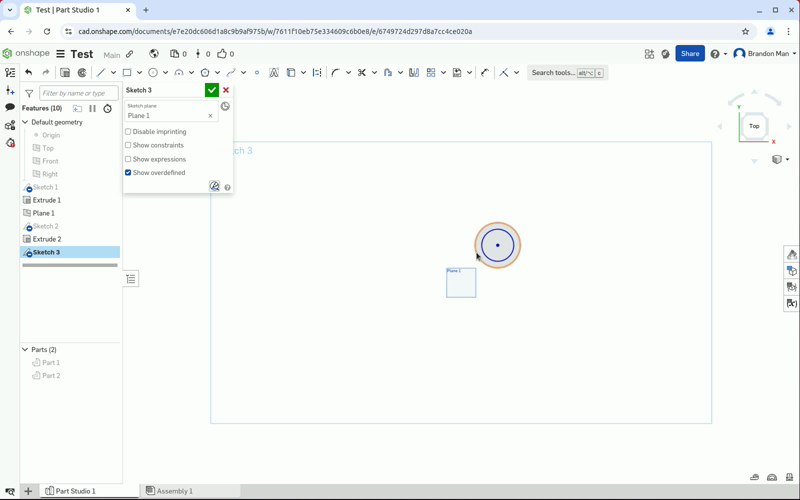
scroll(6)
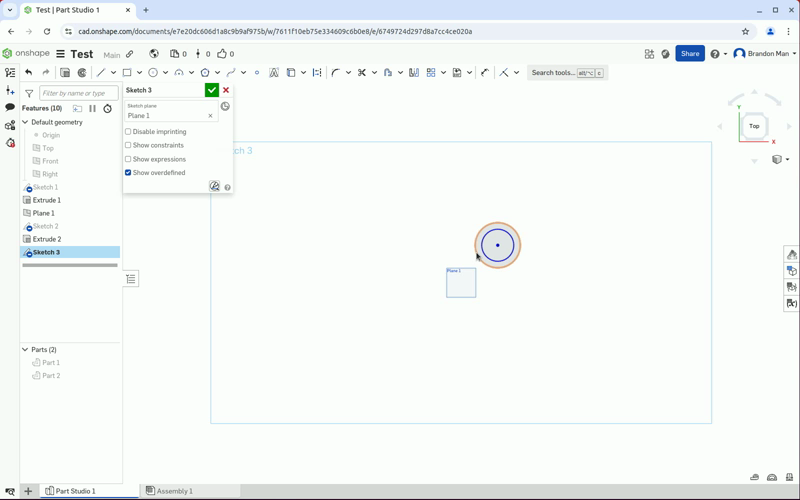
scroll(6)
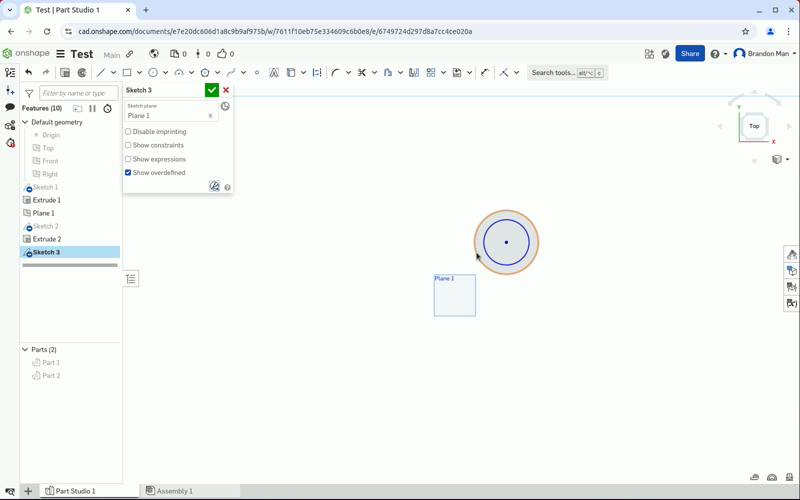
scroll(6)
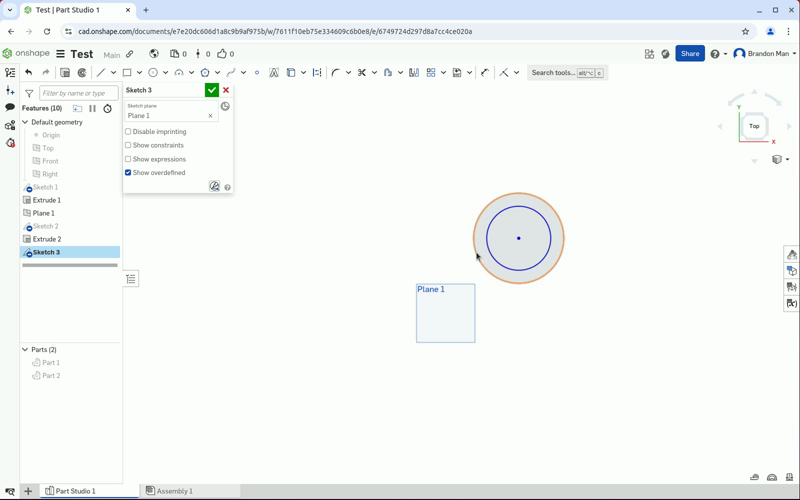
scroll(6)
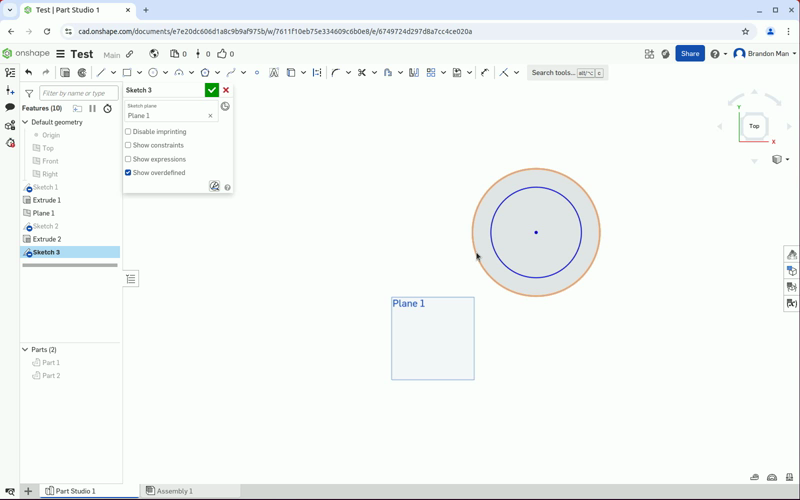
scroll(6)
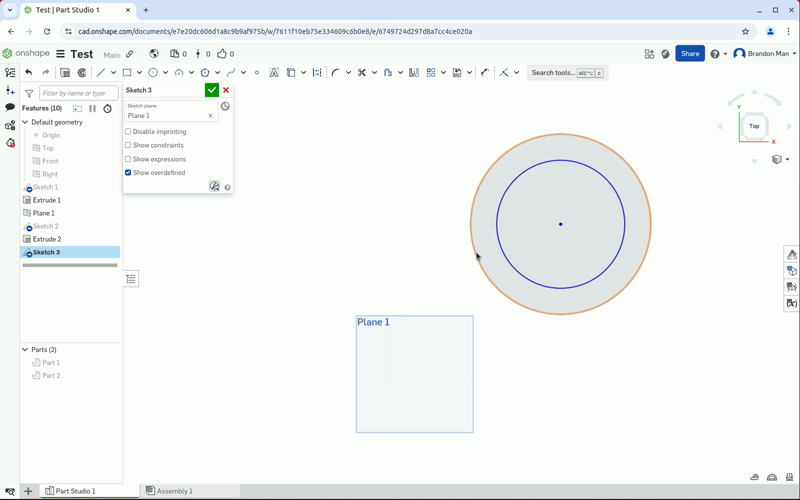
scroll(6)
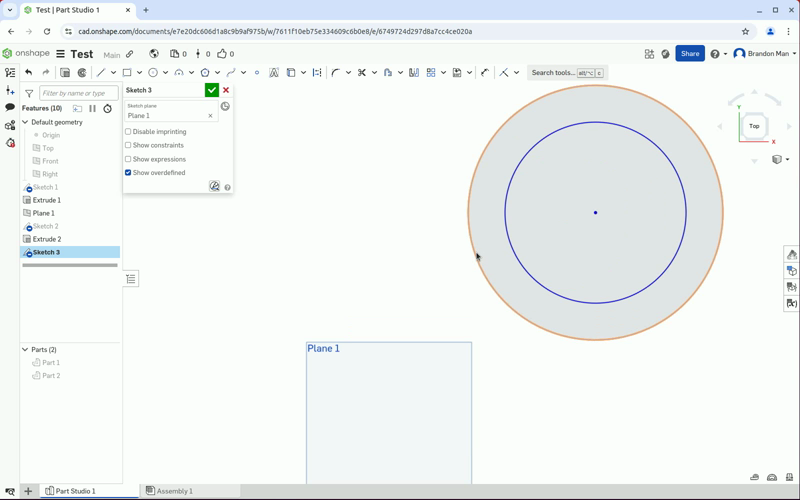
scroll(6)
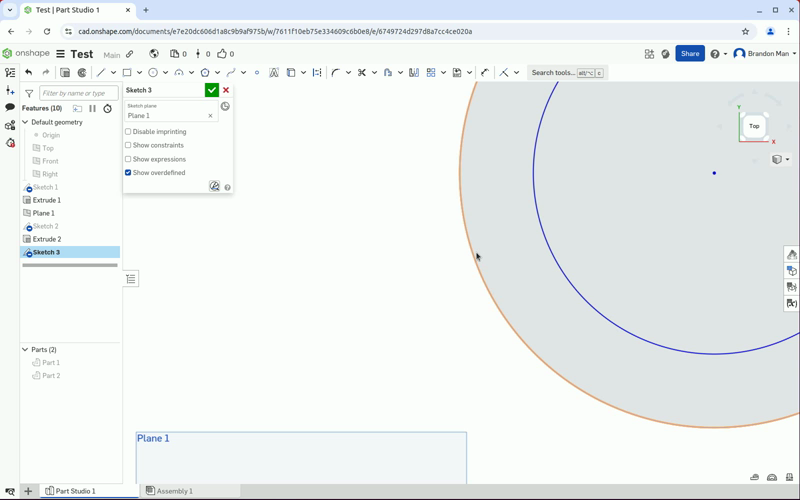
click(476, 252)
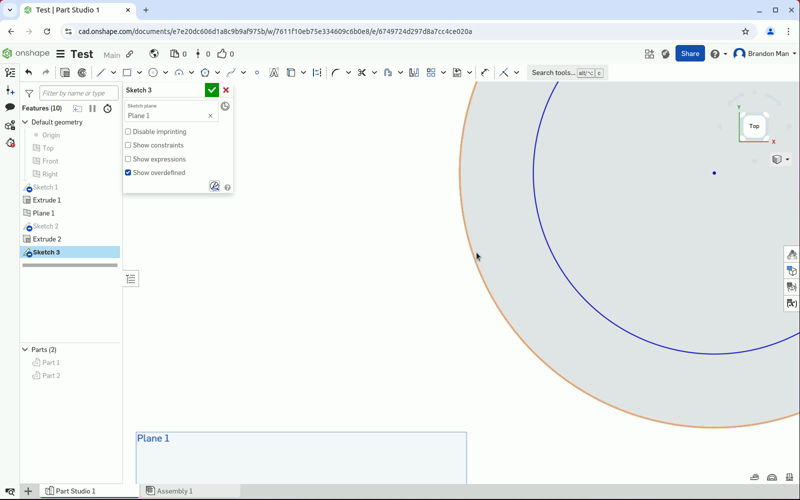
scroll(-6)
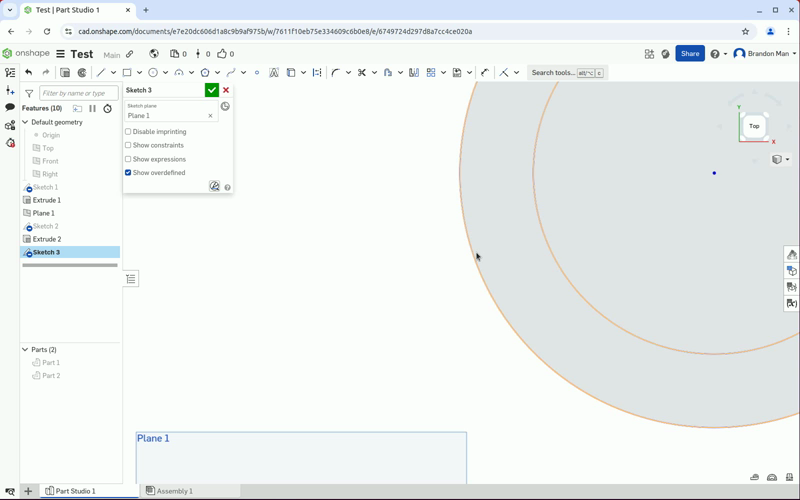
scroll(-6)
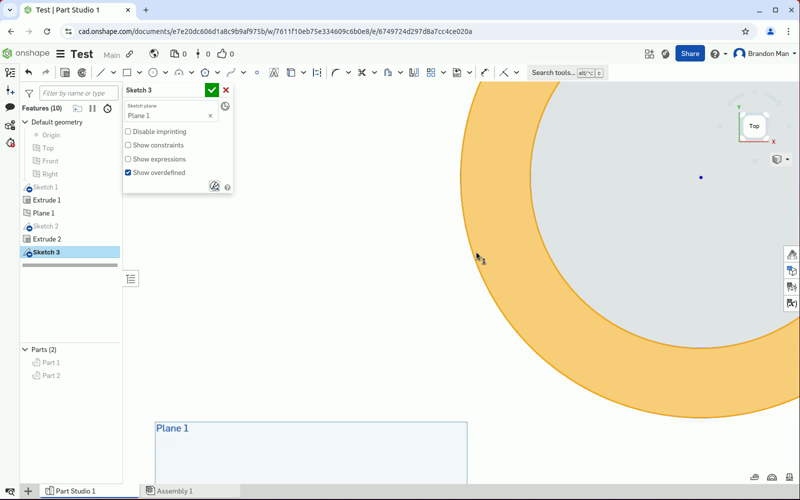
scroll(-6)
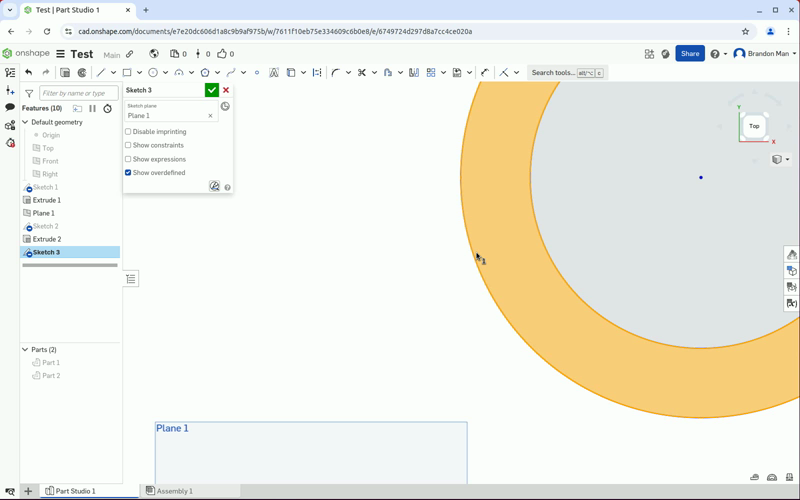
scroll(-6)
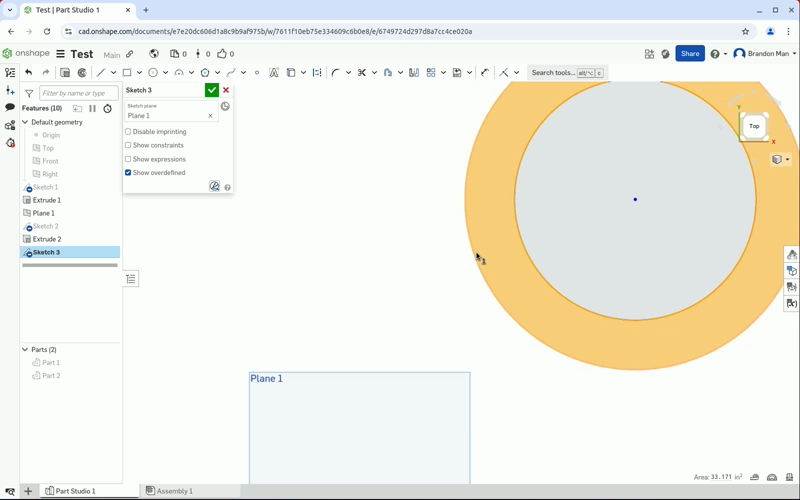
scroll(-6)
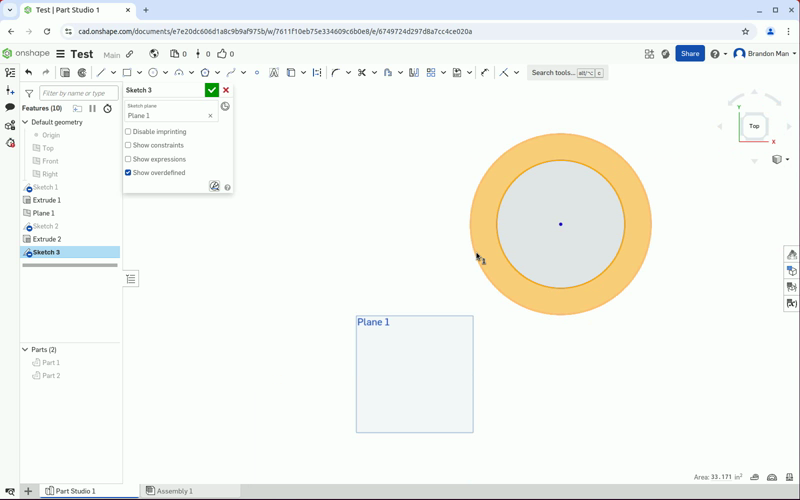
scroll(-6)
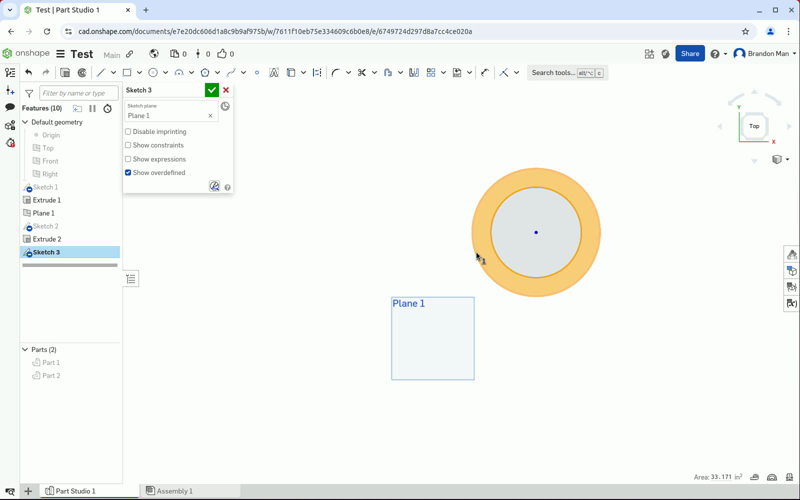
scroll(-6)
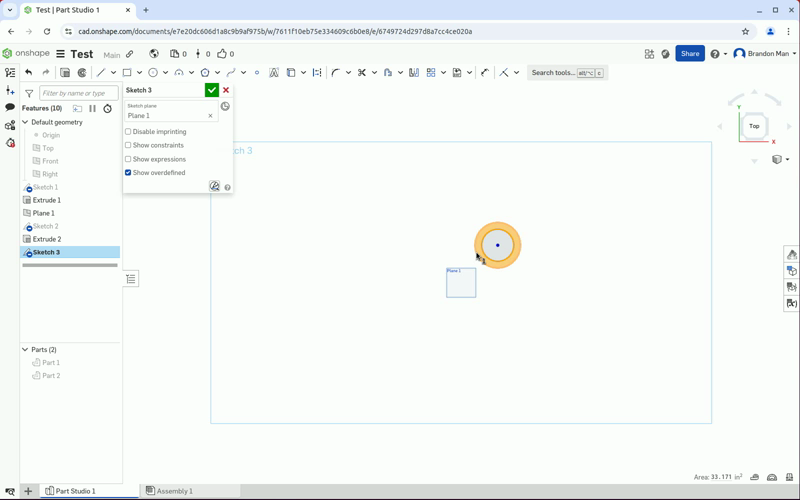
mouse_move(73, 352)
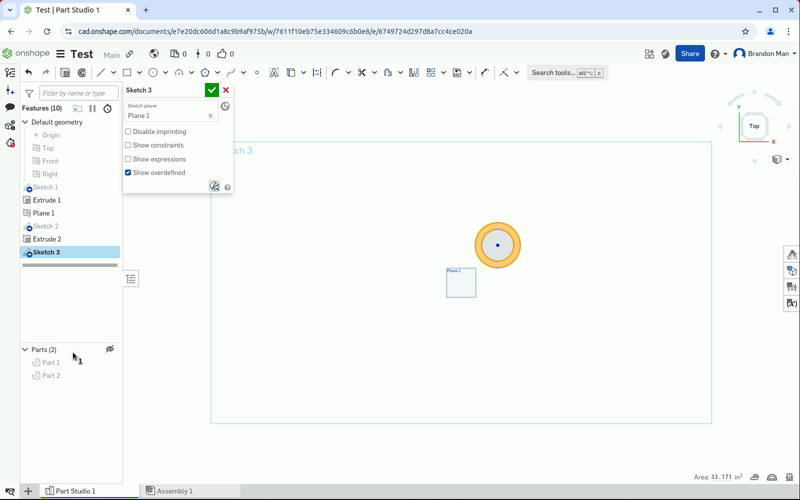
key(shift+y)
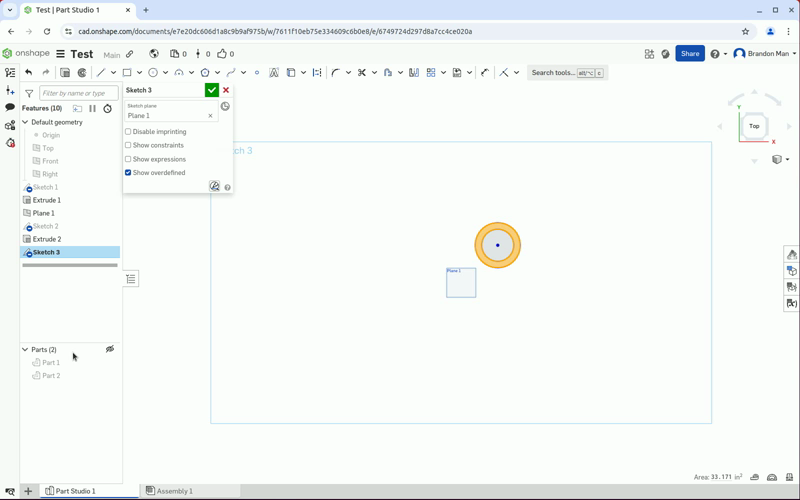
key(shift+e)
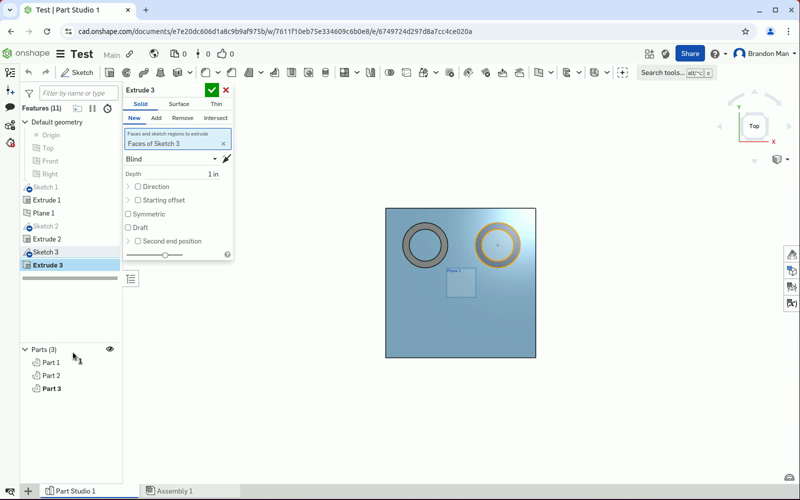
mouse_move(143, 106)
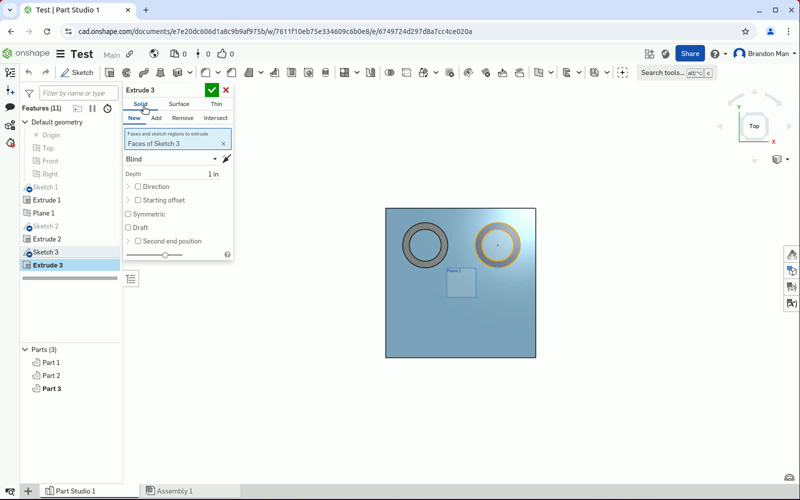
click(143, 106)
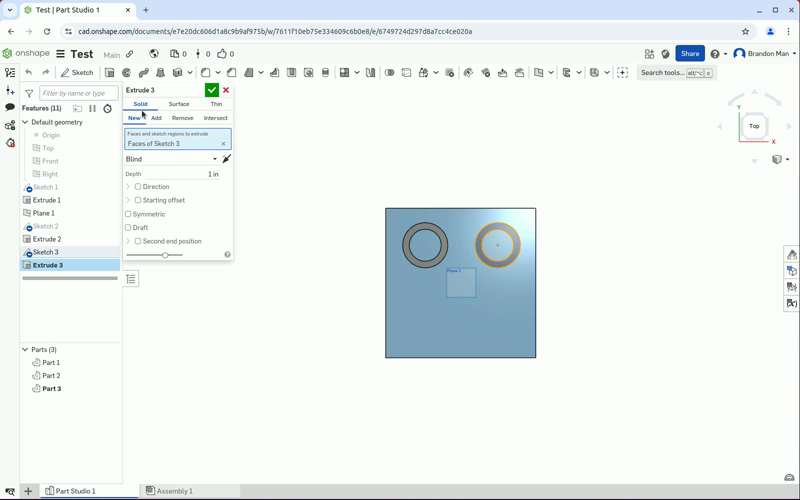
mouse_move(137, 120)
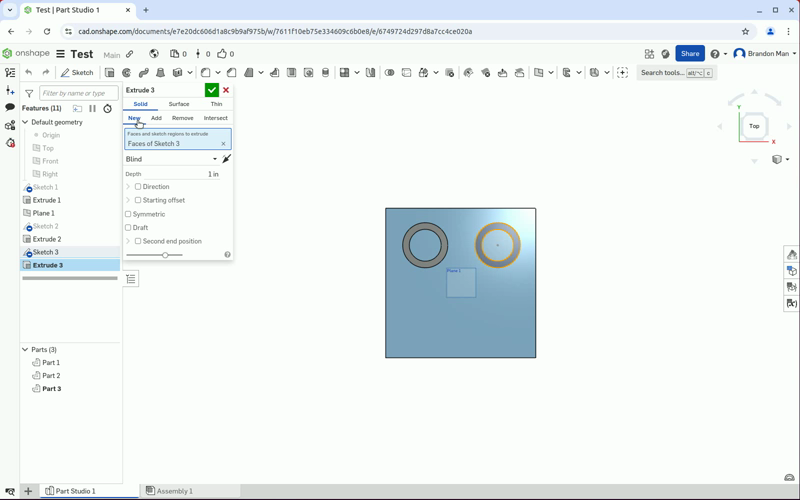
click(137, 120)
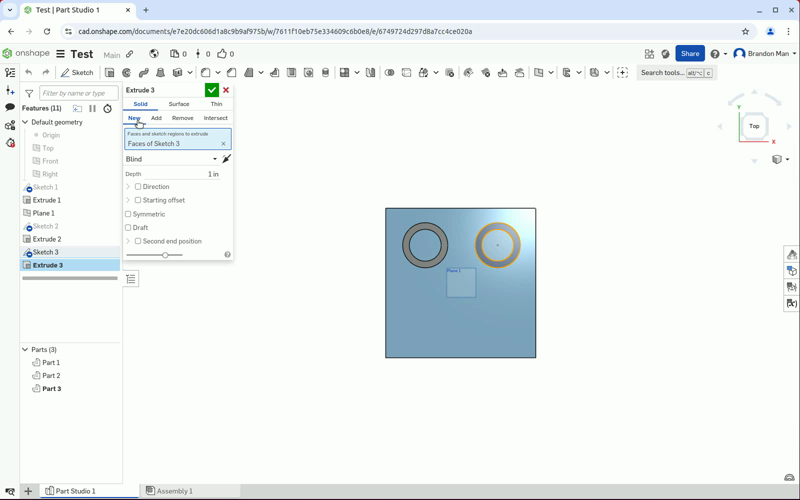
key(tab, 4)
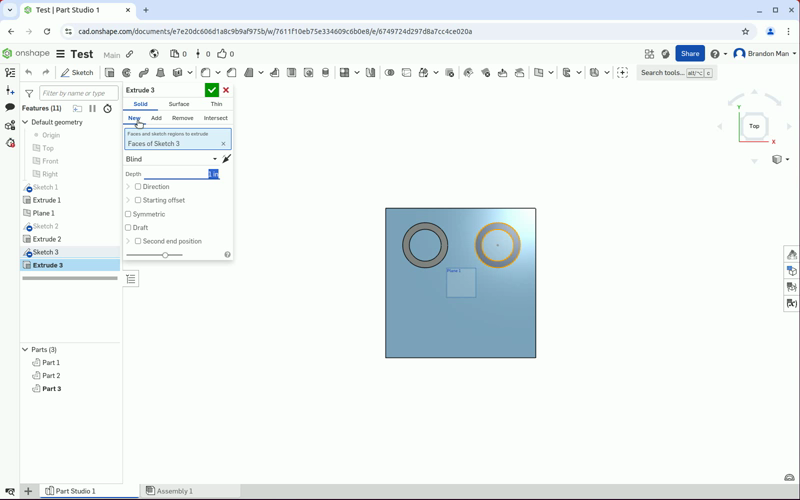
text(4.574)
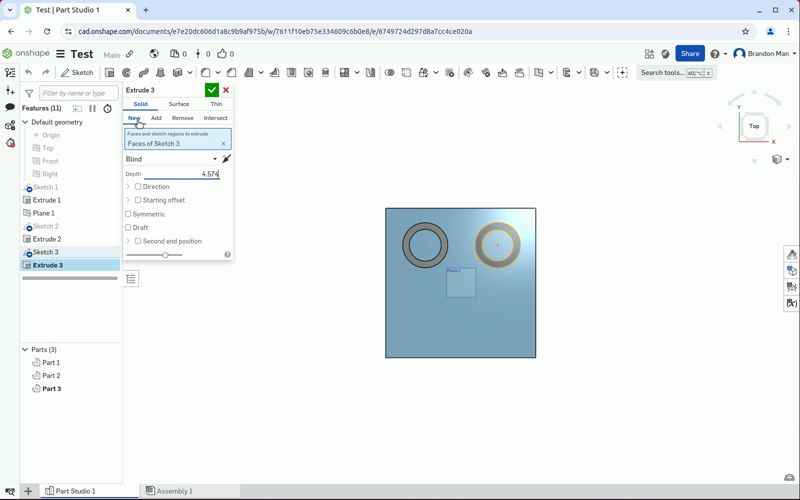
key(enter)
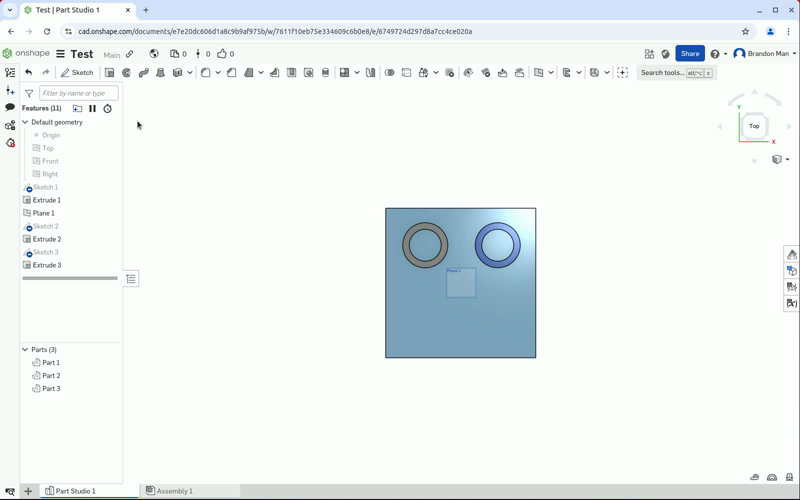
key(shift+h)
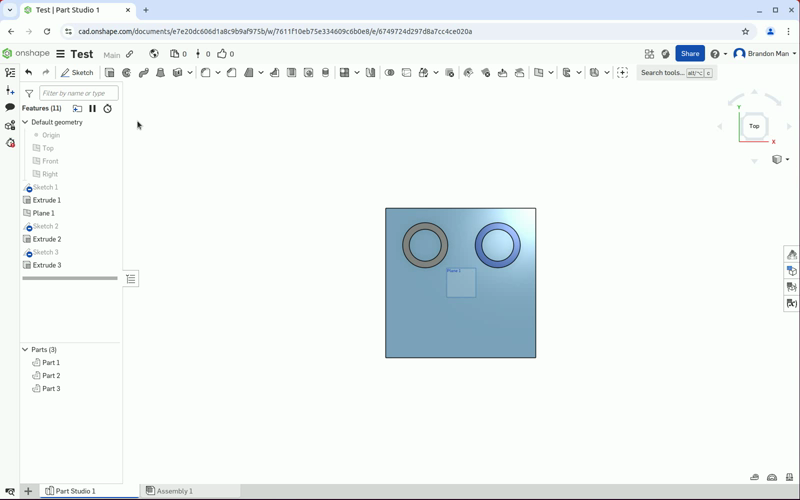
key(shift+h)
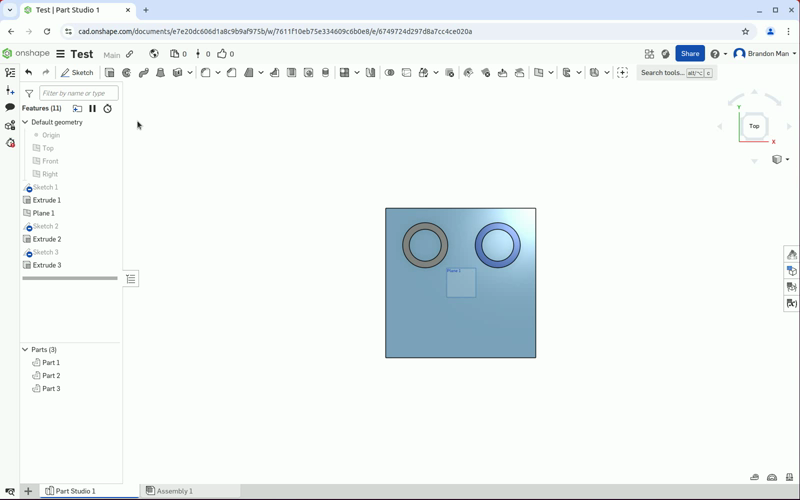
mouse_move(73, 189)
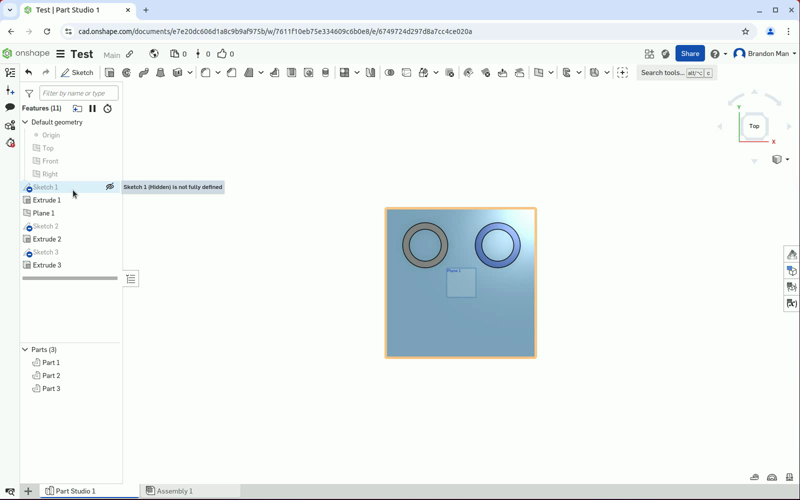
click(73, 189)
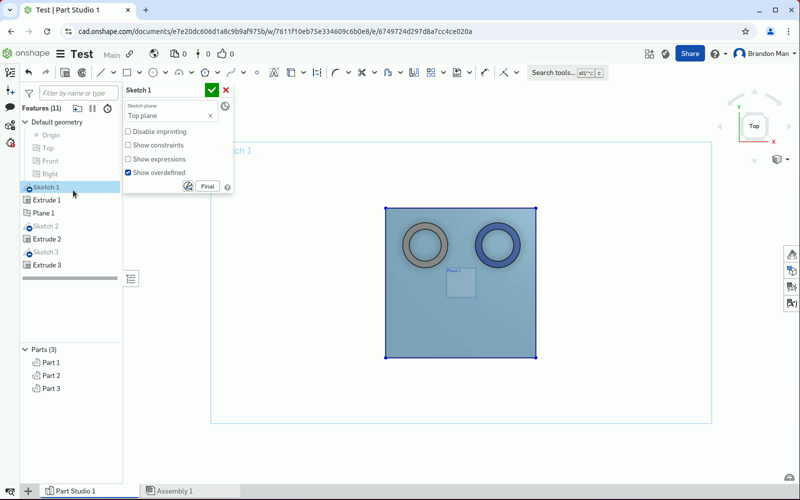
mouse_move(229, 92)
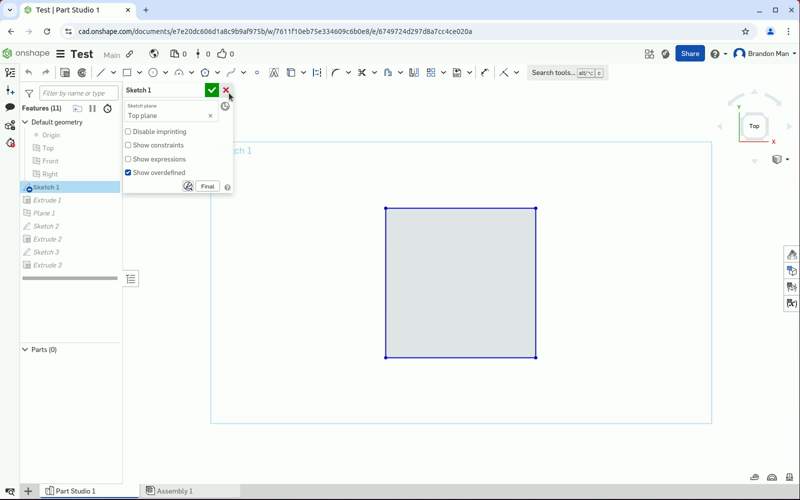
click(229, 92)
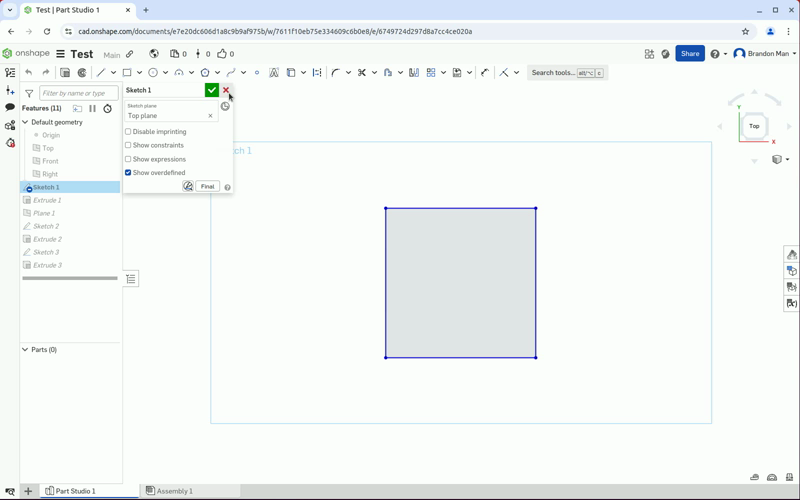
key(shift+s)
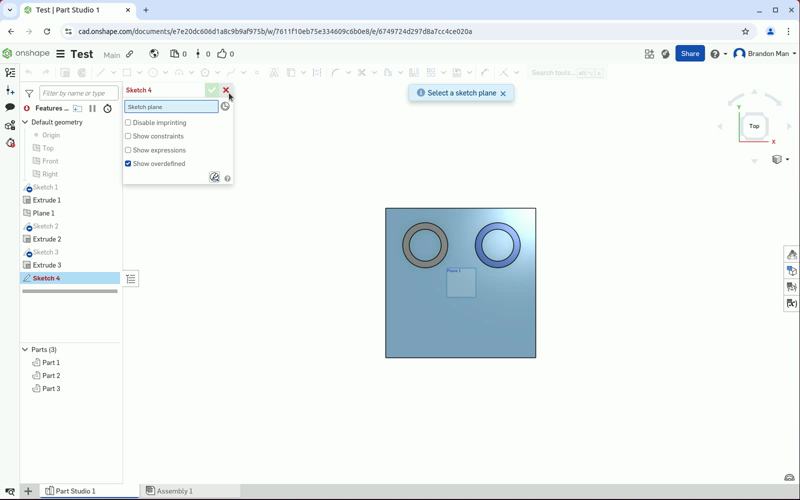
mouse_move(73, 215)
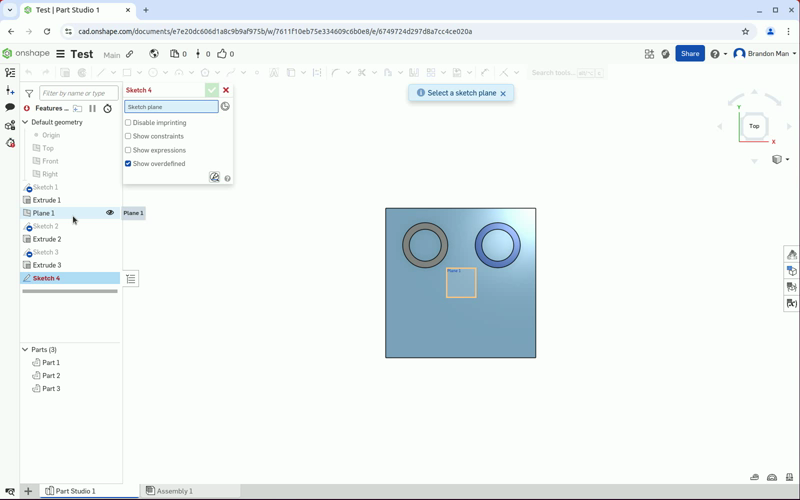
click(73, 215)
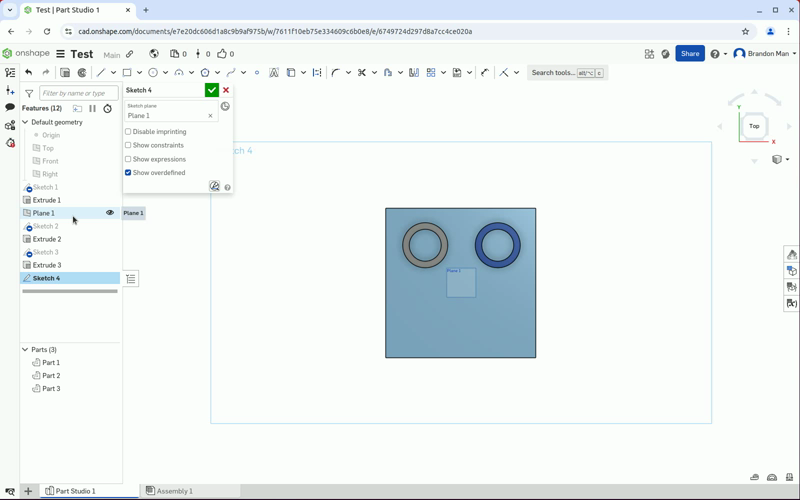
mouse_move(73, 352)
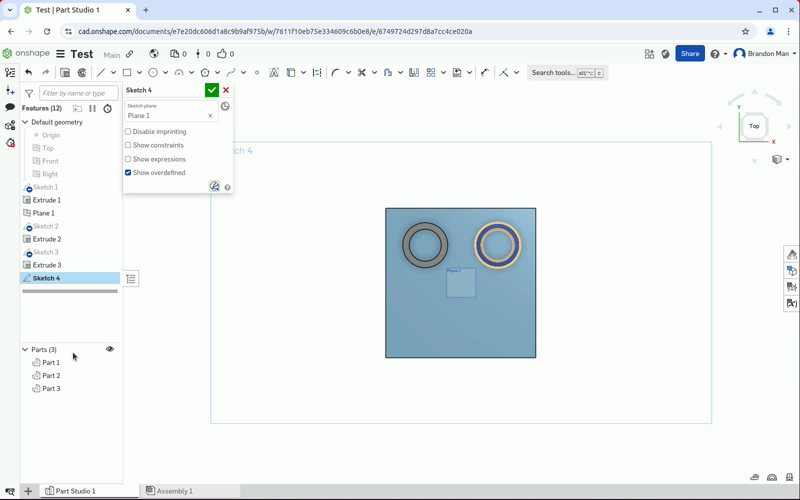
key(y)
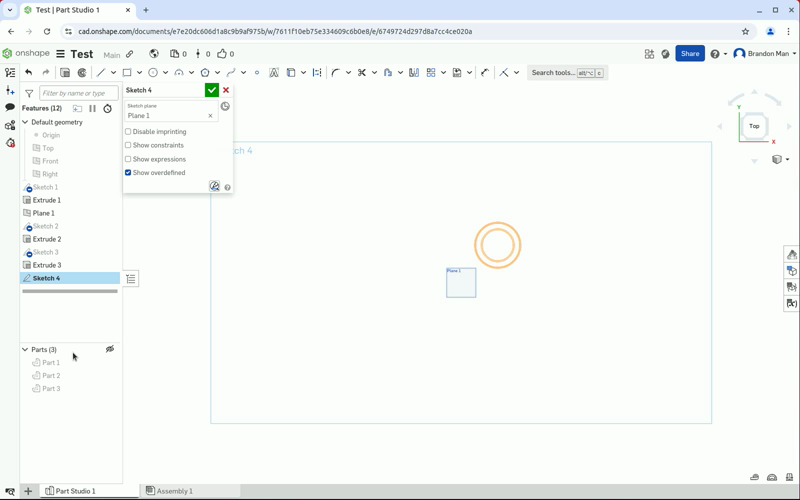
key(c)
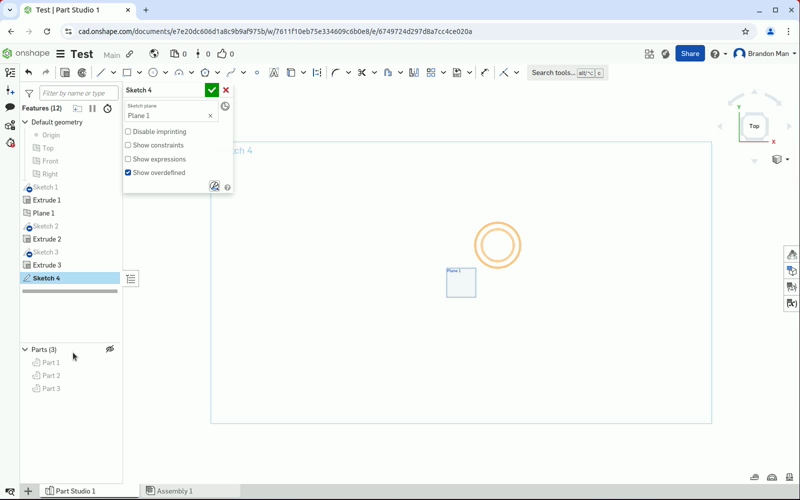
key_down(shift)
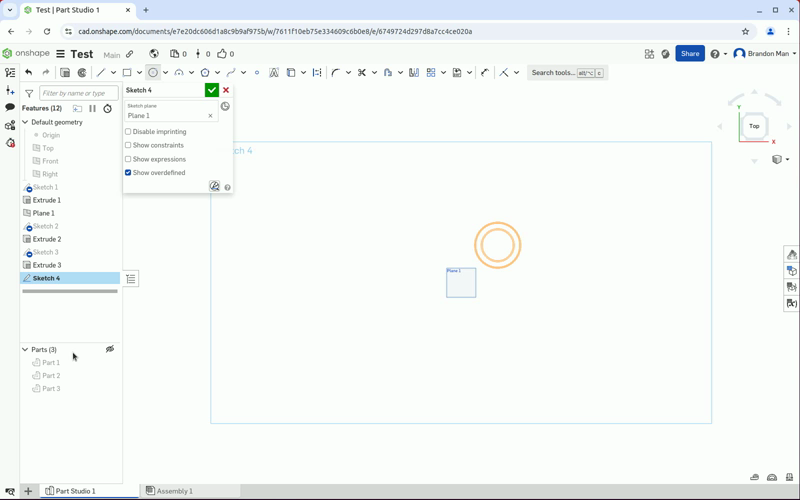
mouse_move(425, 320)
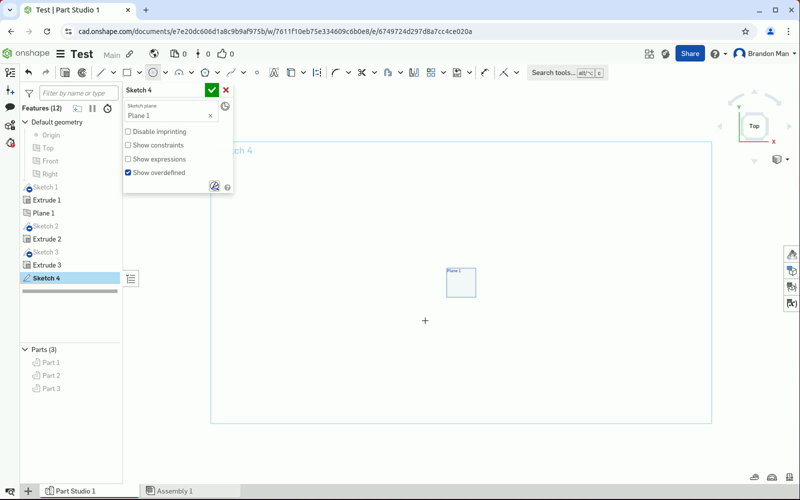
click(425, 320)
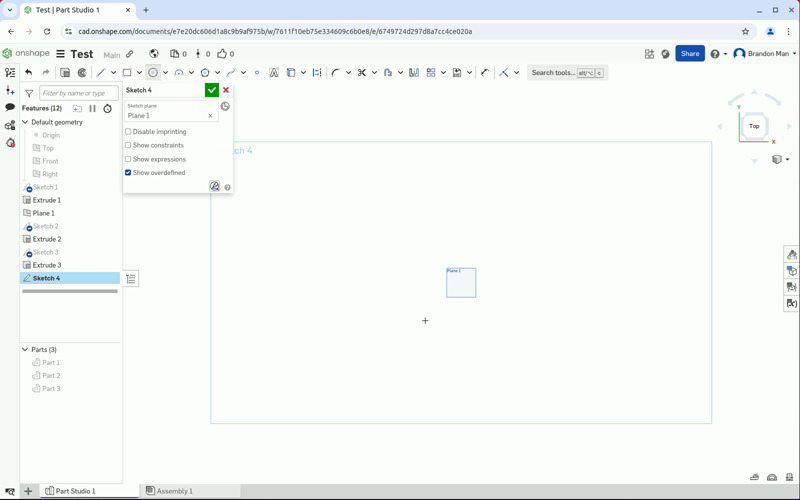
key_up(shift)
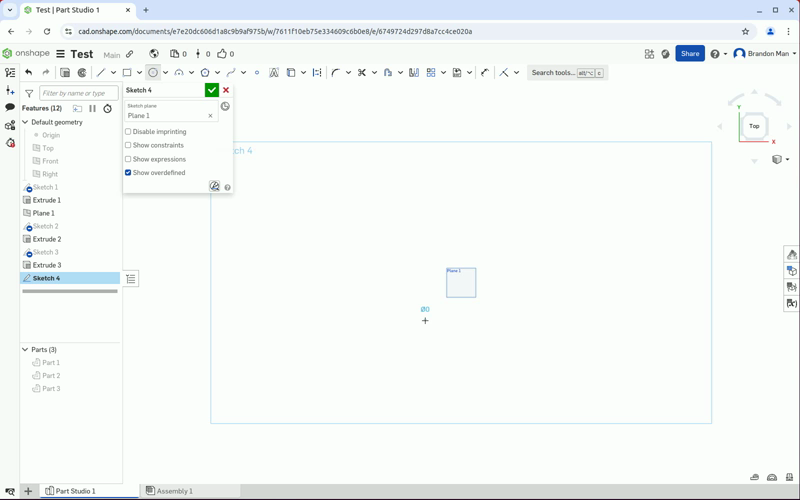
mouse_move(447, 320)
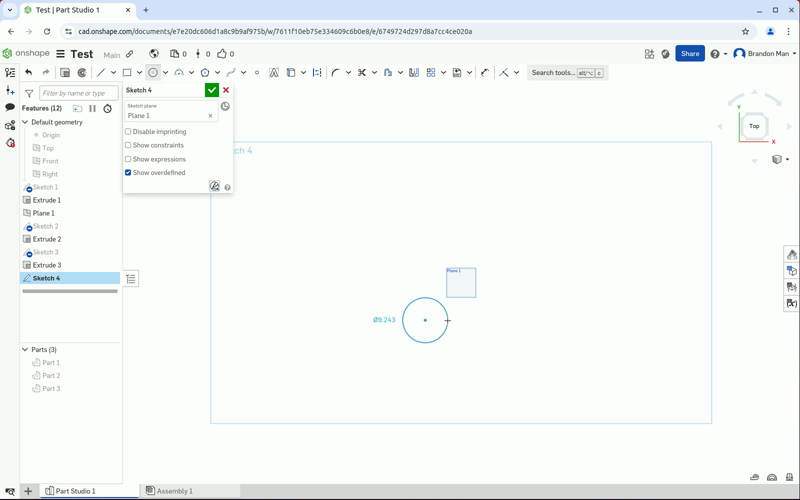
click(447, 320)
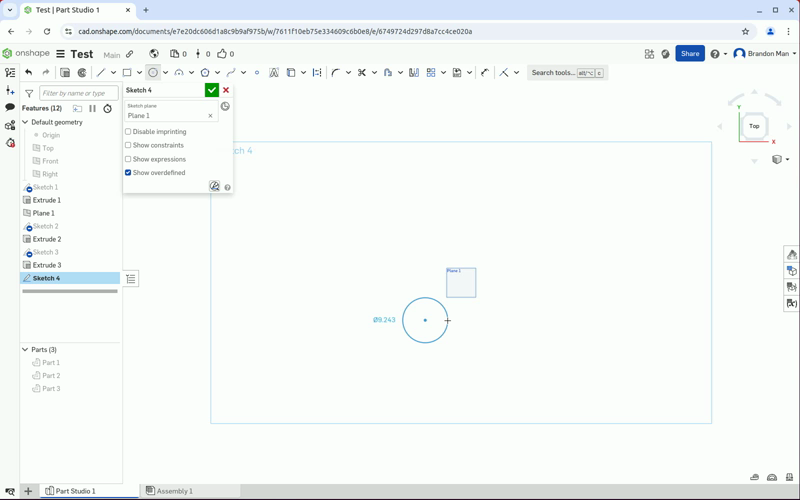
key(esc)
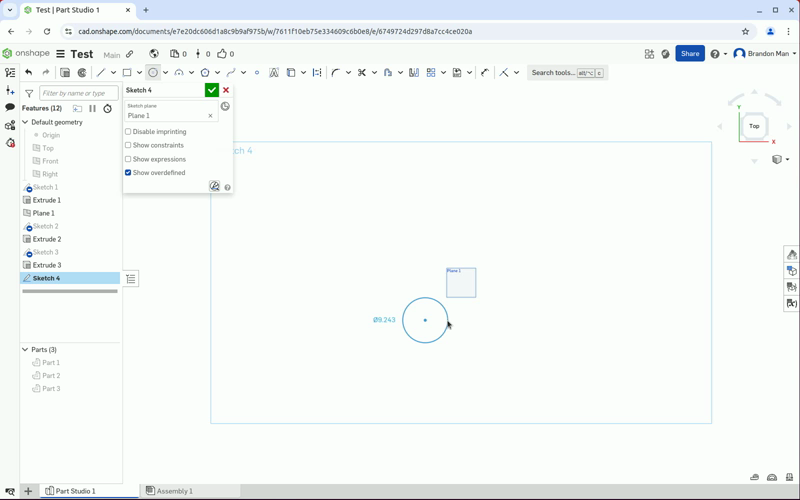
key(c)
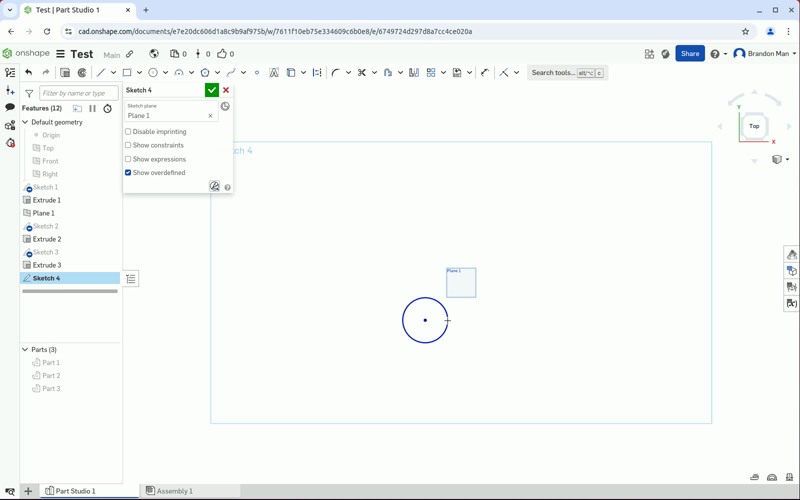
key_down(shift)
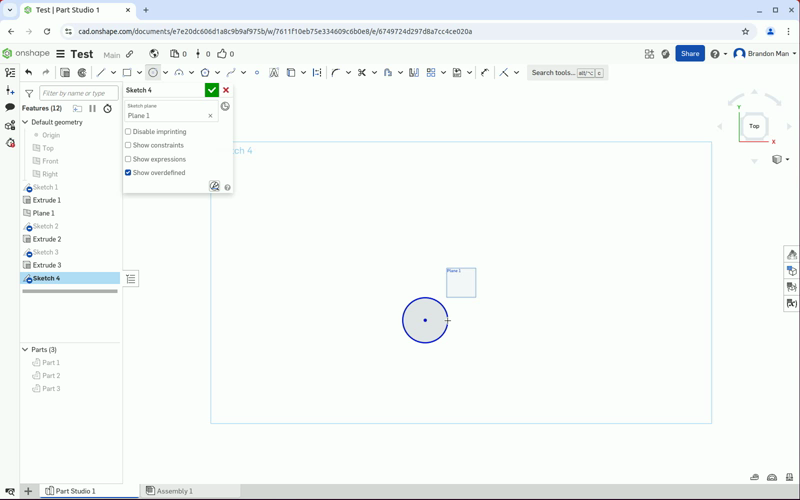
mouse_move(425, 320)
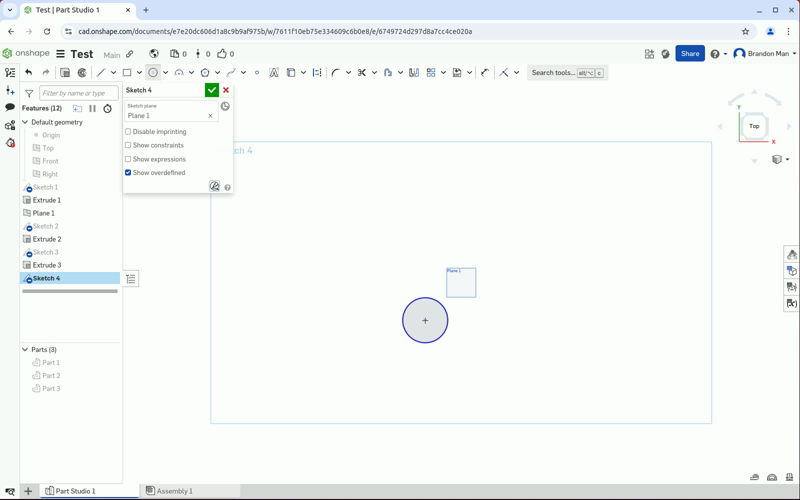
click(425, 320)
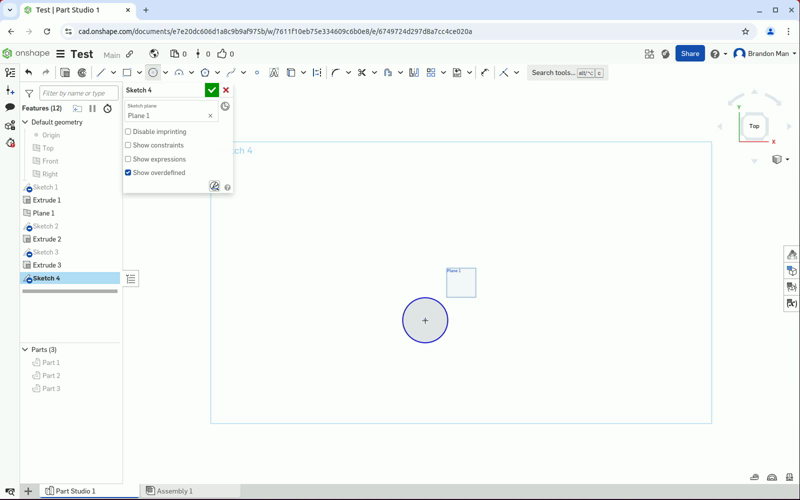
key_up(shift)
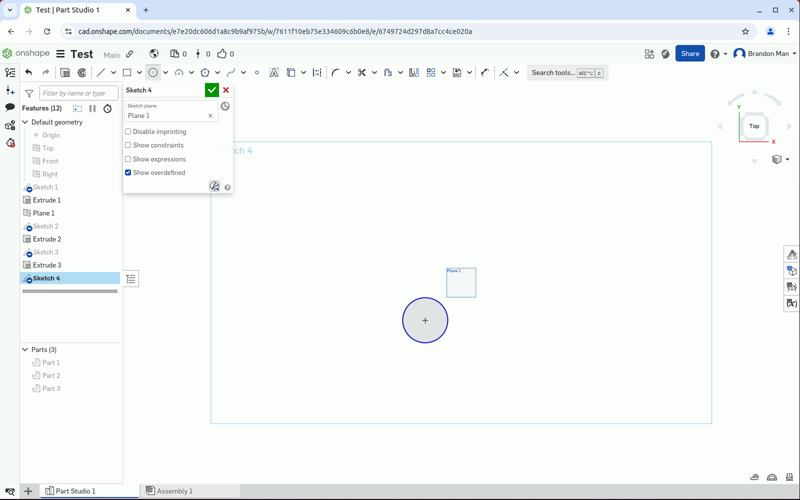
mouse_move(441, 320)
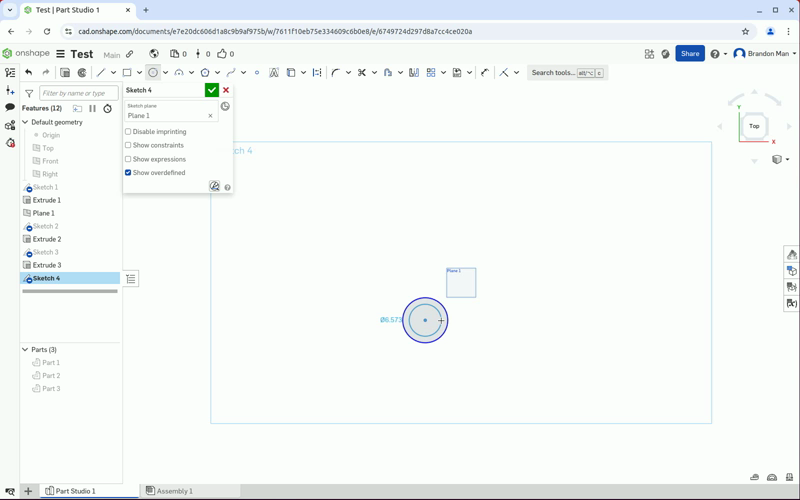
click(441, 320)
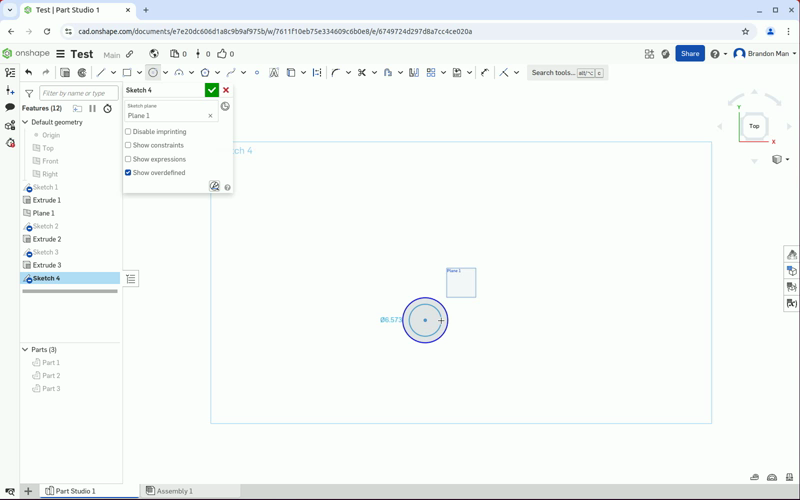
key(esc)
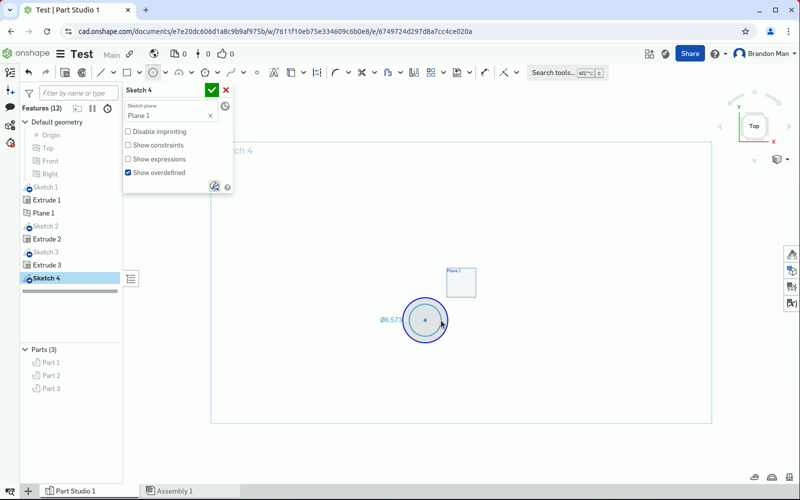
mouse_move(438, 331)
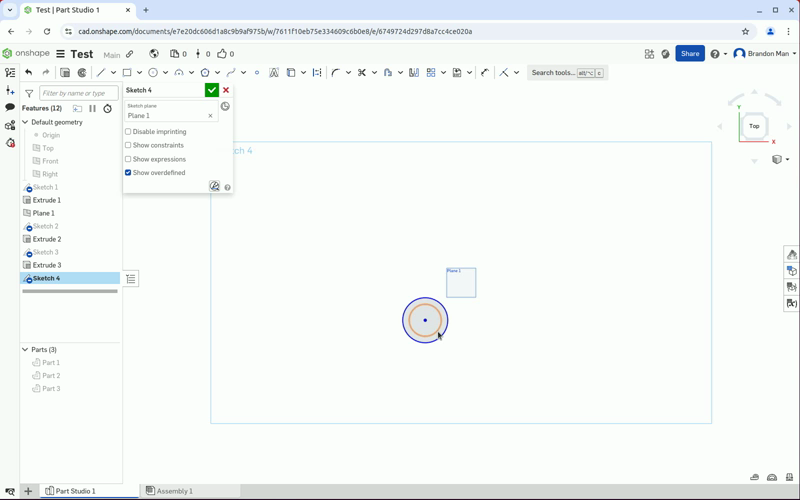
scroll(6)
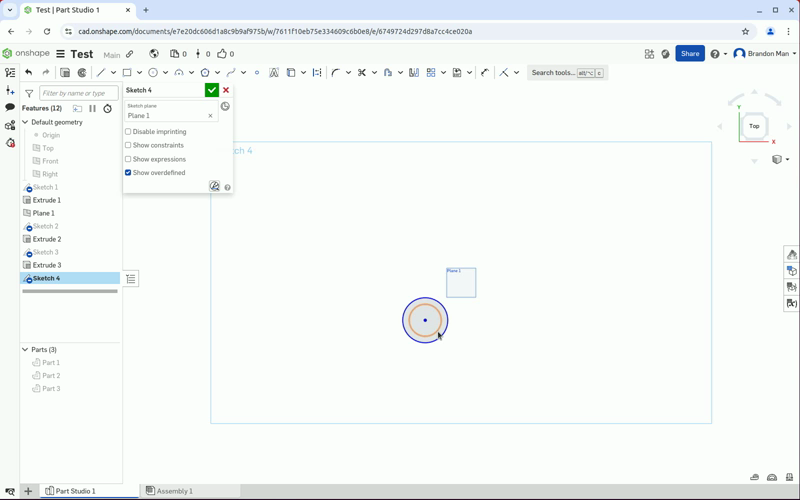
scroll(6)
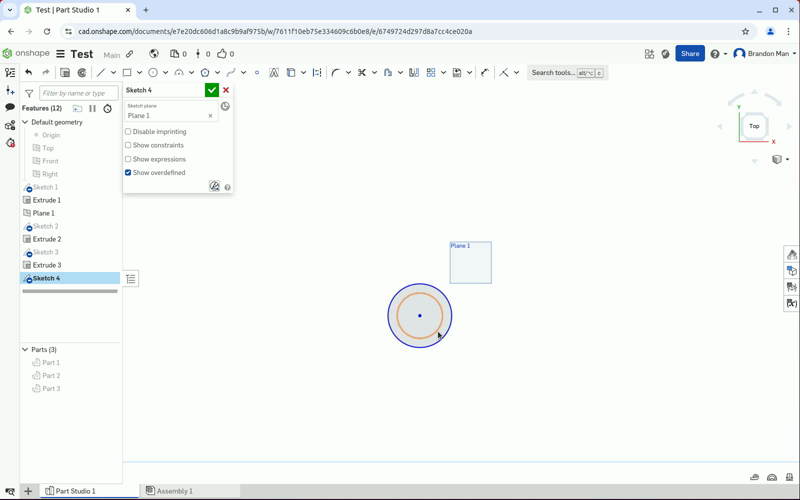
scroll(6)
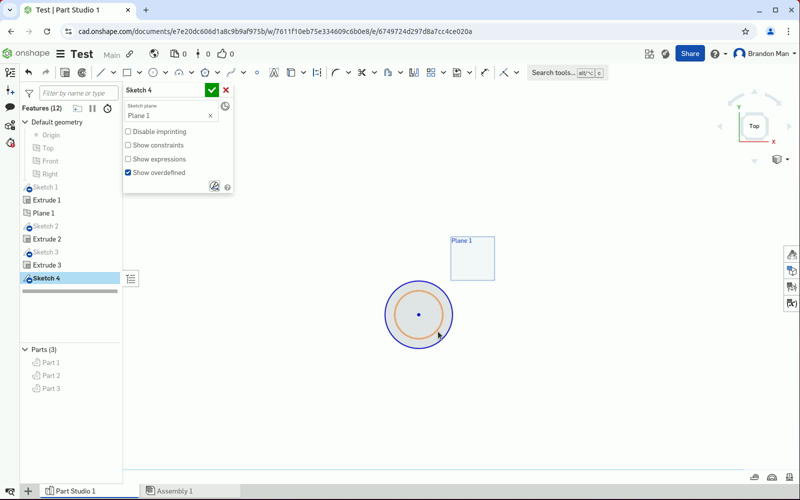
scroll(6)
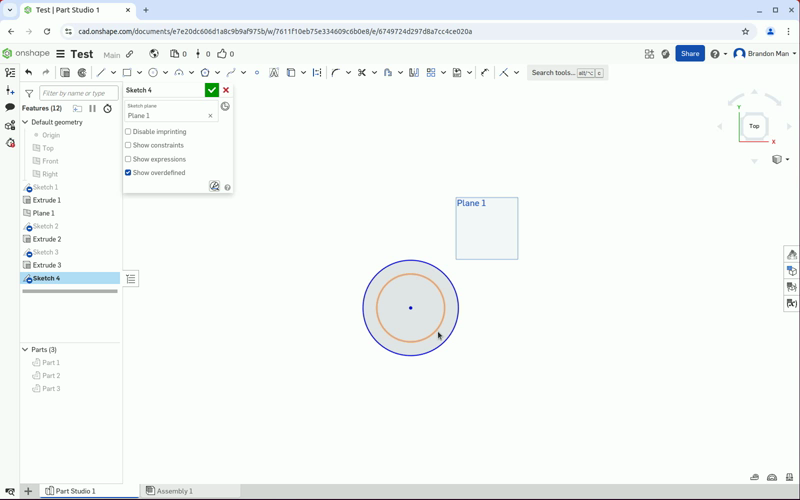
scroll(6)
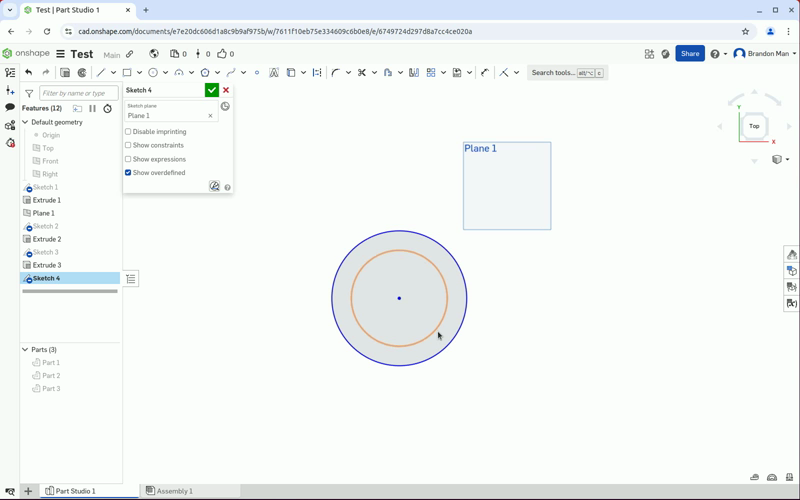
scroll(6)
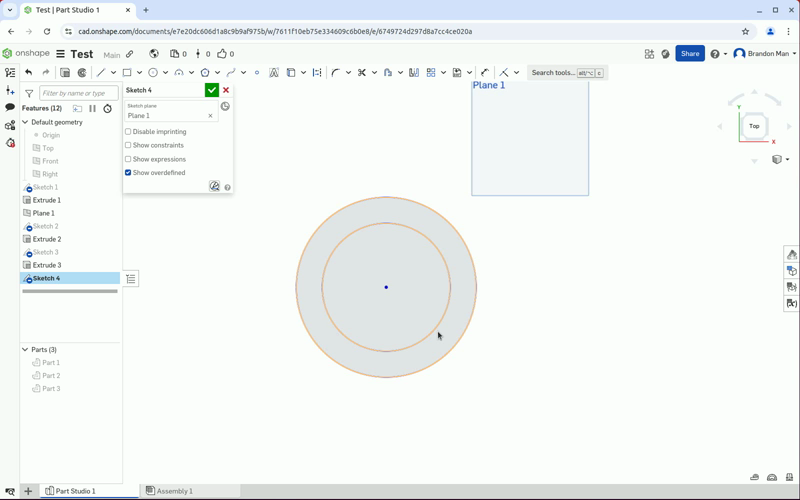
scroll(6)
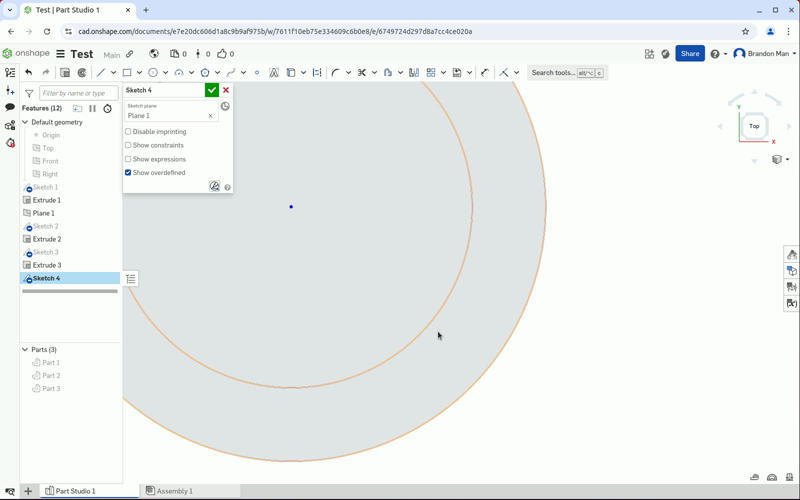
click(438, 331)
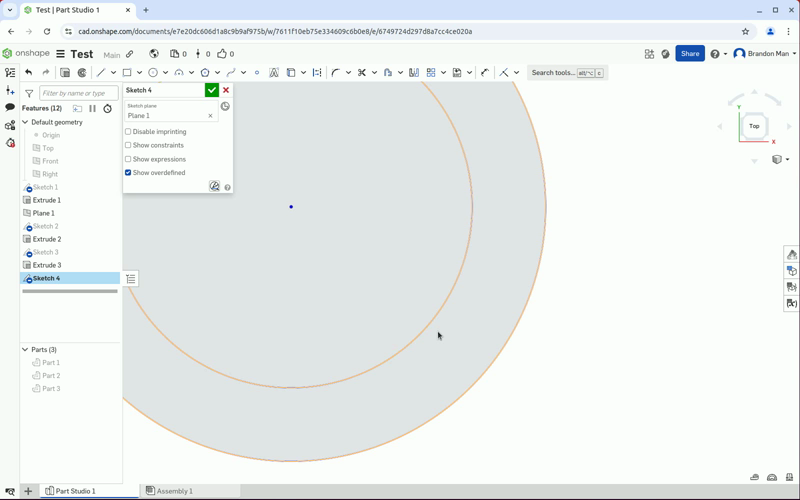
scroll(-6)
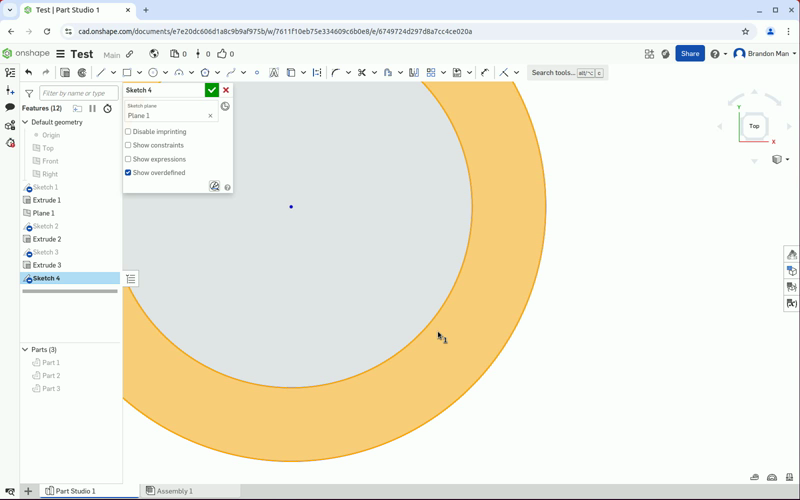
scroll(-6)
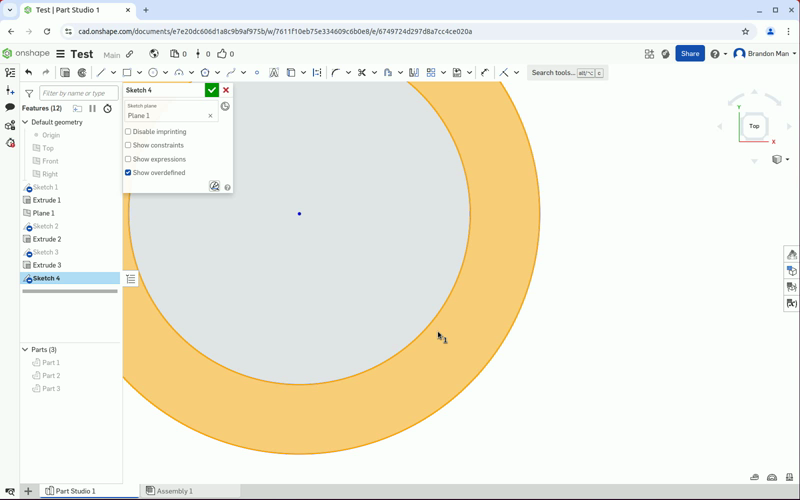
scroll(-6)
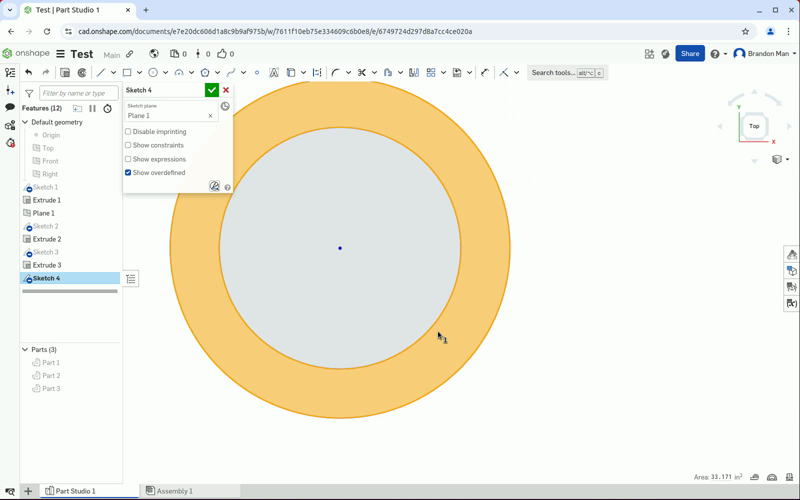
scroll(-6)
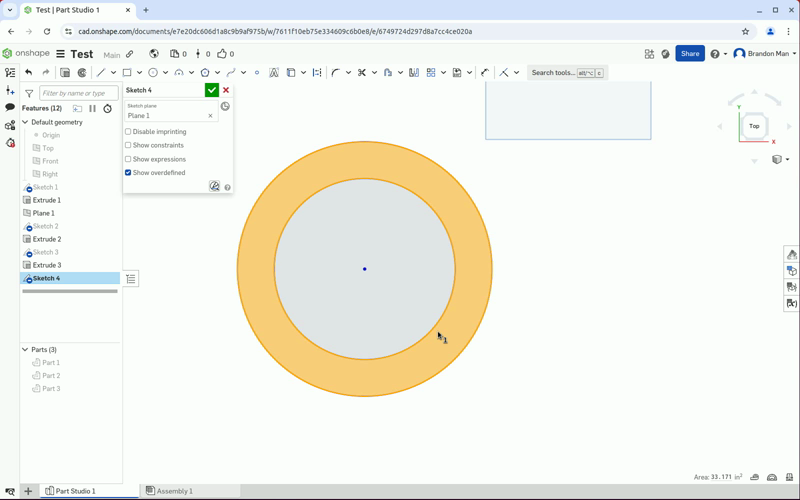
scroll(-6)
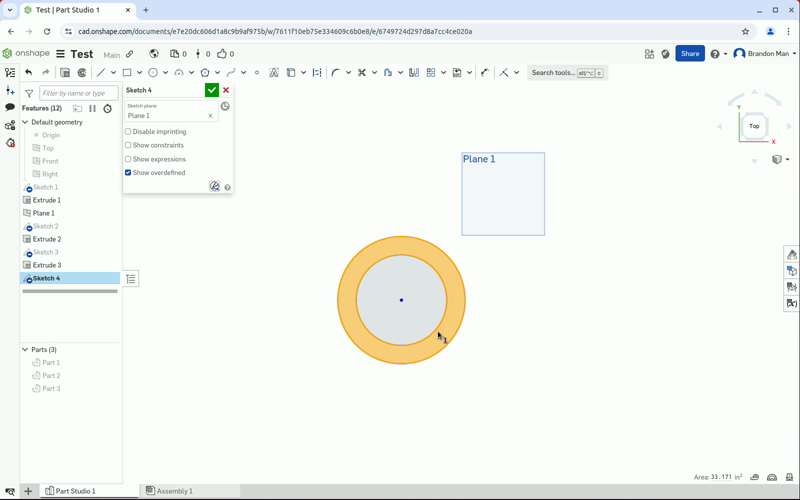
scroll(-6)
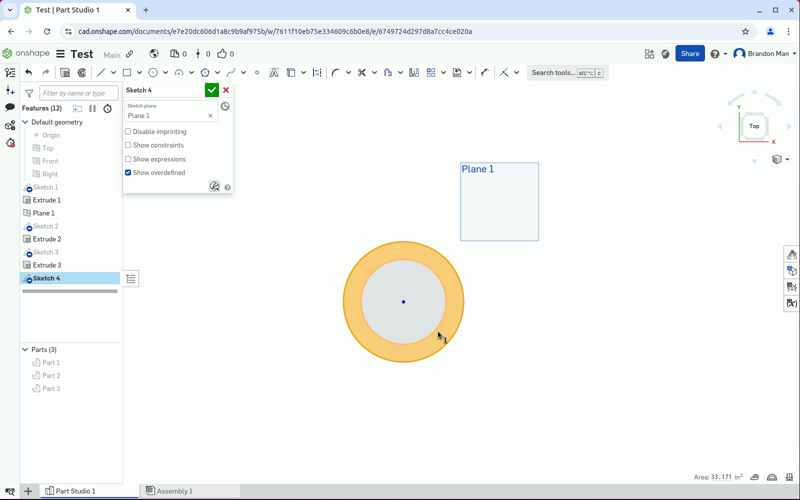
scroll(-6)
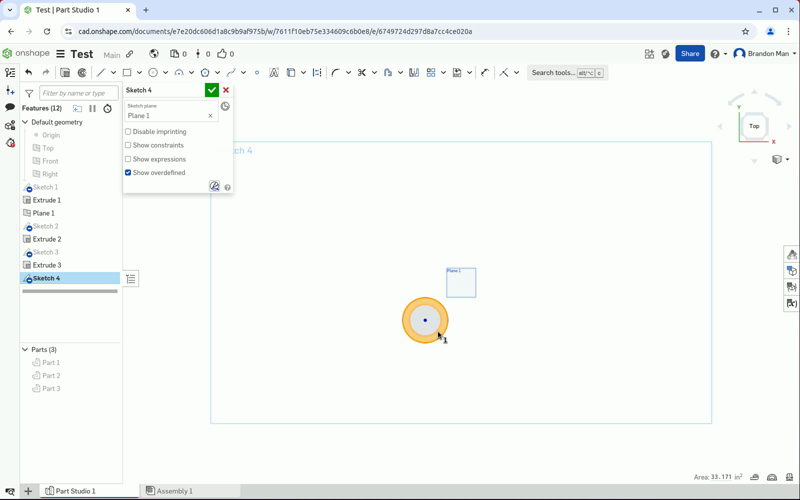
mouse_move(73, 352)
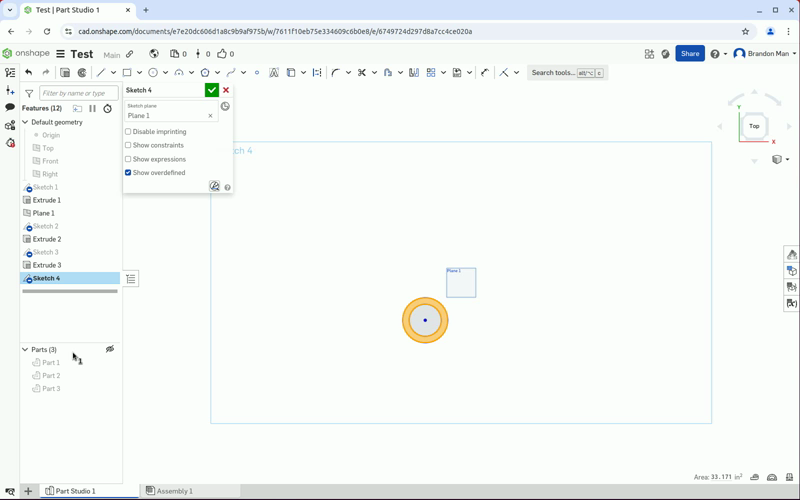
key(shift+y)
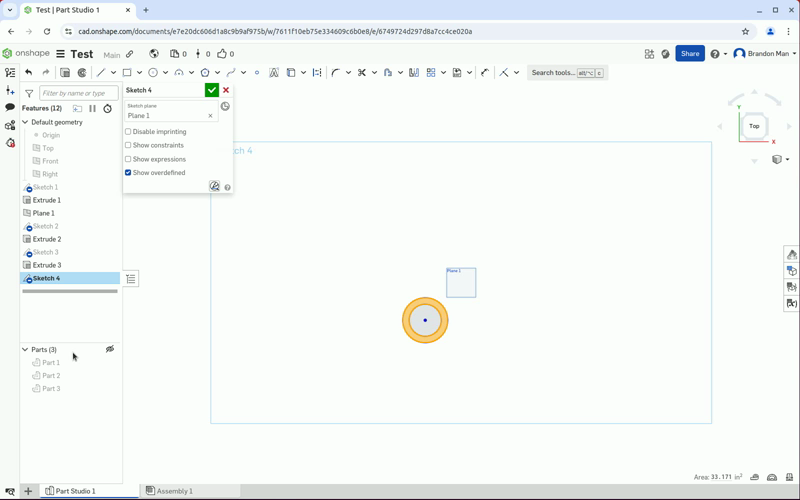
key(shift+e)
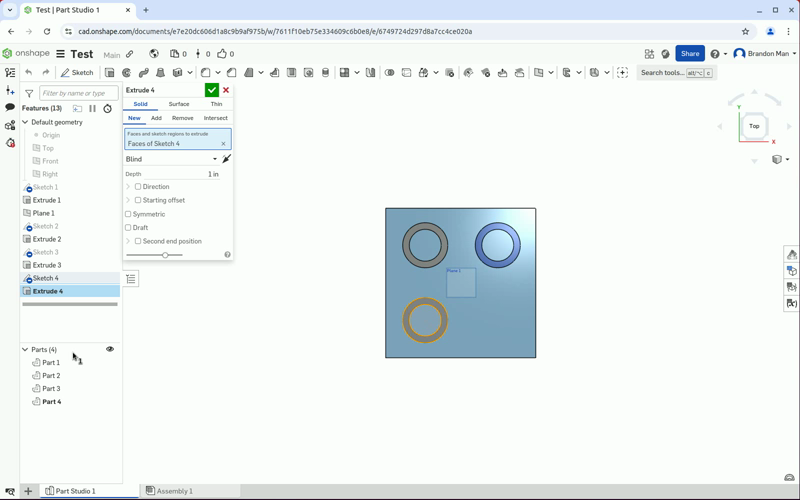
mouse_move(143, 106)
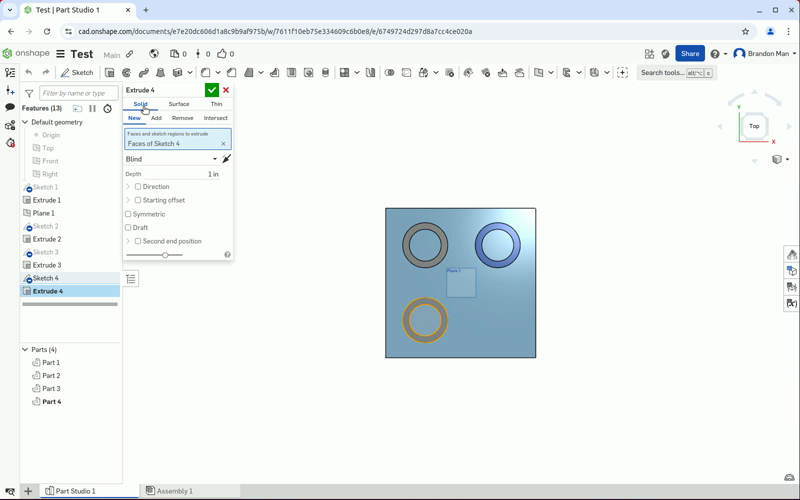
click(143, 106)
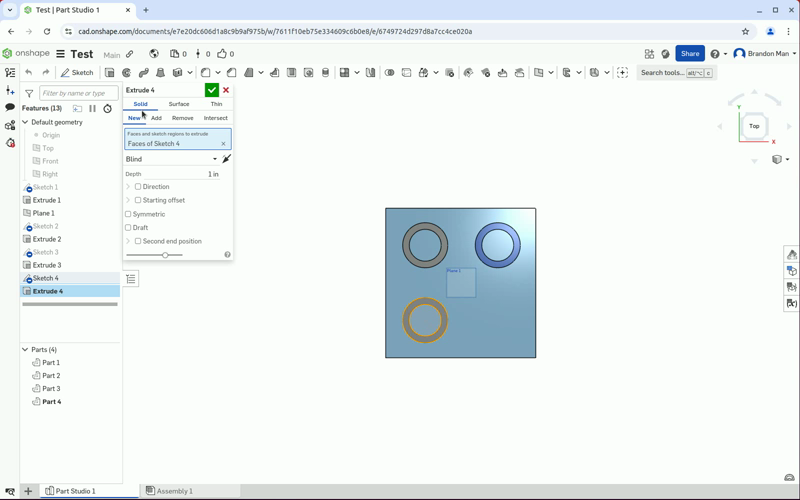
mouse_move(137, 120)
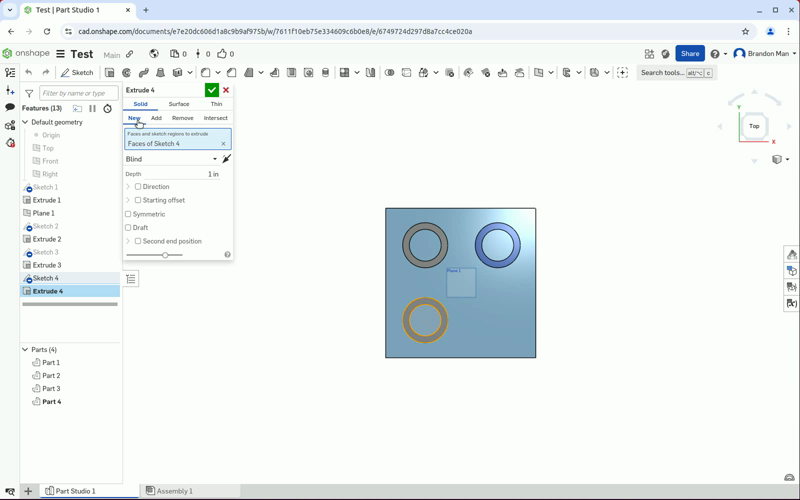
click(137, 120)
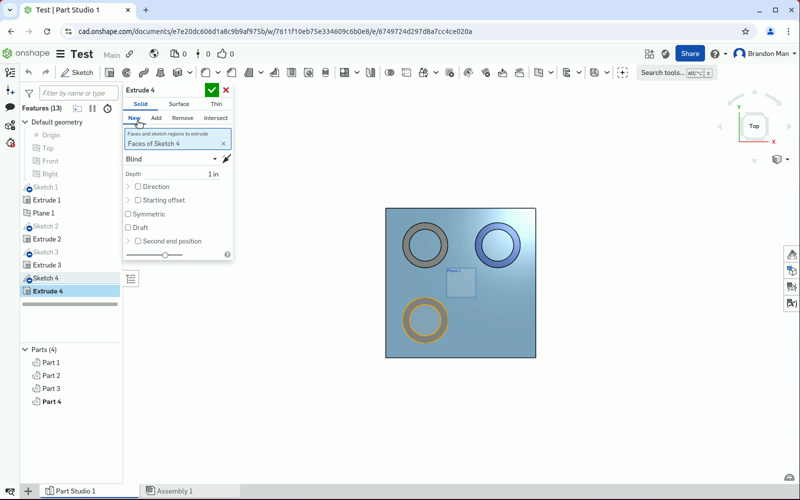
key(tab, 4)
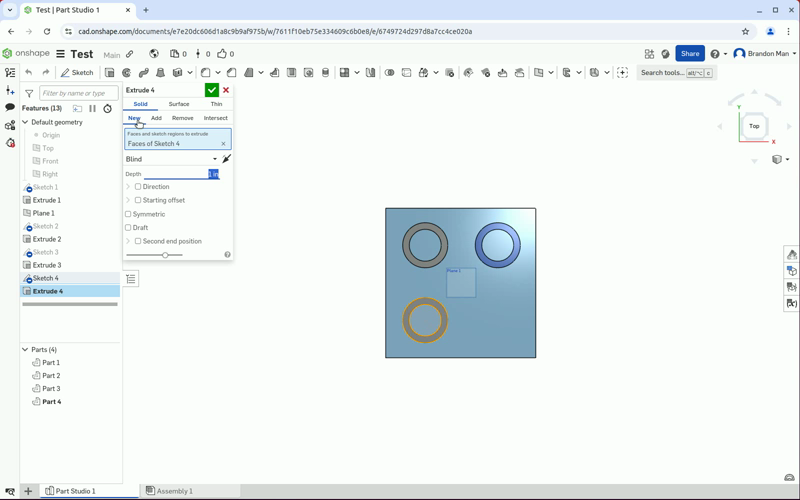
text(4.574)
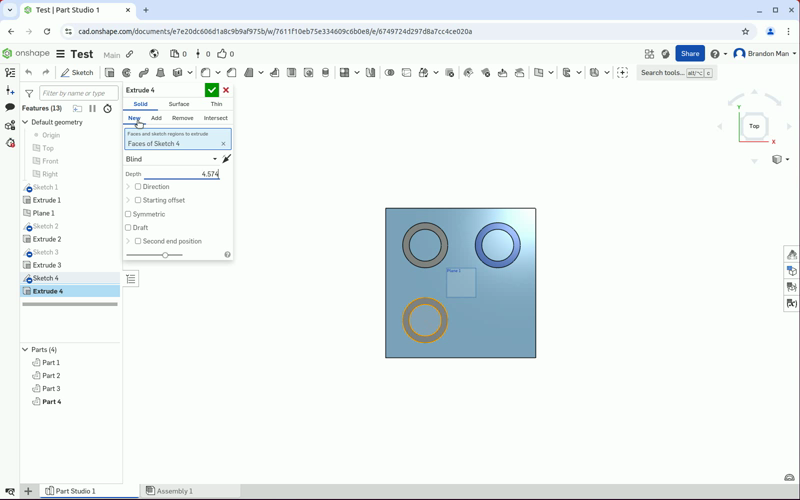
key(enter)
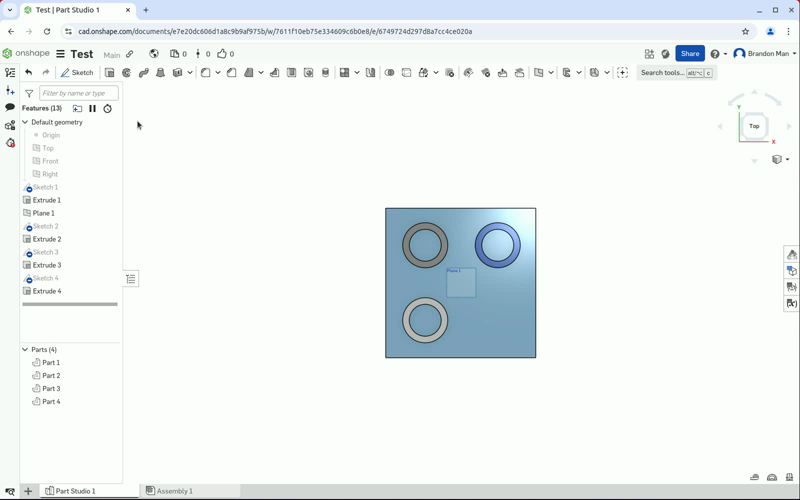
key(shift+h)
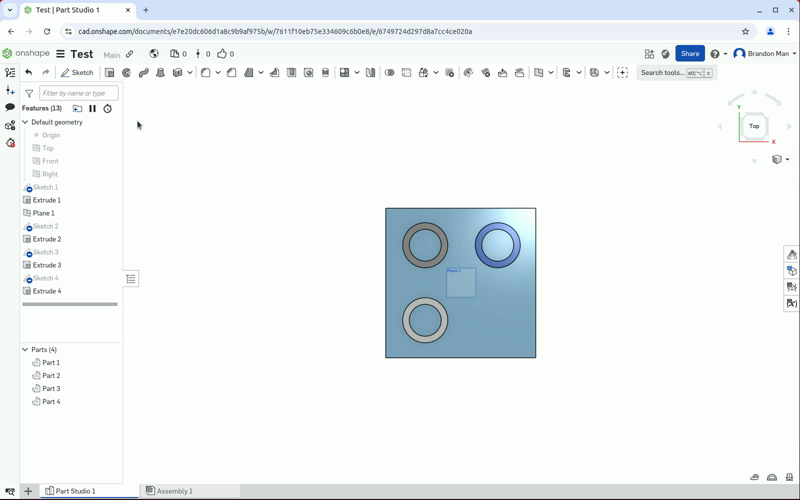
key(shift+h)
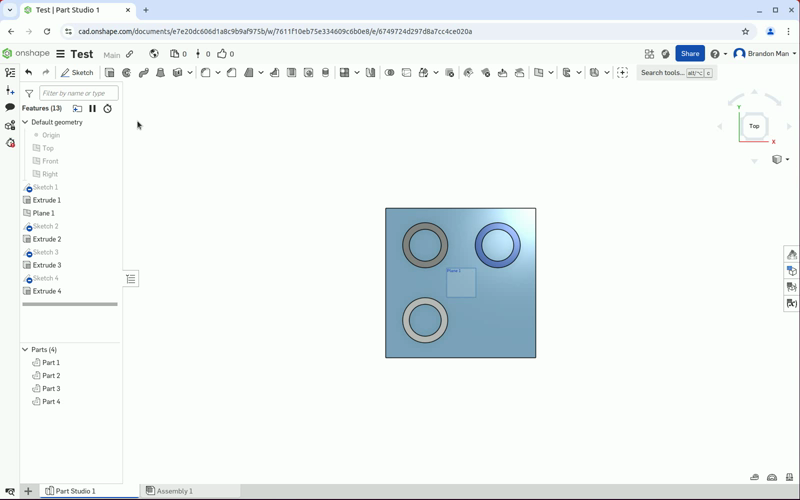
mouse_move(73, 189)
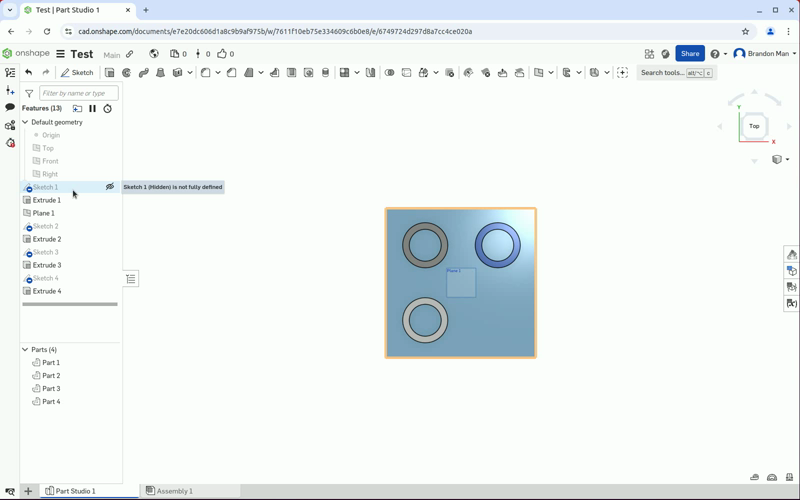
click(73, 189)
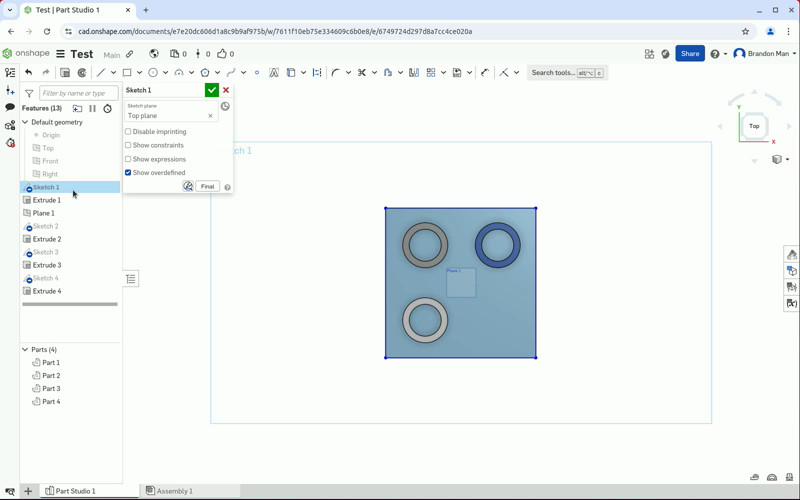
mouse_move(229, 92)
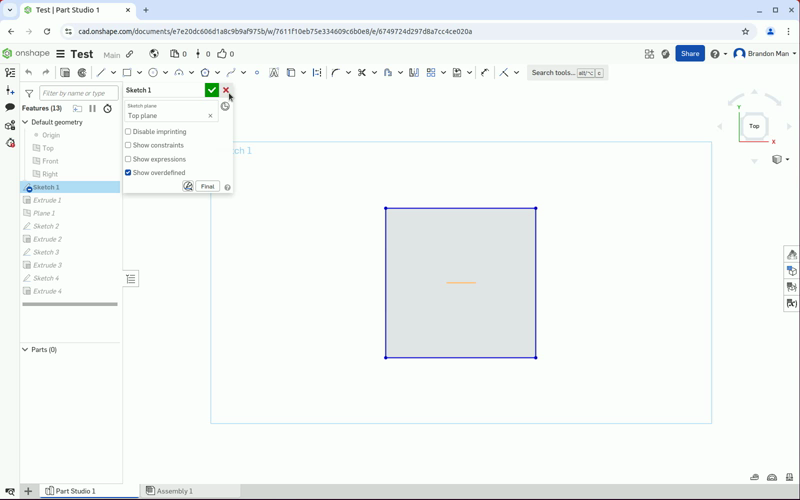
click(229, 92)
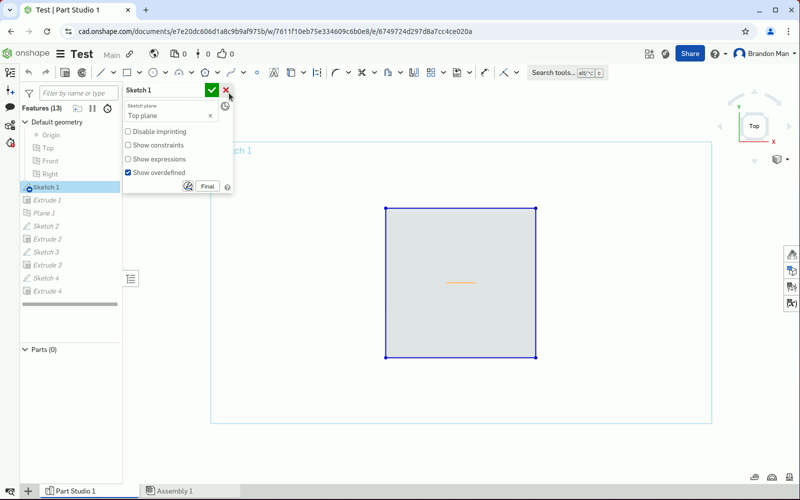
key(shift+s)
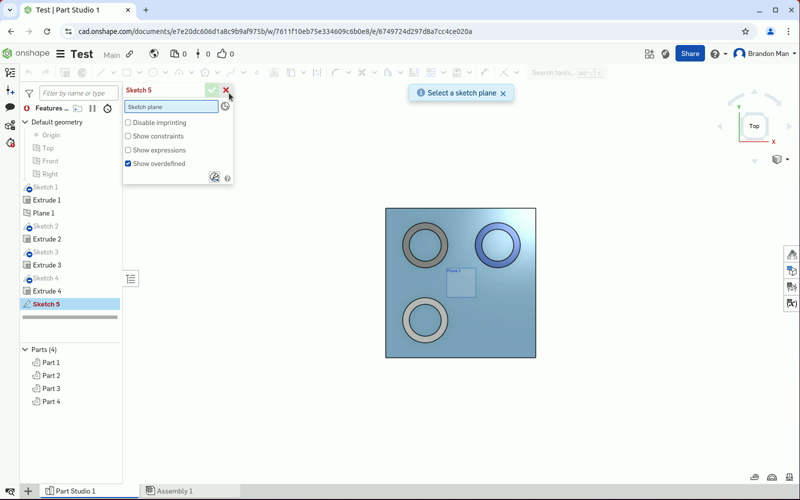
mouse_move(73, 215)
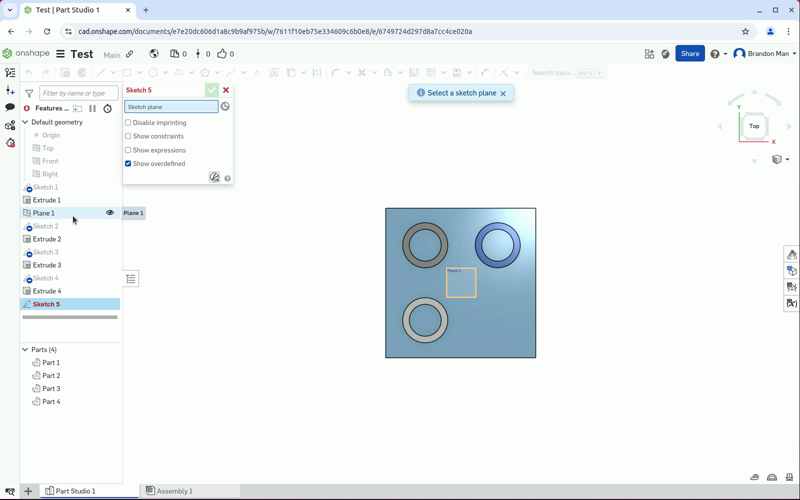
click(73, 215)
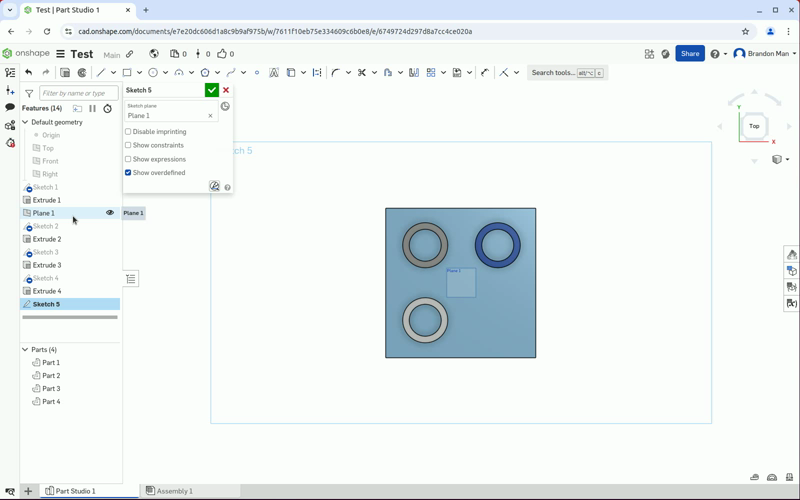
mouse_move(73, 352)
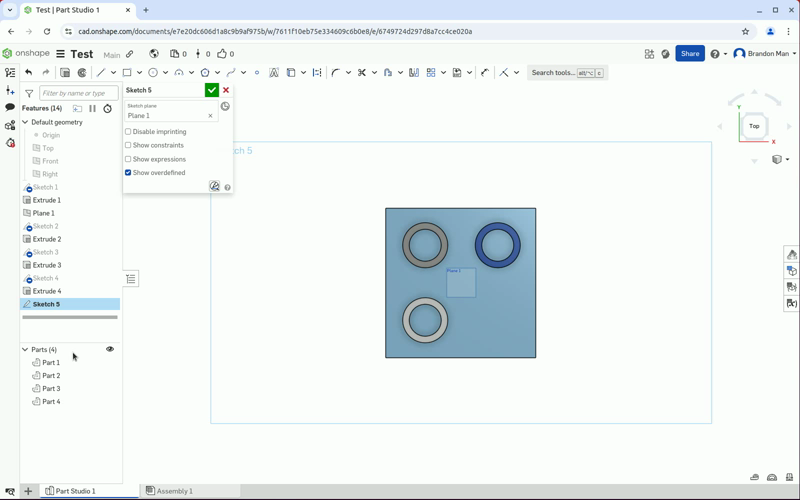
key(y)
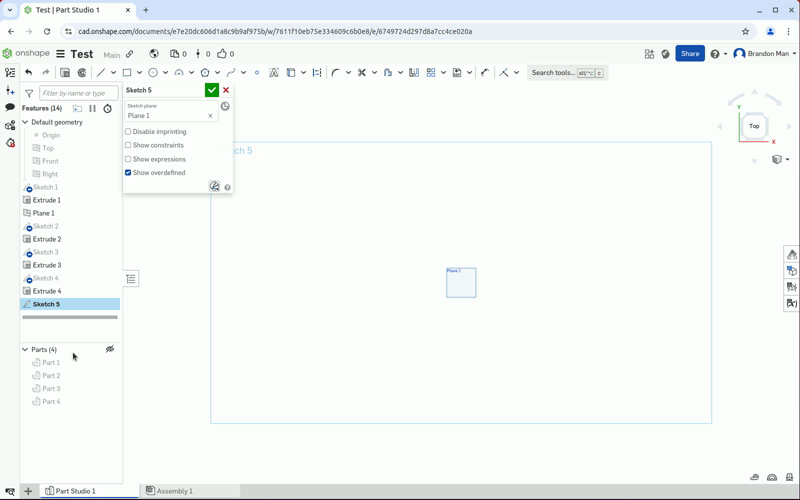
key(c)
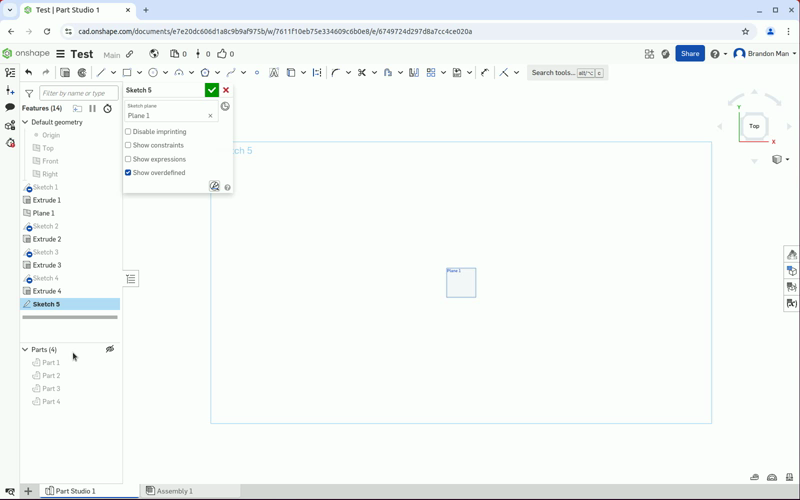
key_down(shift)
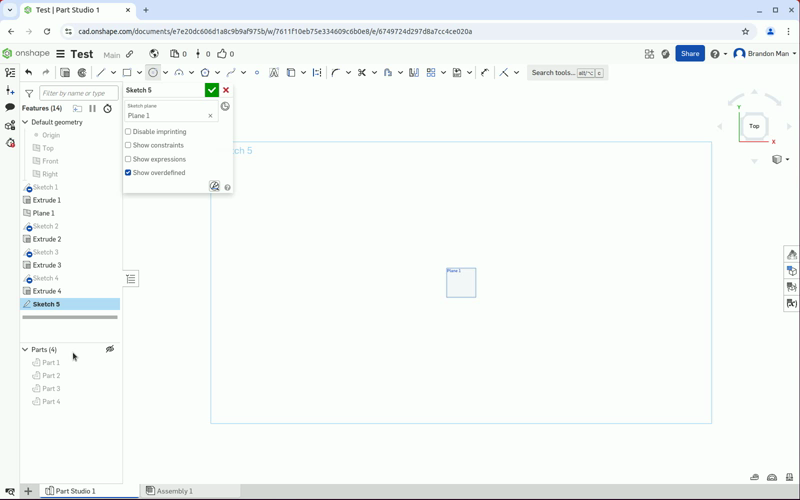
mouse_move(497, 320)
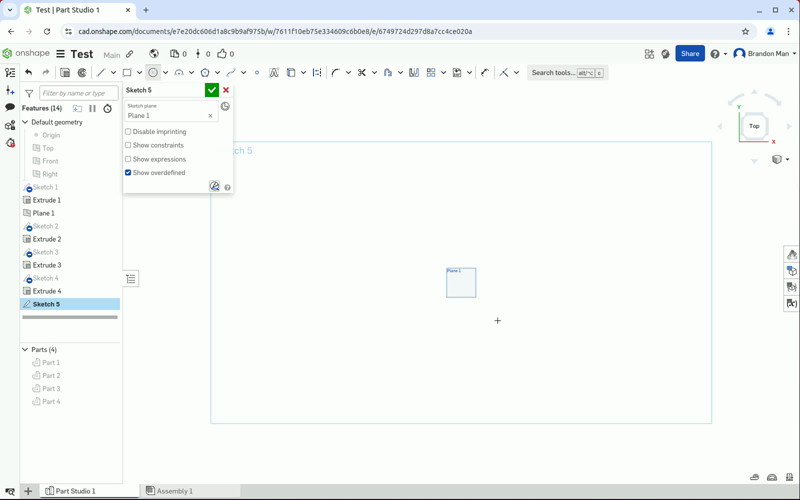
click(497, 320)
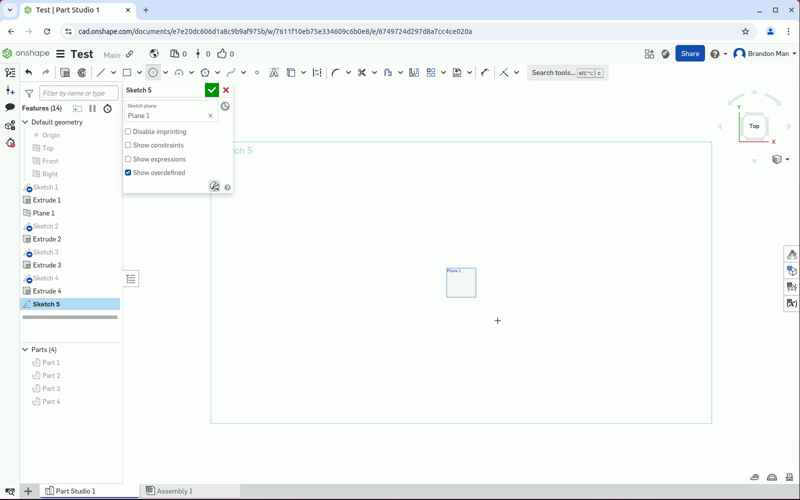
key_up(shift)
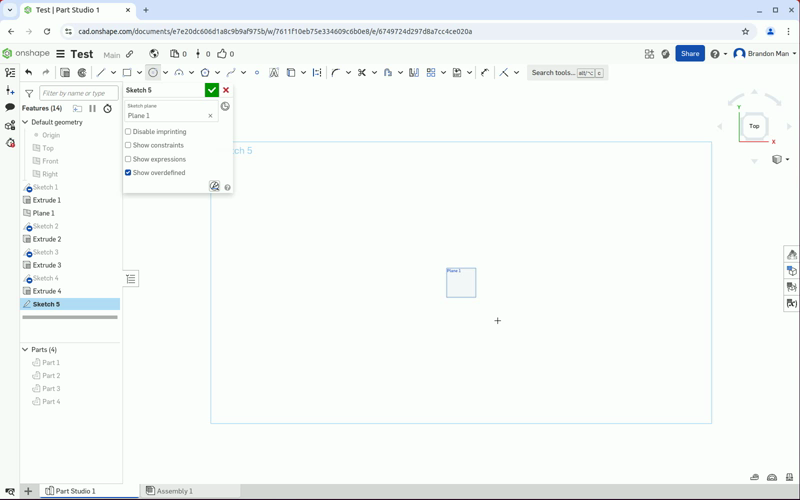
mouse_move(520, 320)
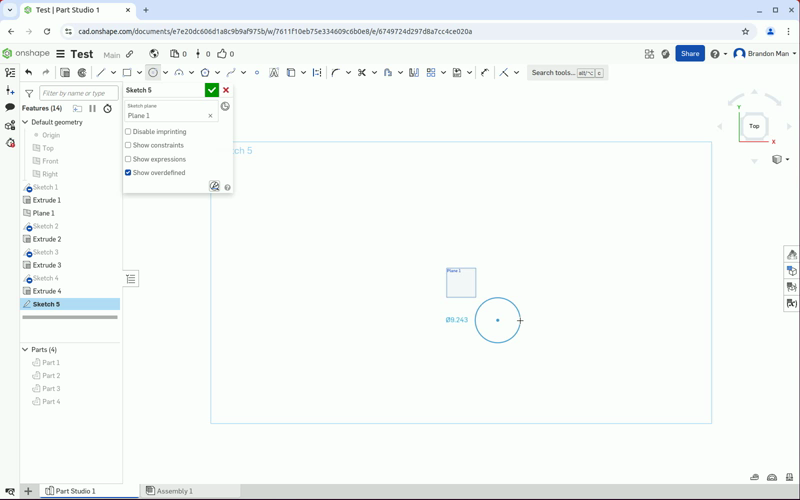
click(520, 320)
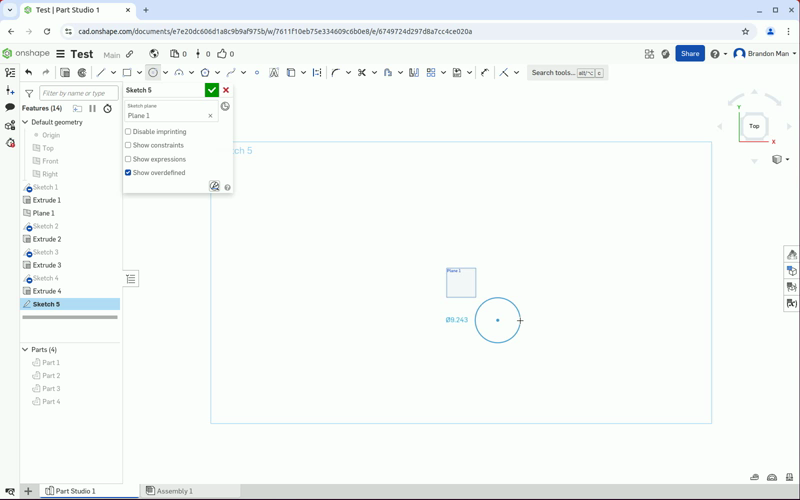
key(esc)
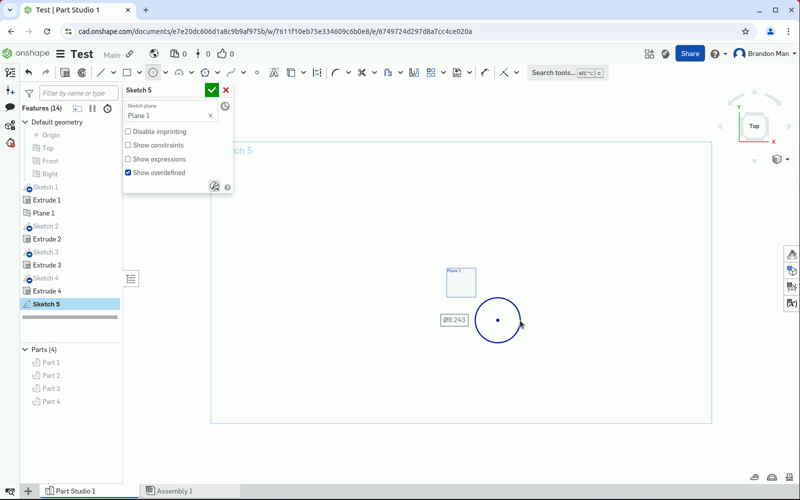
key(c)
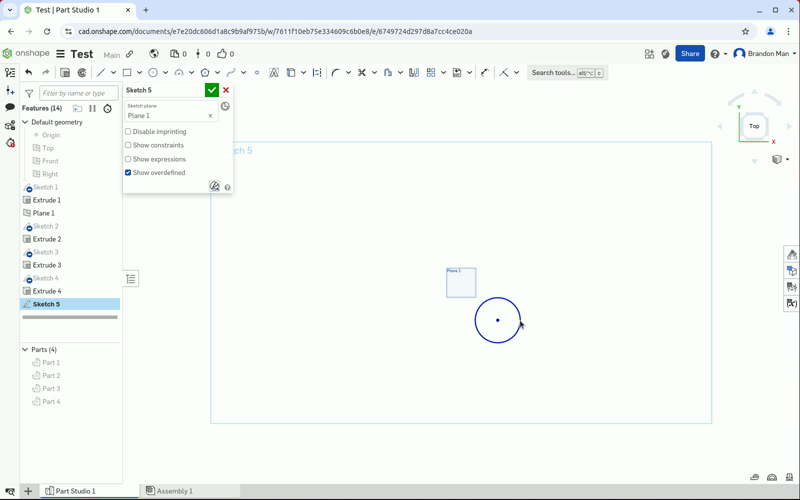
key_down(shift)
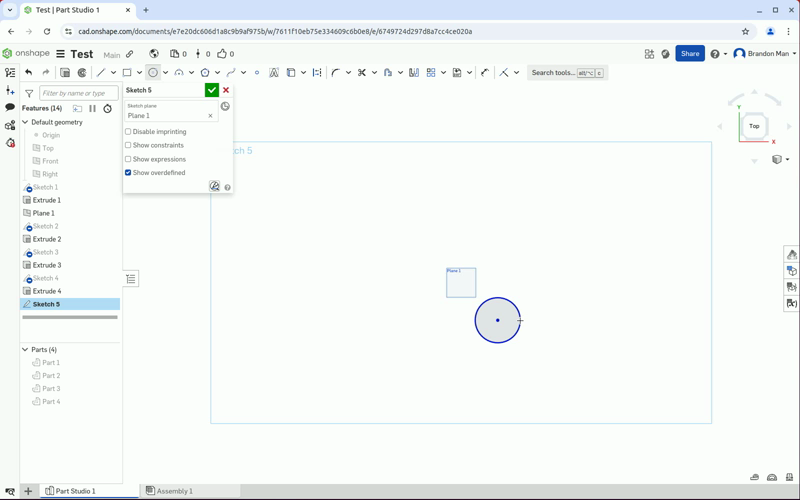
mouse_move(497, 320)
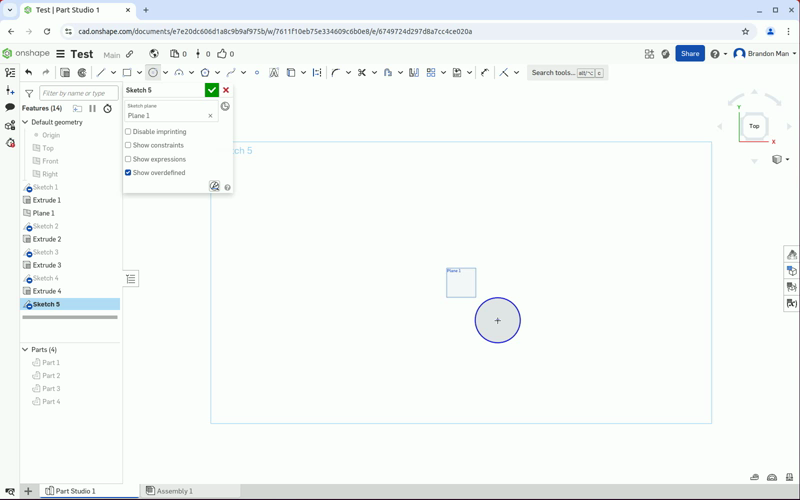
click(497, 320)
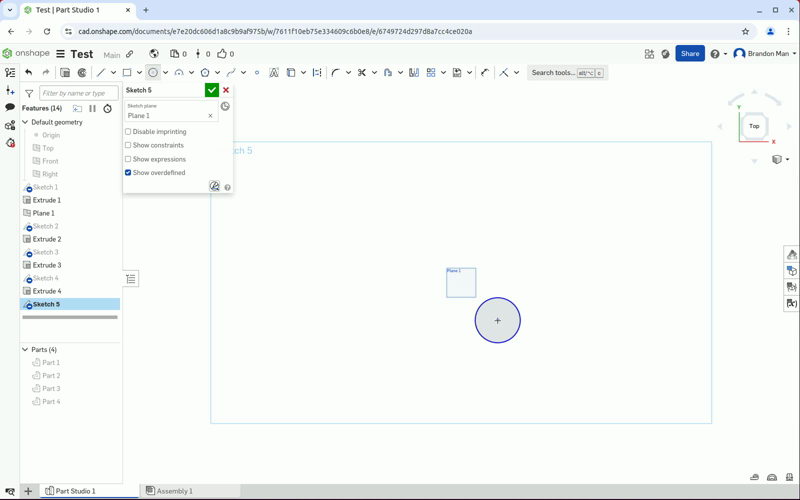
key_up(shift)
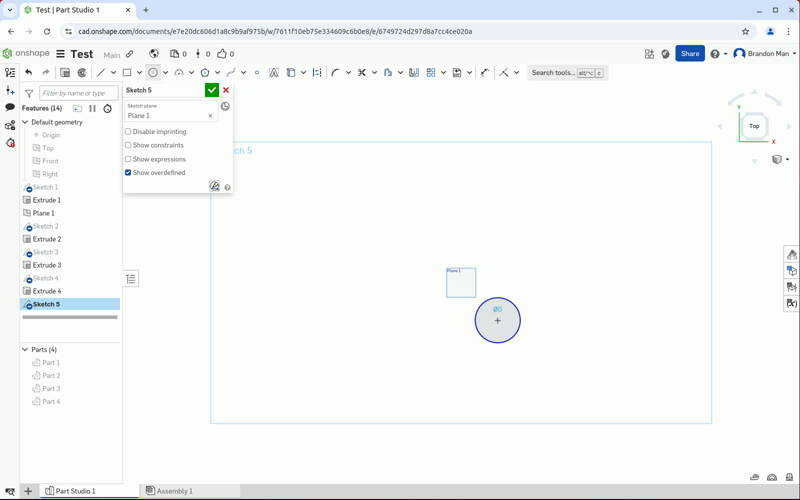
mouse_move(513, 320)
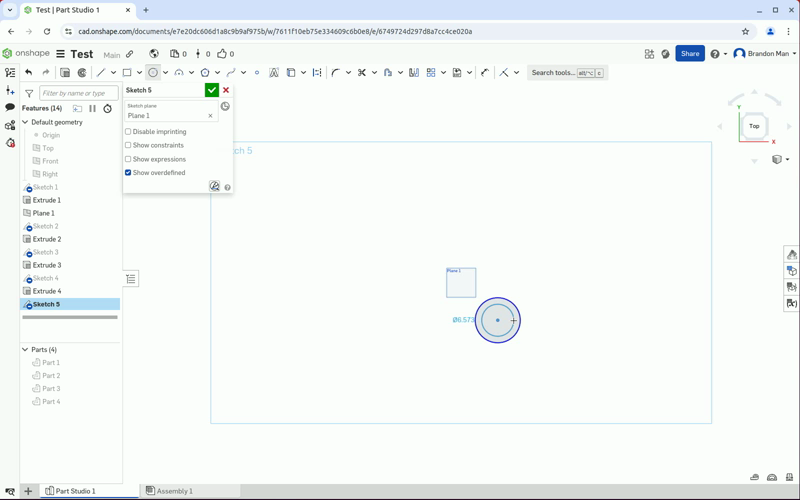
click(513, 320)
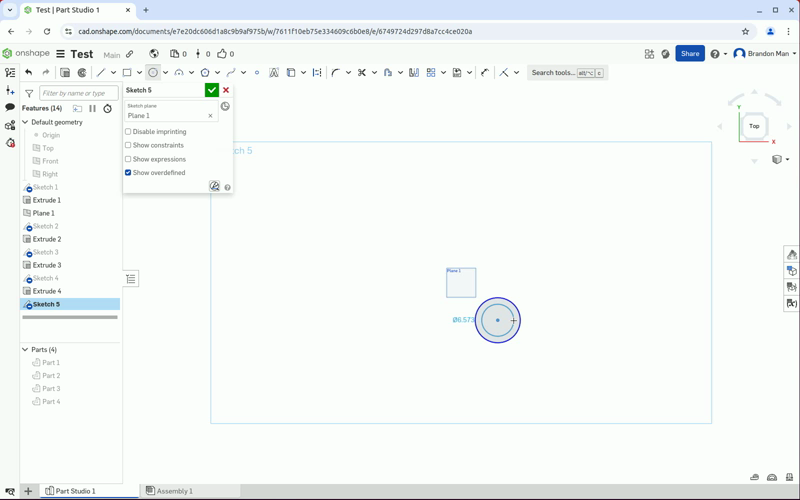
key(esc)
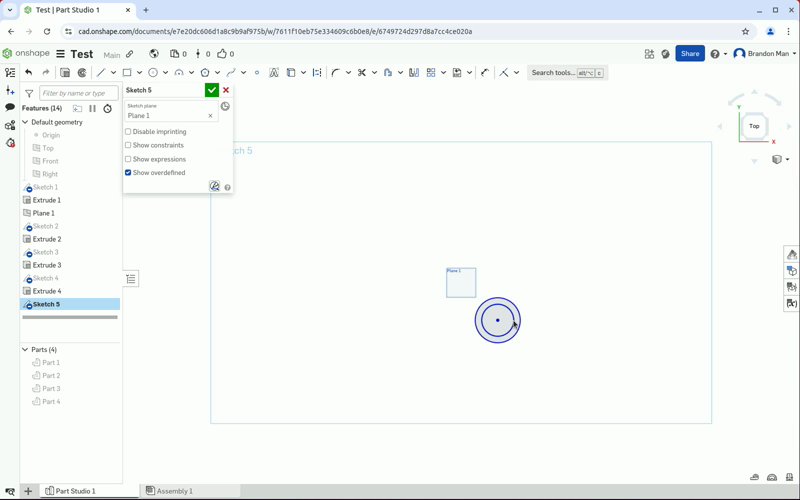
mouse_move(517, 312)
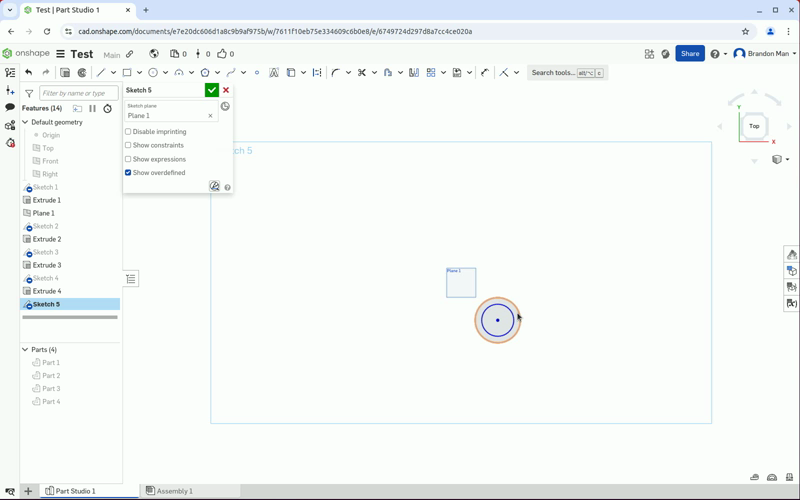
scroll(6)
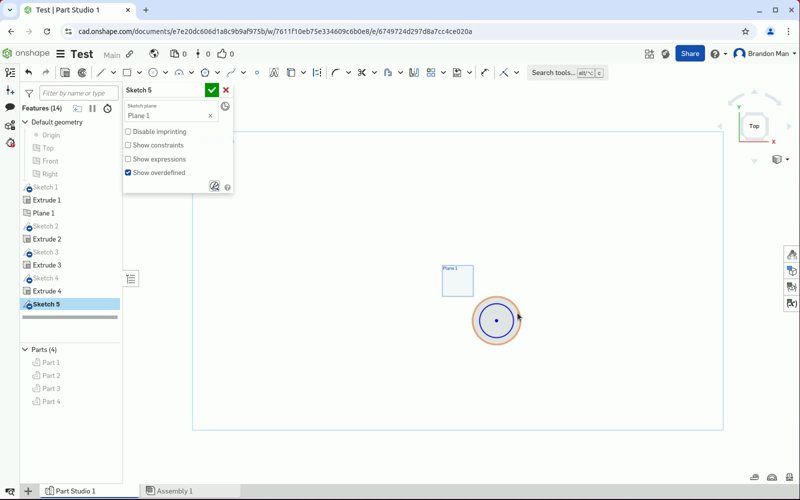
scroll(6)
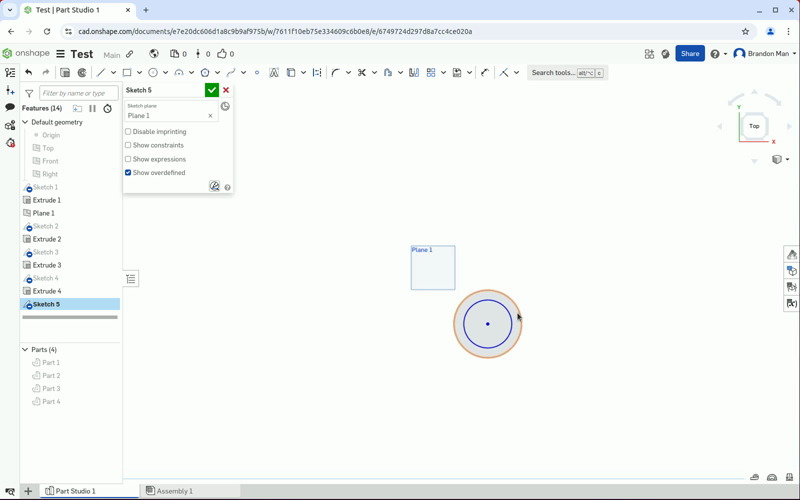
scroll(6)
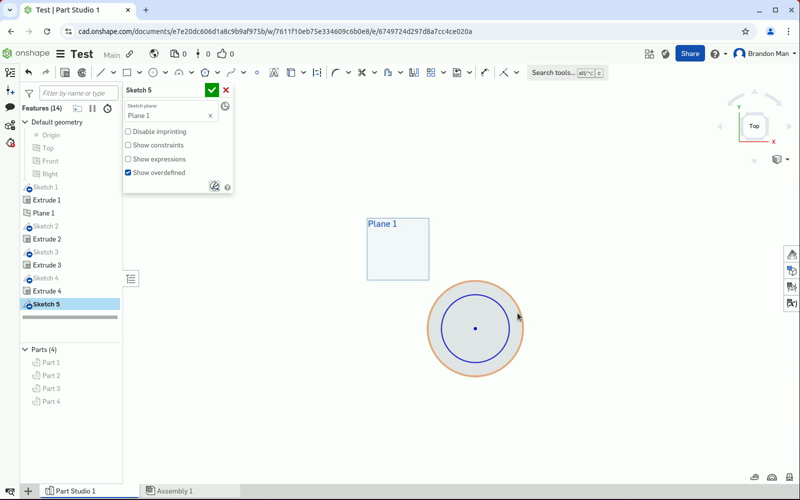
scroll(6)
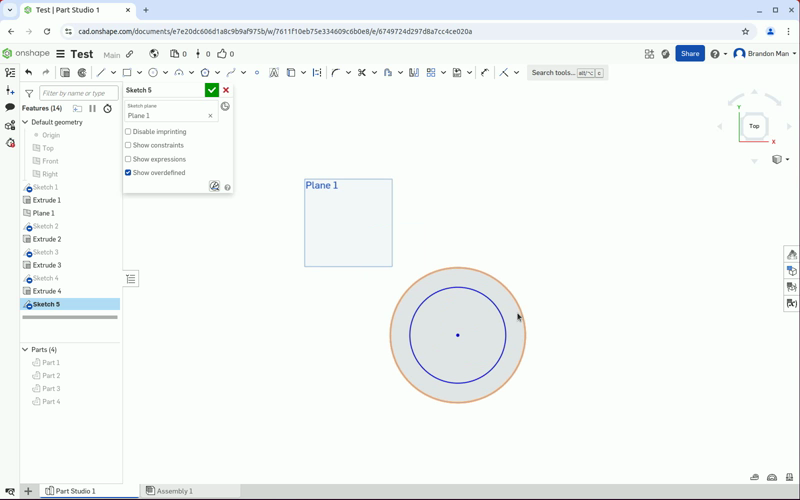
scroll(6)
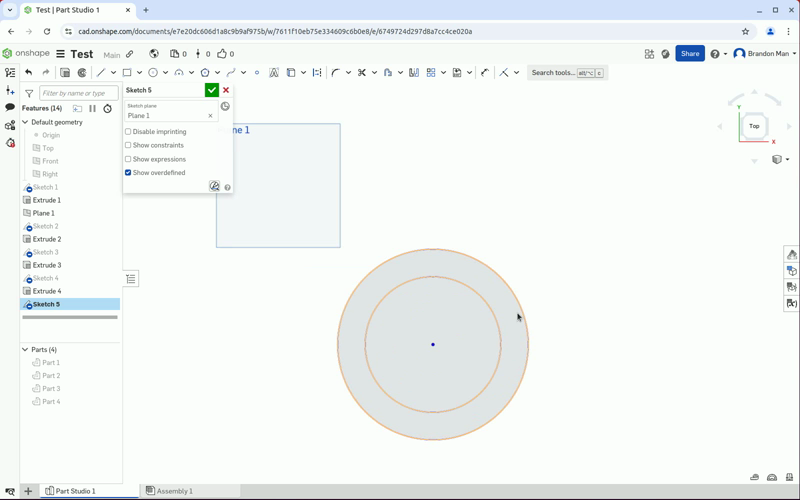
scroll(6)
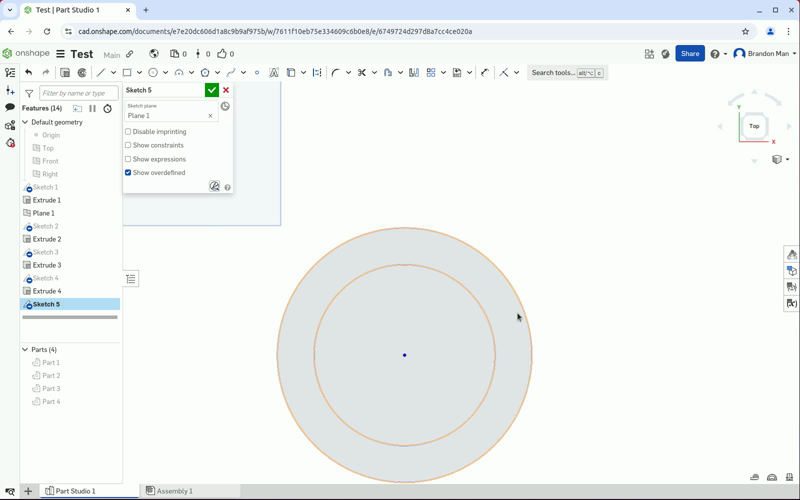
scroll(6)
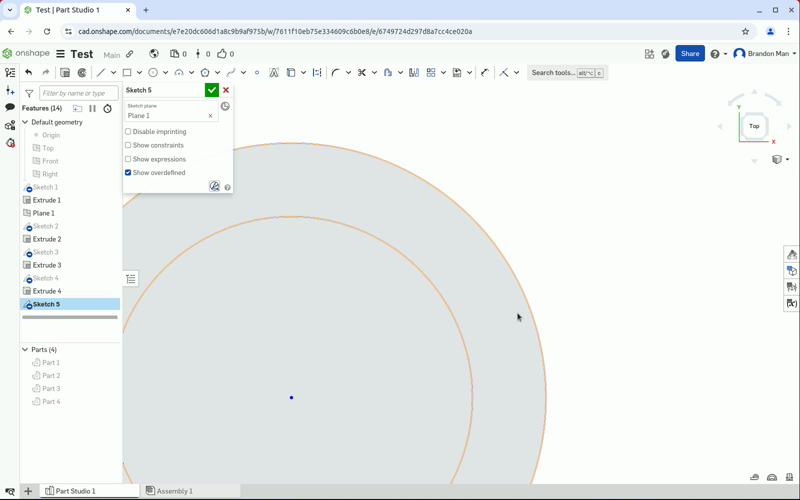
click(517, 312)
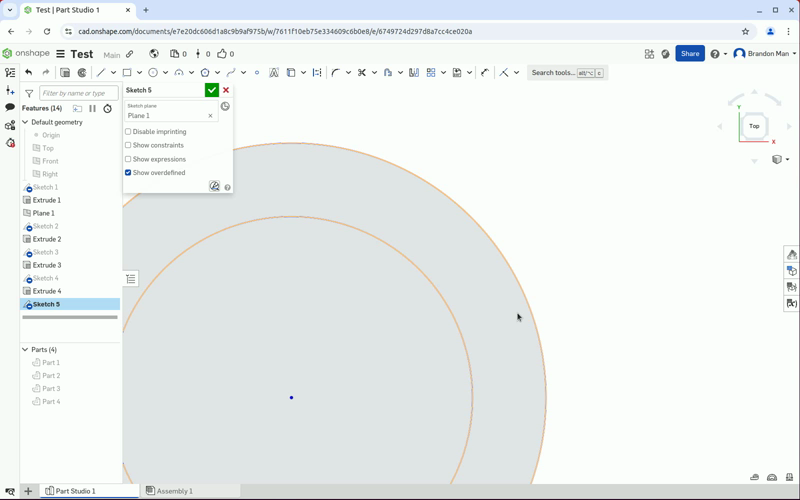
scroll(-6)
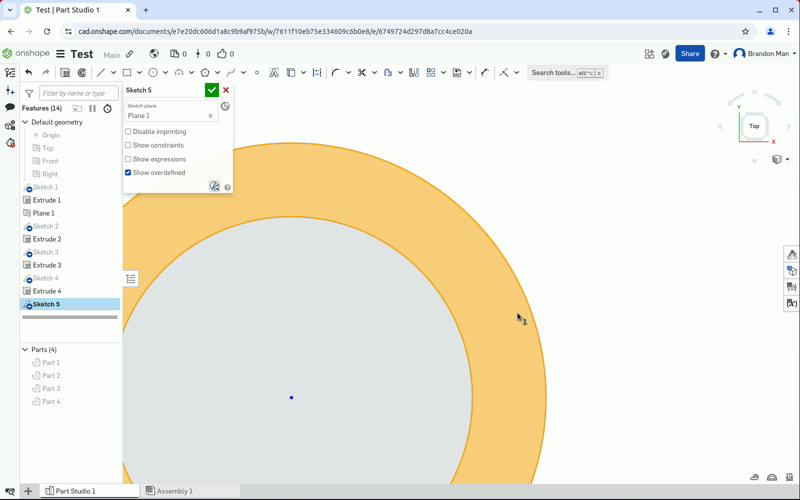
scroll(-6)
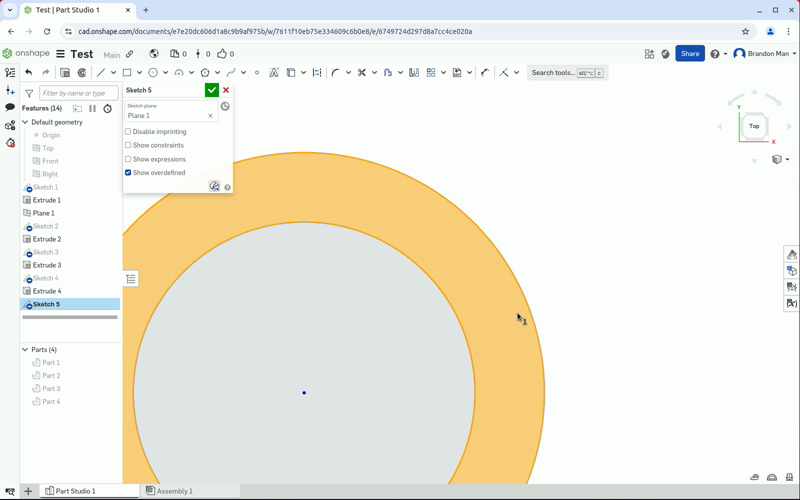
scroll(-6)
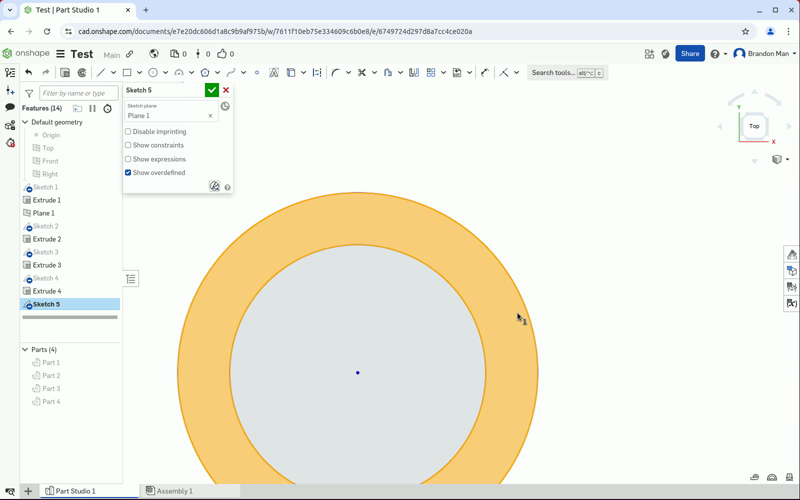
scroll(-6)
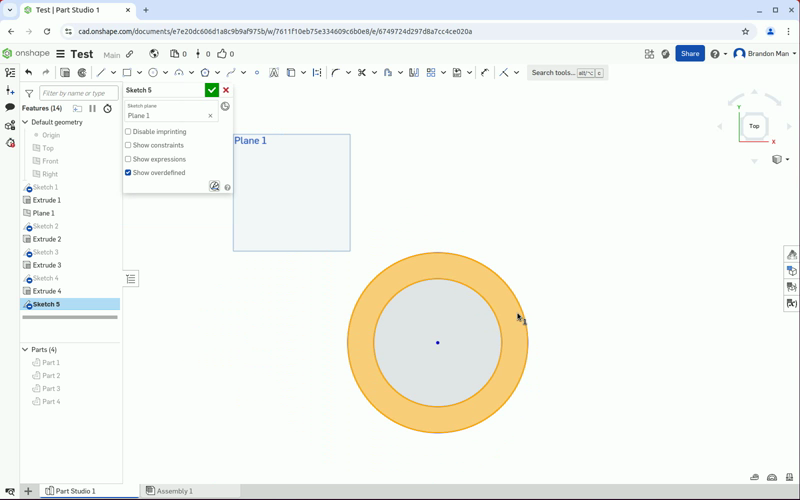
scroll(-6)
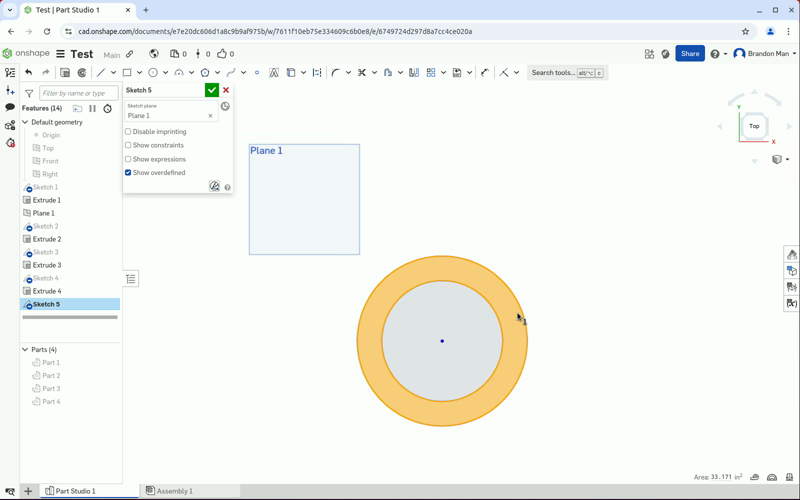
scroll(-6)
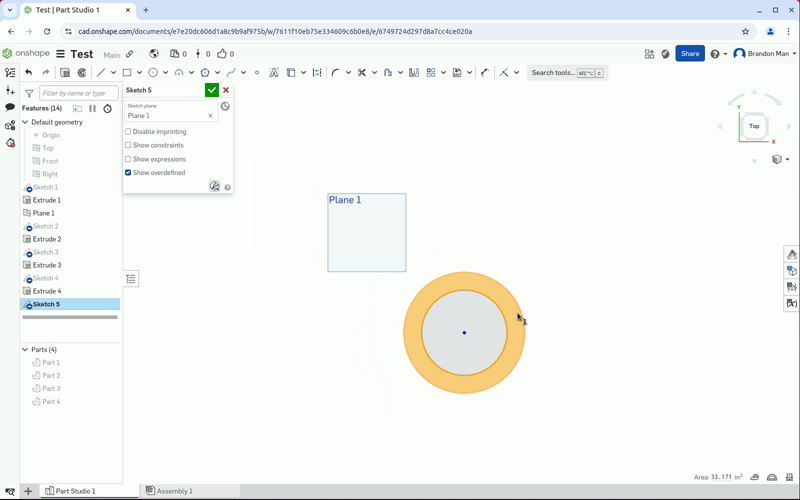
scroll(-6)
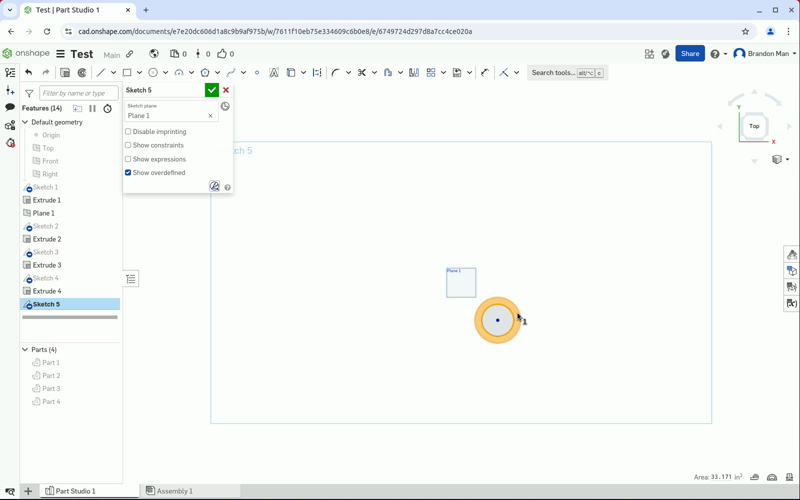
mouse_move(73, 352)
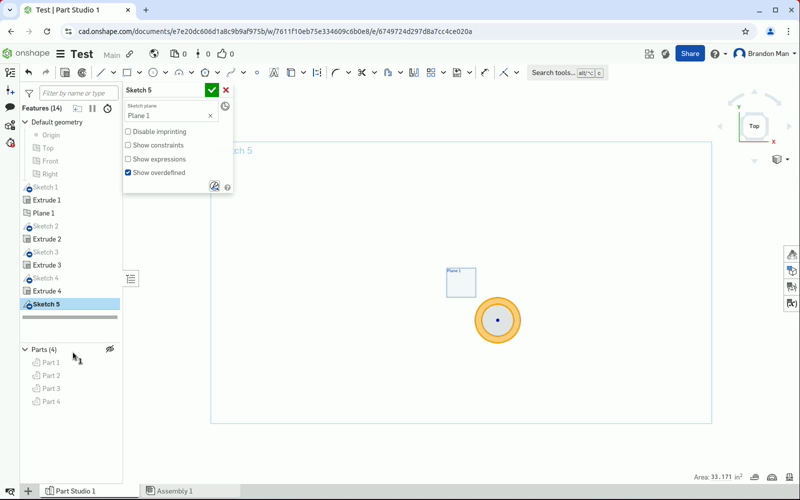
key(shift+y)
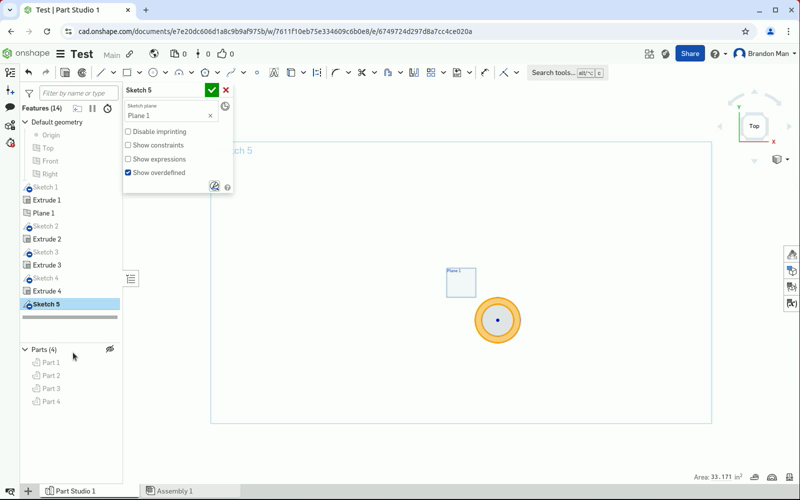
key(shift+e)
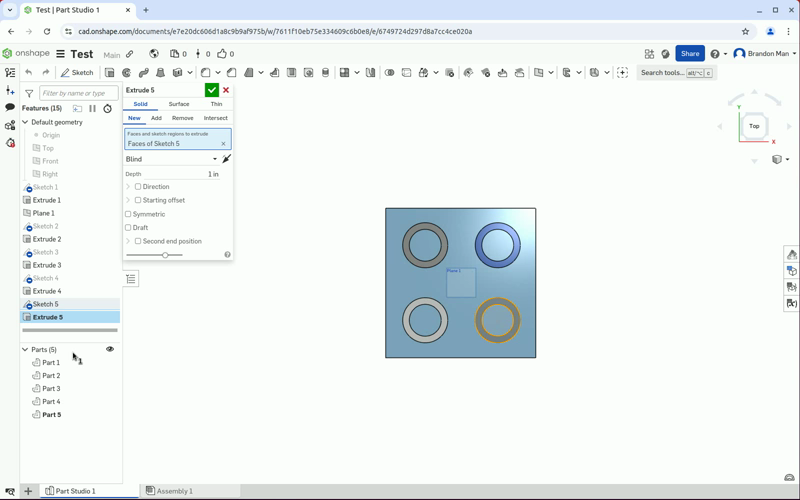
mouse_move(143, 106)
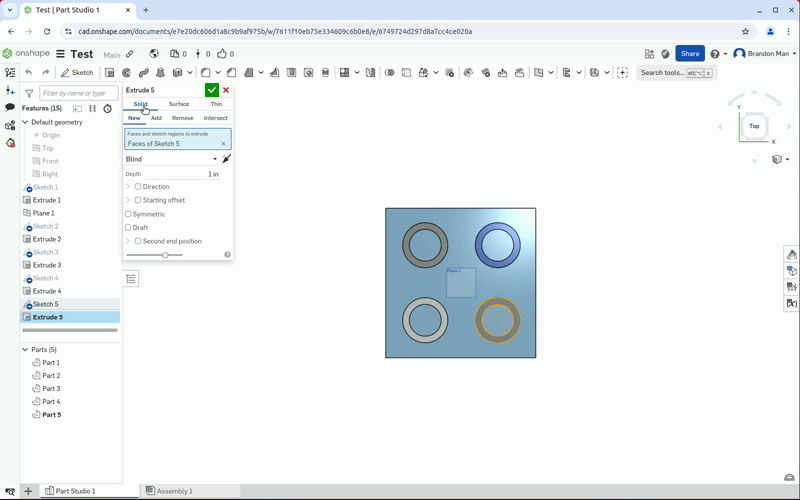
click(143, 106)
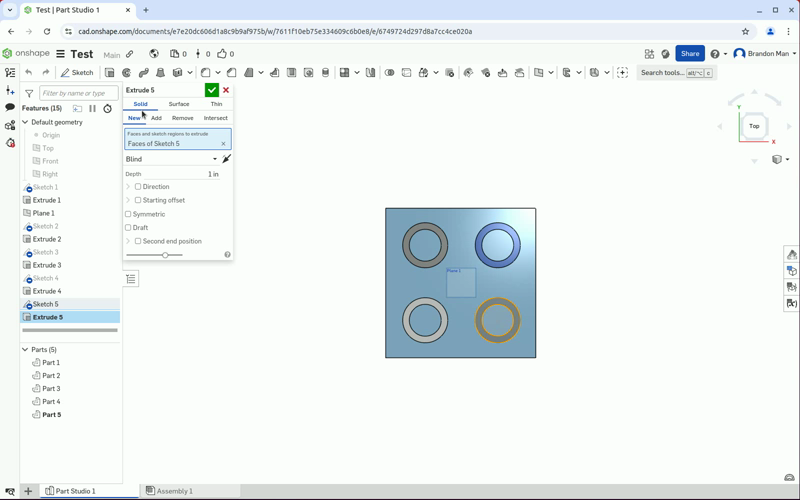
mouse_move(137, 120)
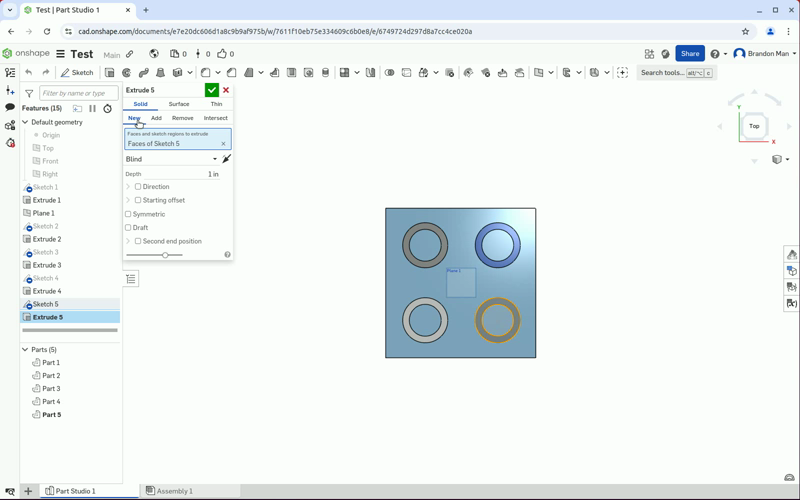
click(137, 120)
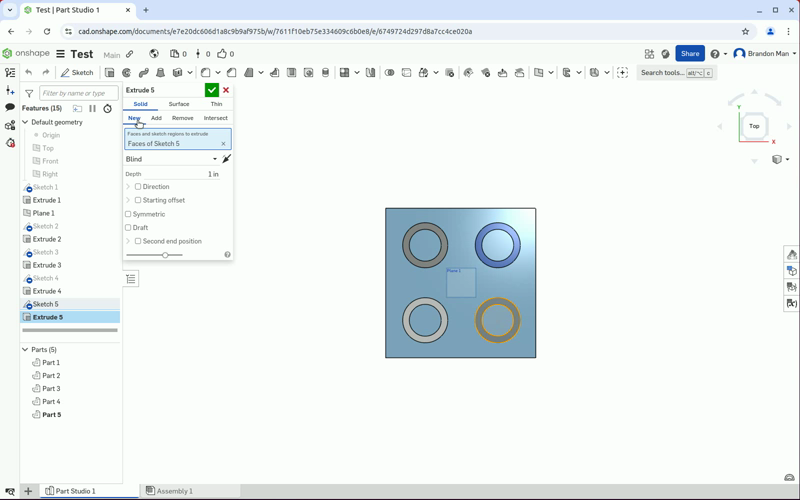
key(tab, 4)
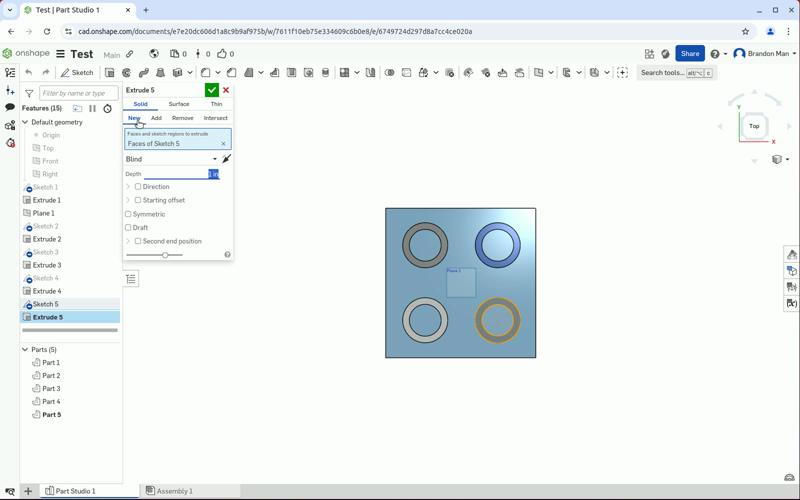
text(4.574)
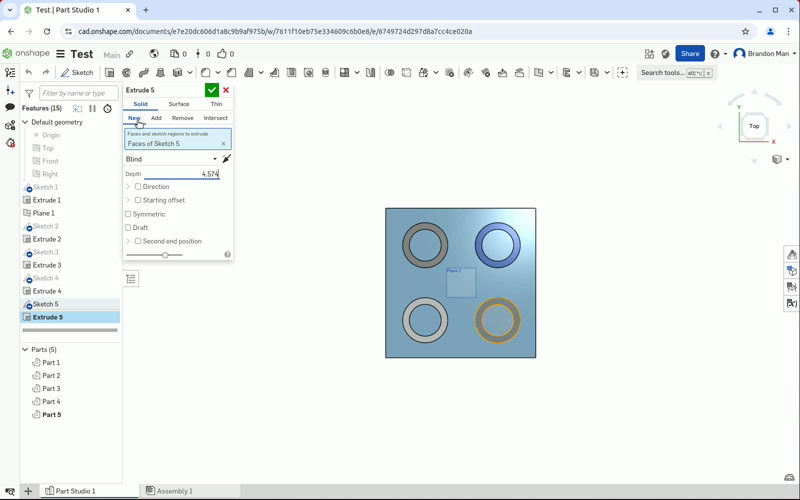
key(enter)
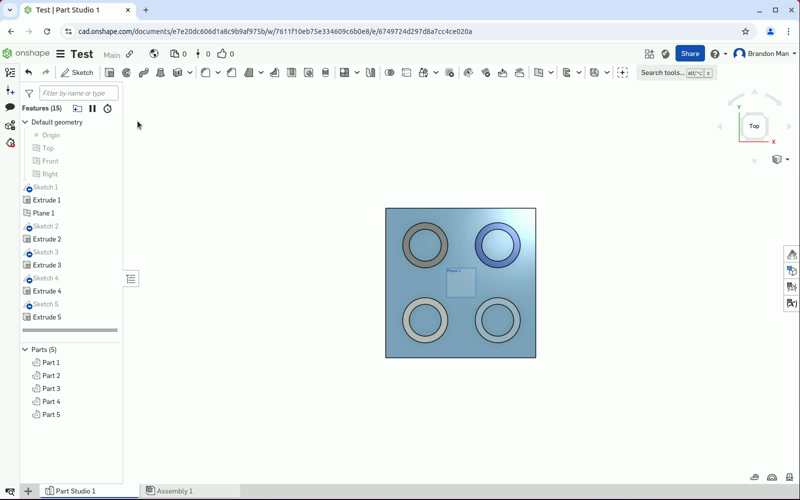
key(shift+h)
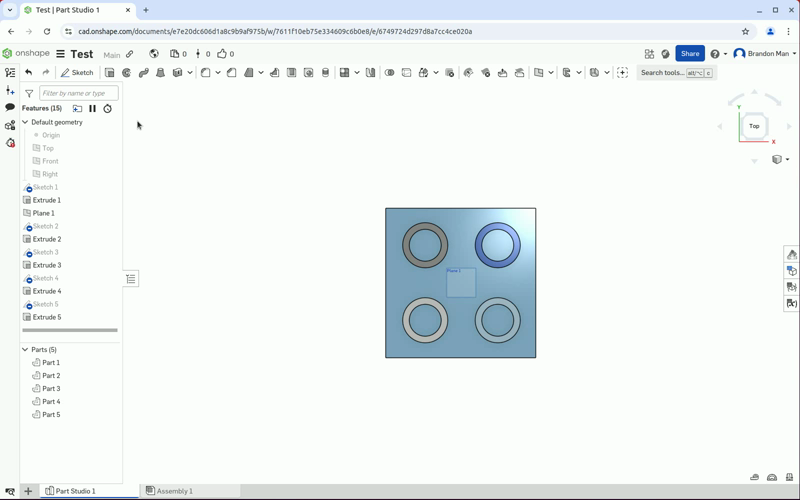
key(shift+h)
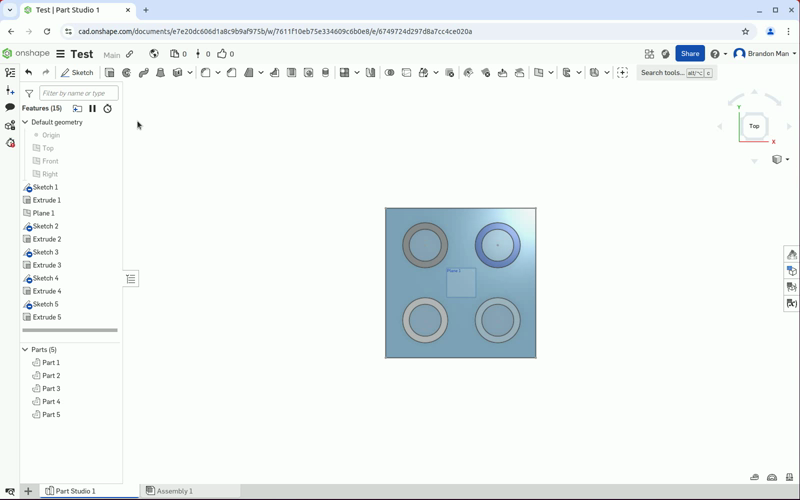
key(shift+7)
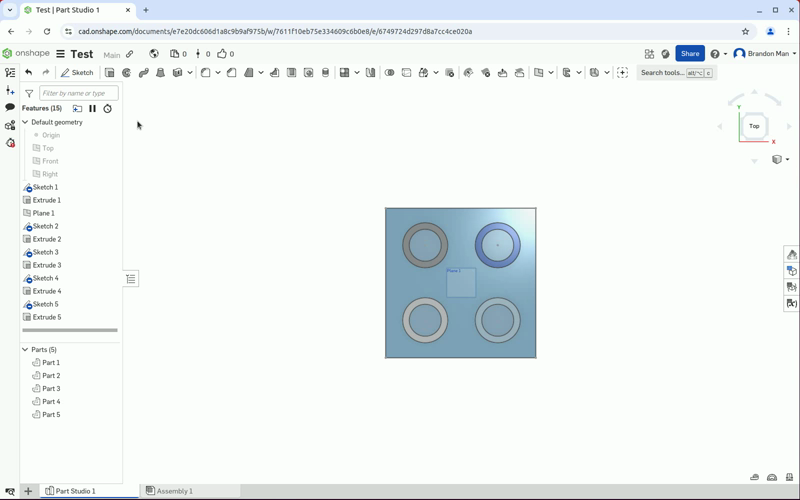
key(up, 3)
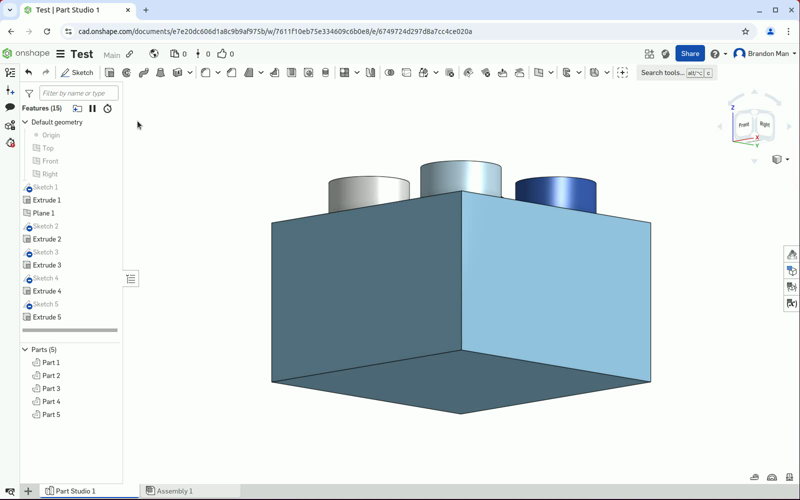
key(left, 3)
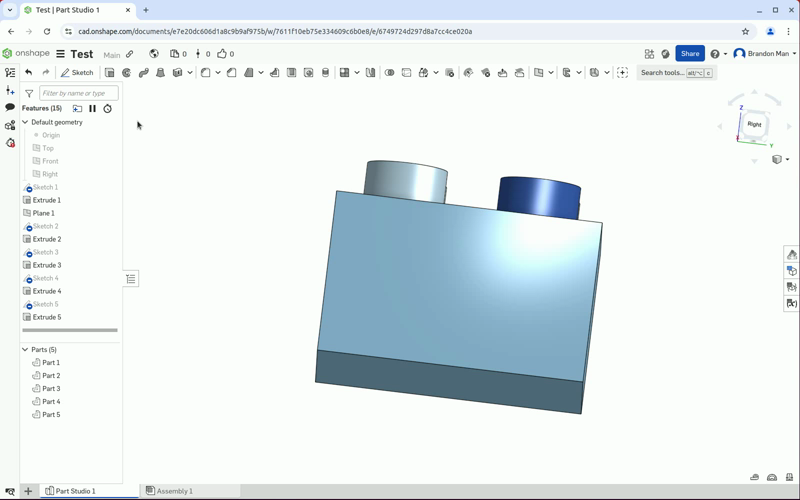
key(right, 3)
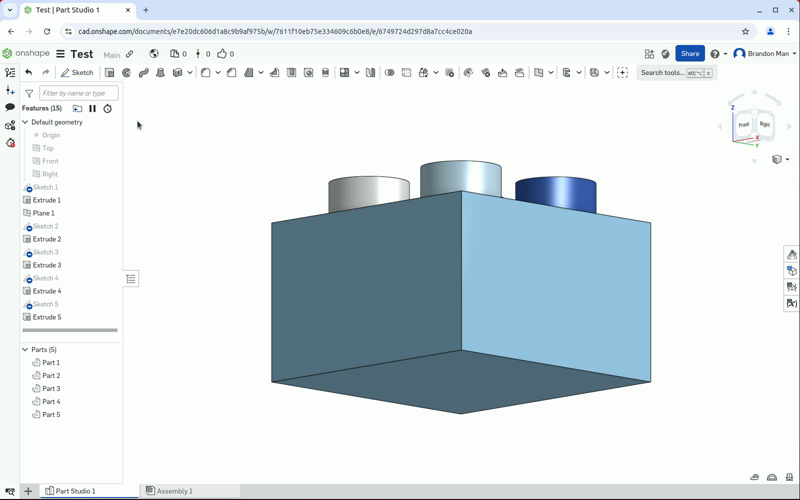
key(down, 3)
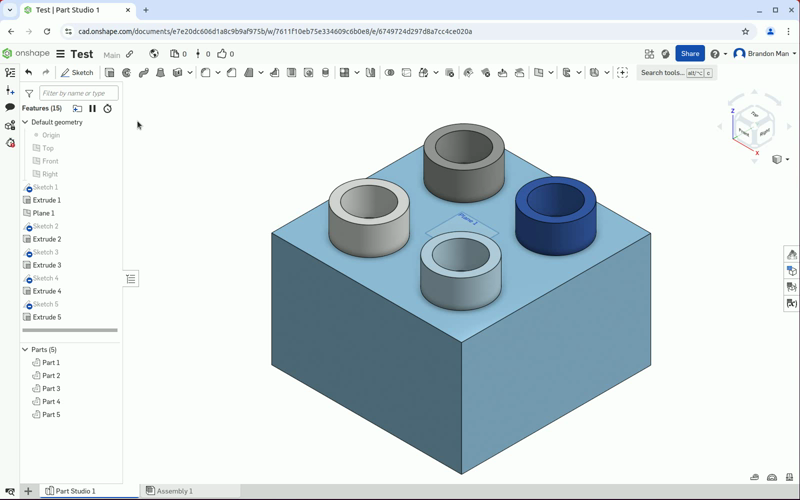
mouse_move(73, 189)
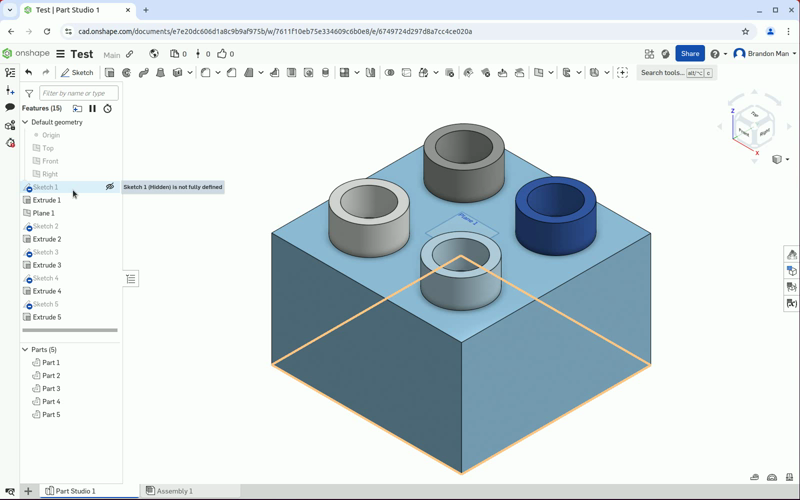
click(73, 189)